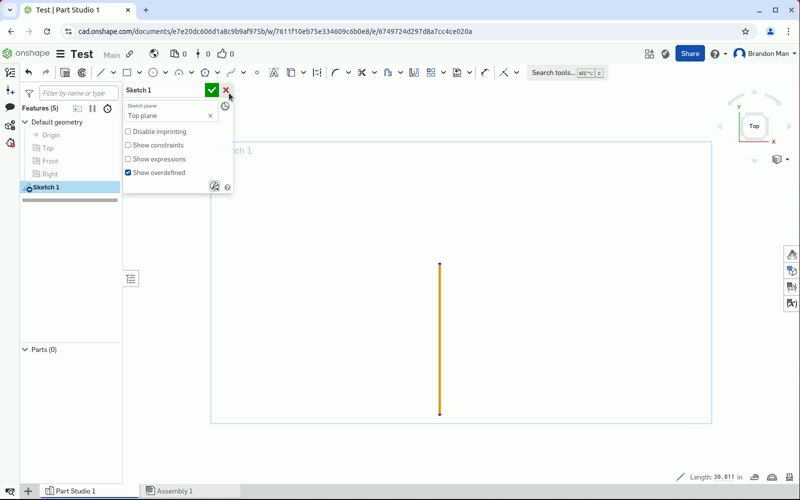
key(shift+h)
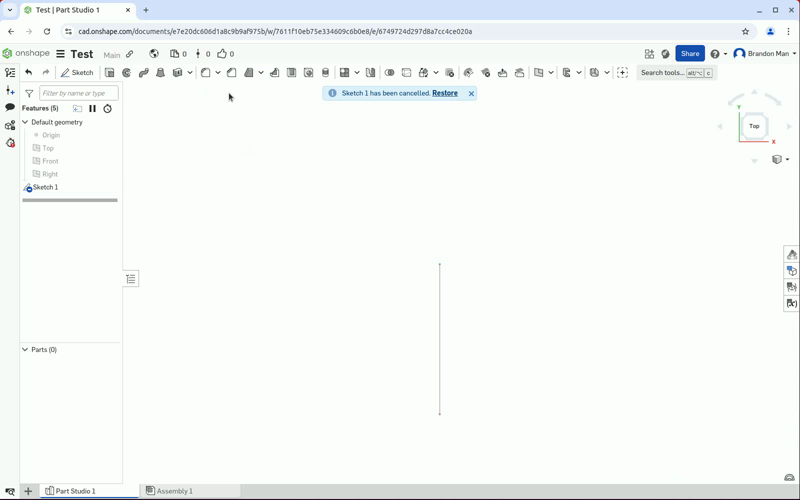
key(shift+s)
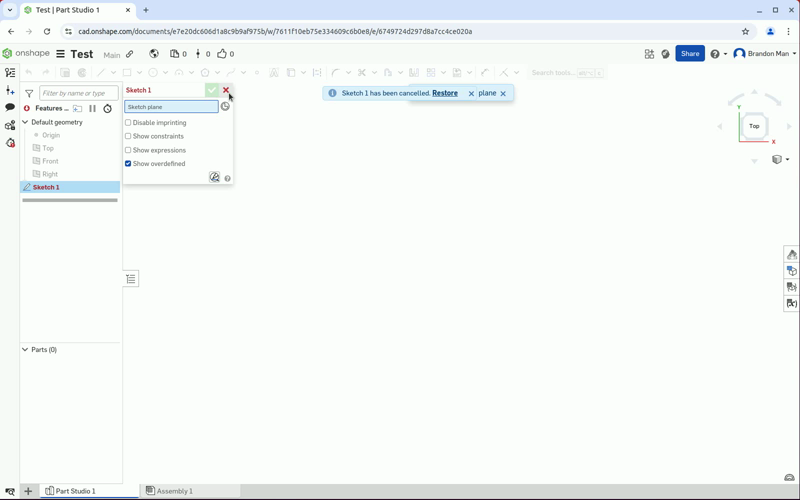
mouse_move(73, 150)
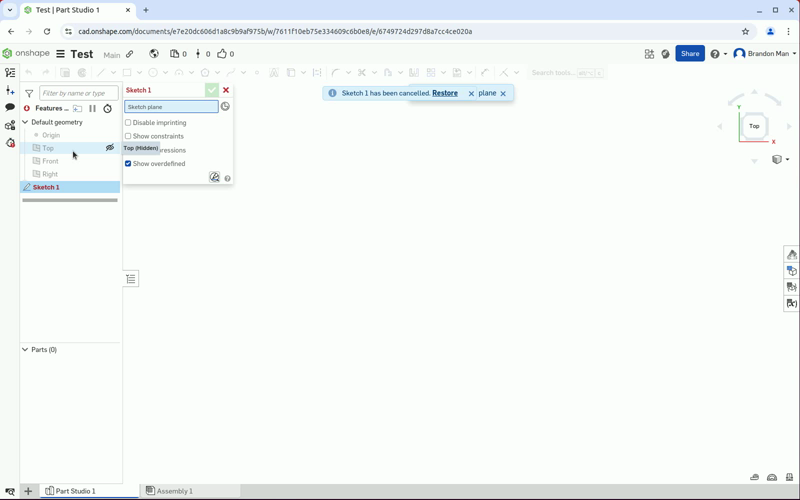
click(73, 150)
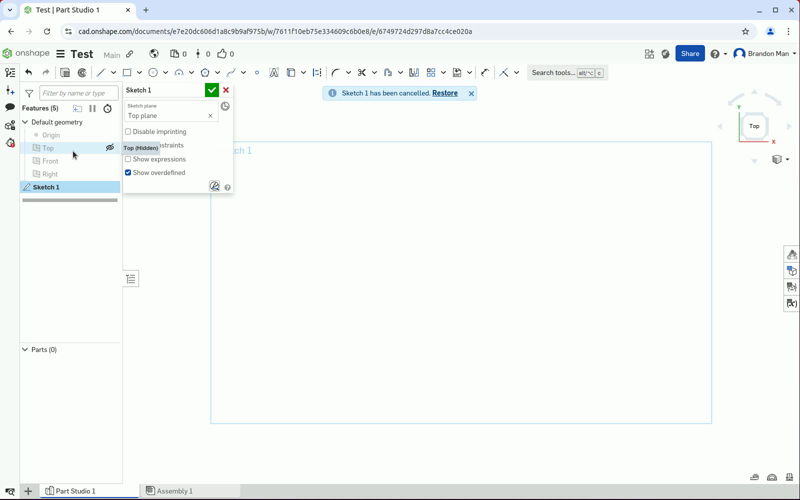
mouse_move(73, 352)
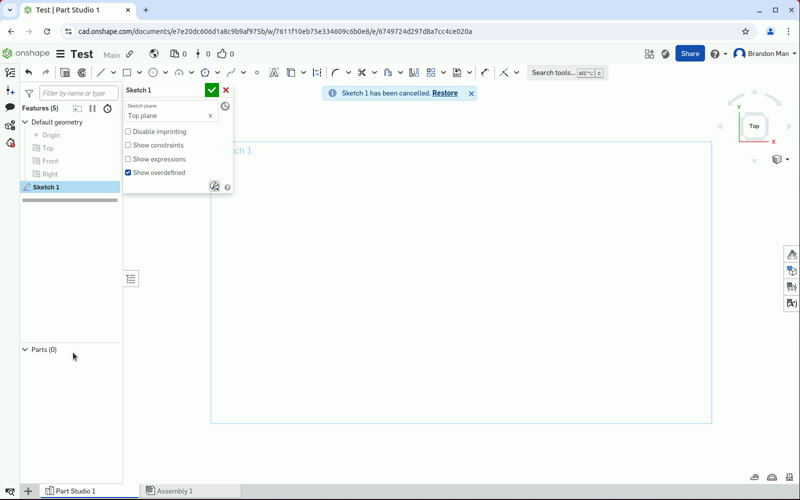
key(y)
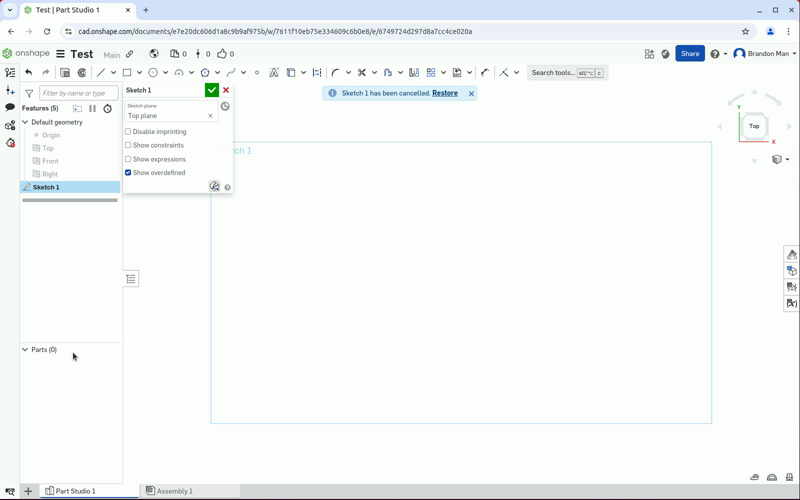
key(l)
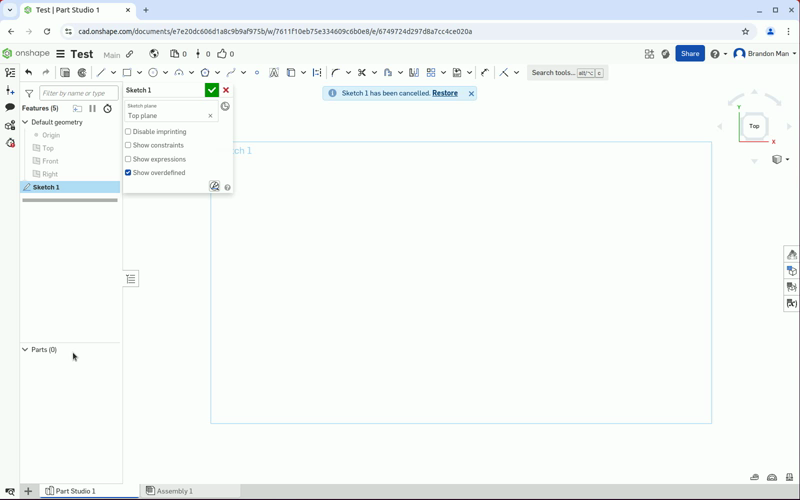
key_down(shift)
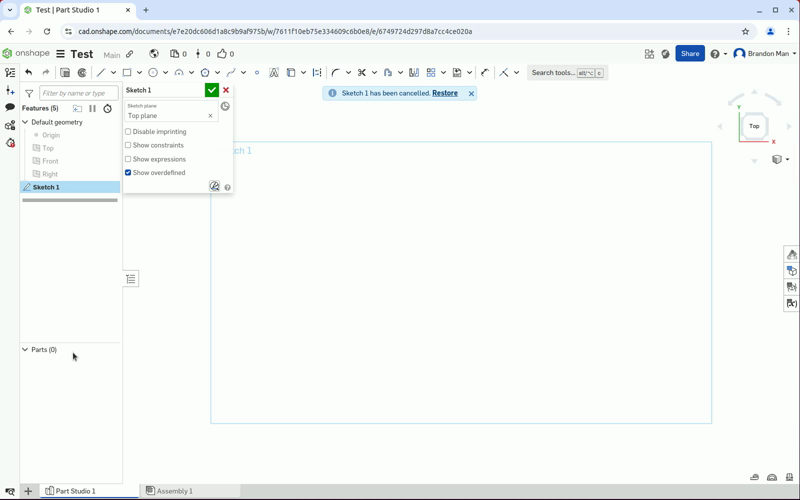
mouse_move(460, 282)
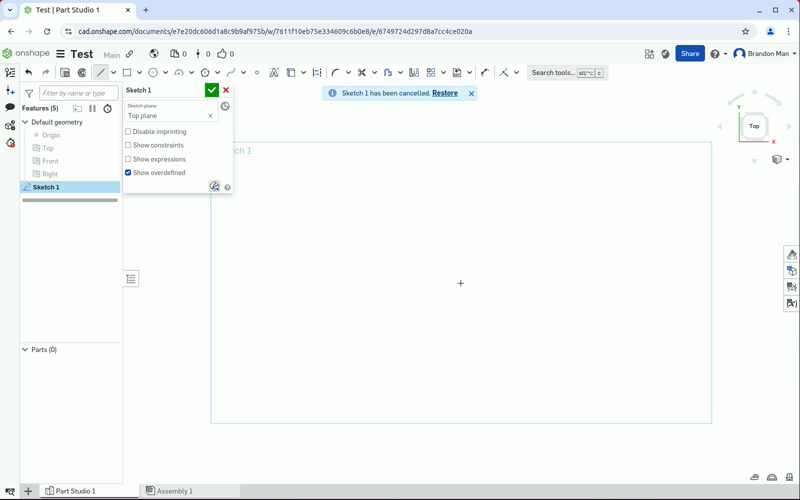
click(460, 282)
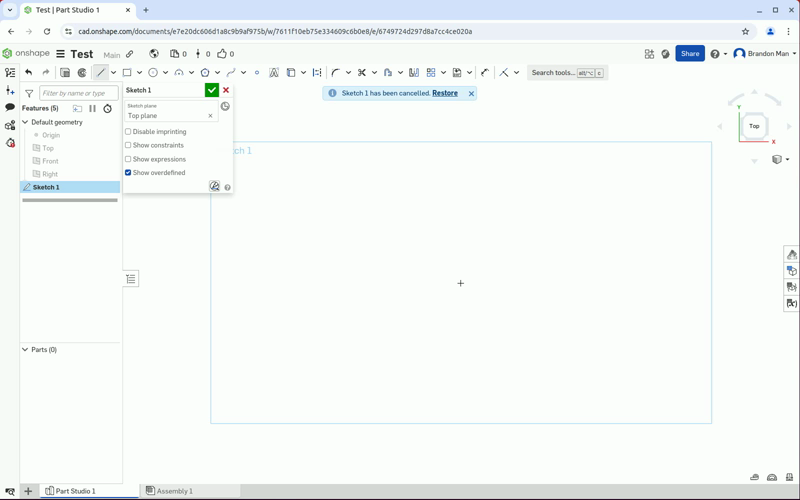
key_up(shift)
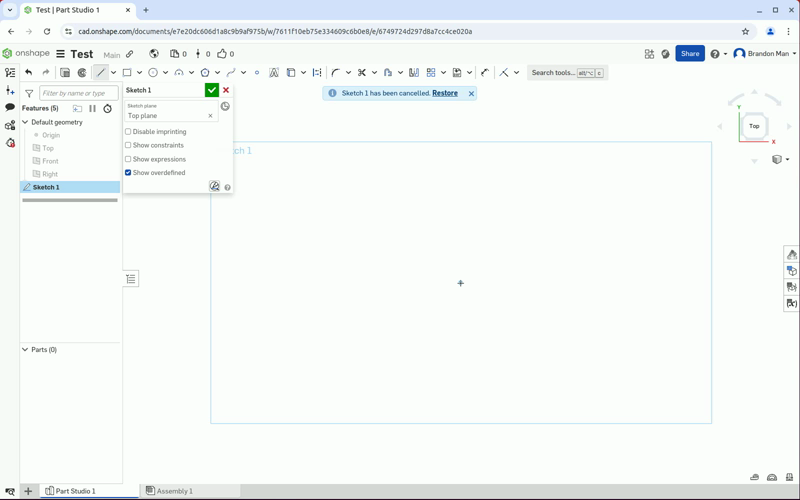
key_down(shift)
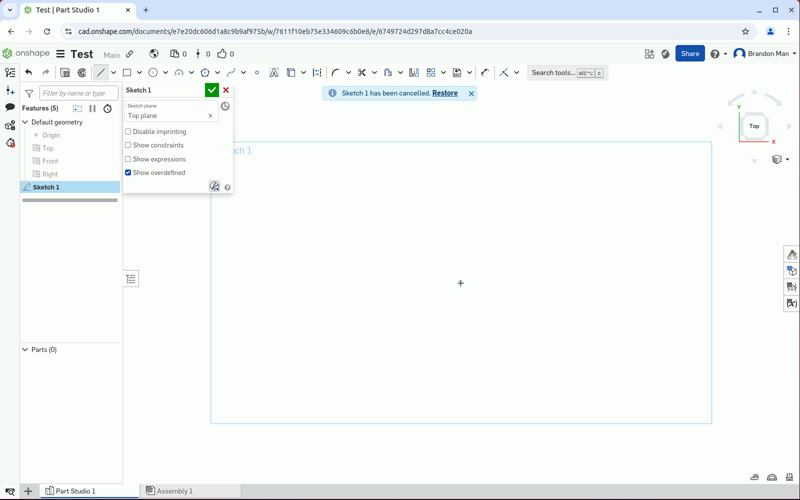
mouse_move(490, 282)
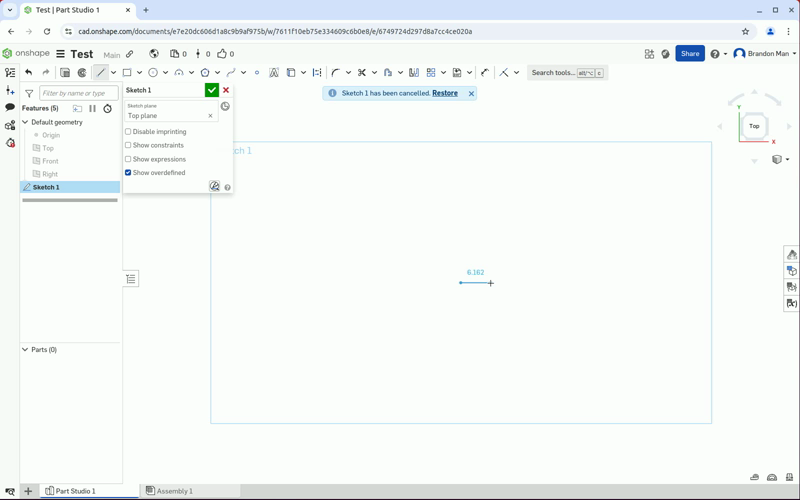
mouse_move(517, 282)
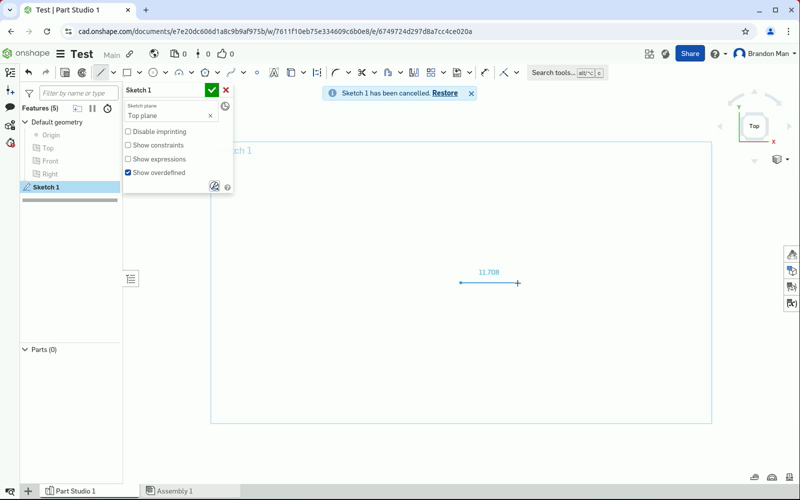
click(517, 282)
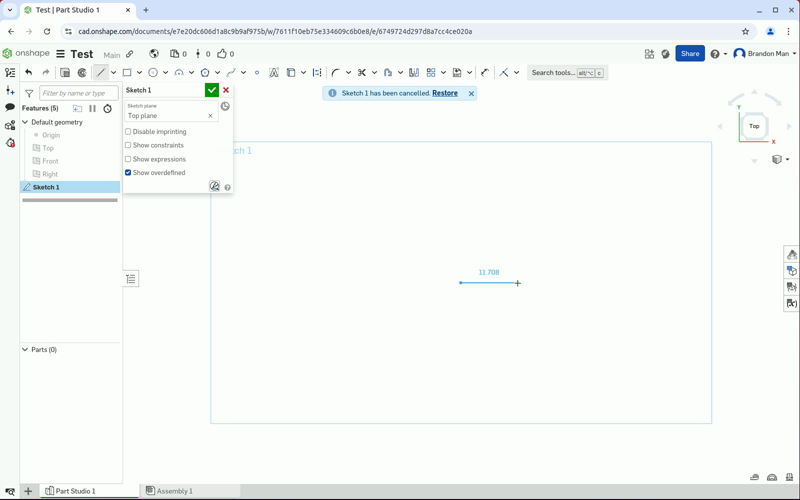
key_up(shift)
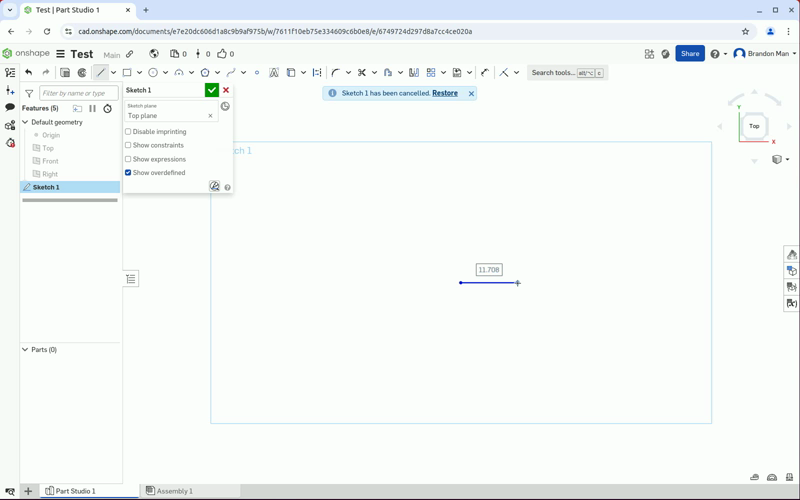
key_down(shift)
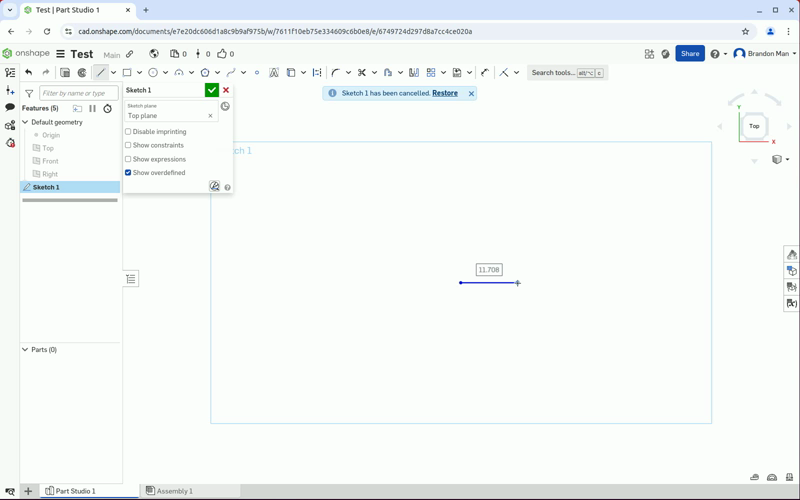
mouse_move(547, 282)
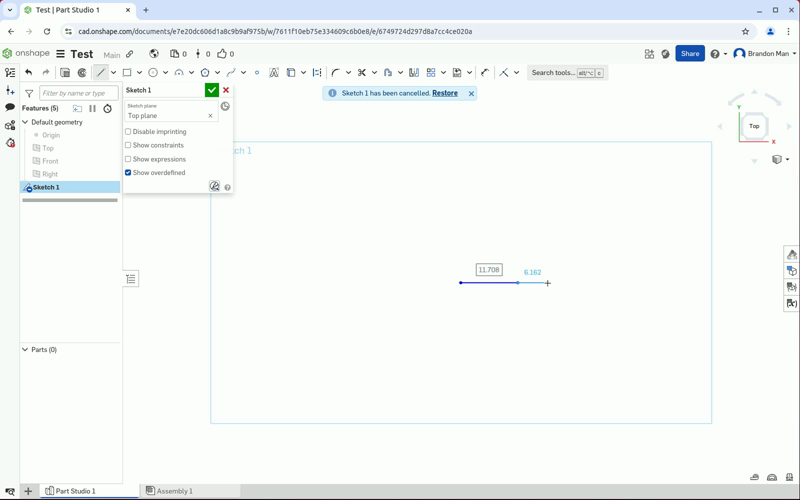
mouse_move(517, 226)
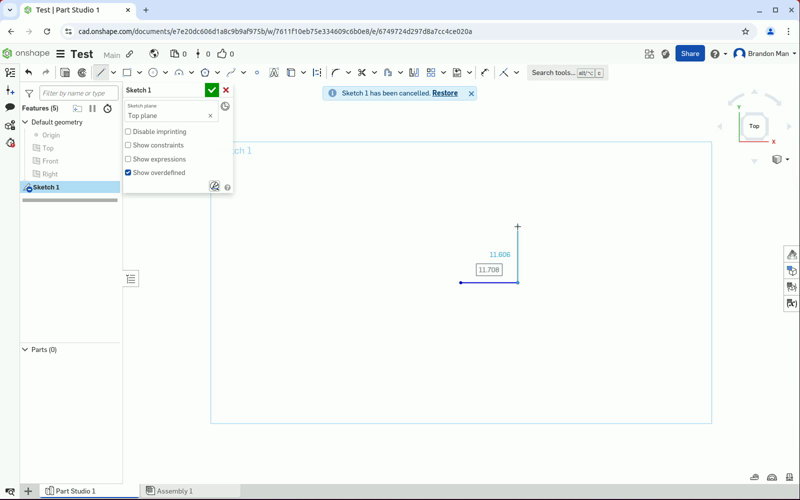
click(517, 226)
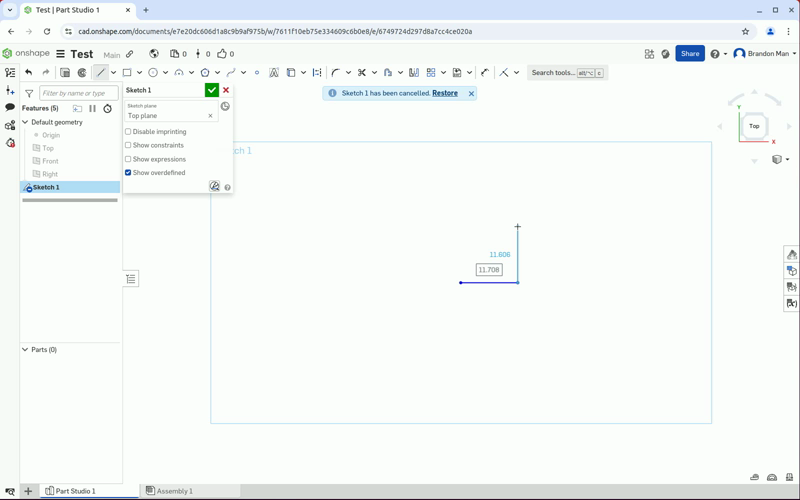
key_up(shift)
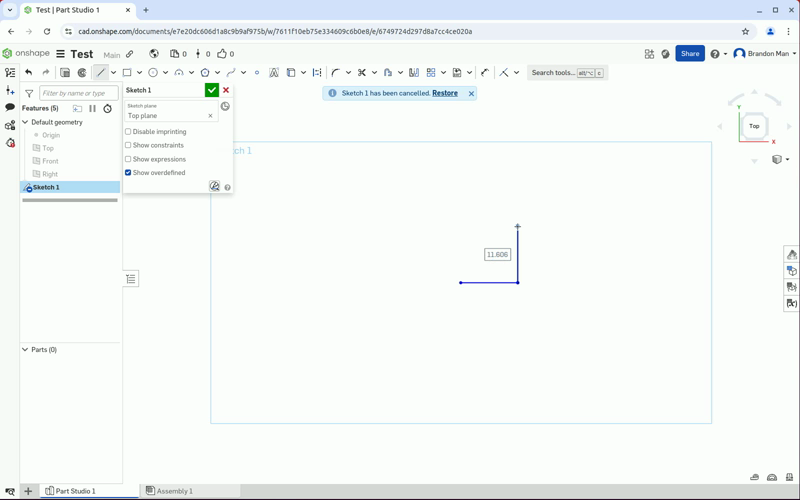
key_down(shift)
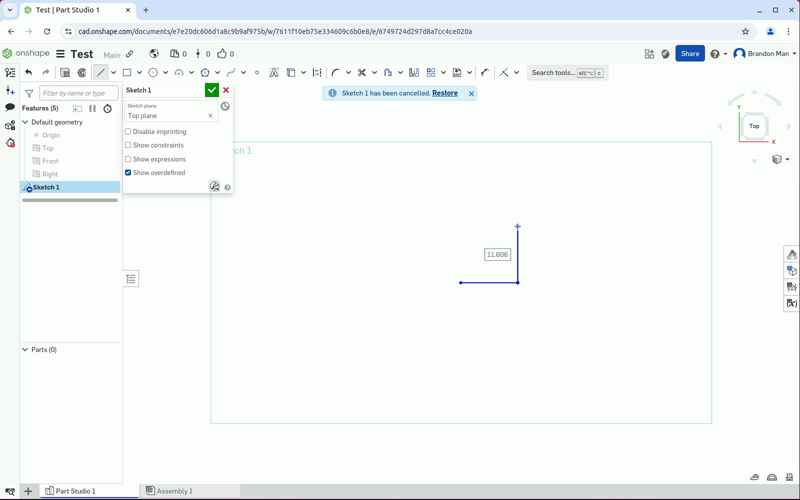
mouse_move(547, 226)
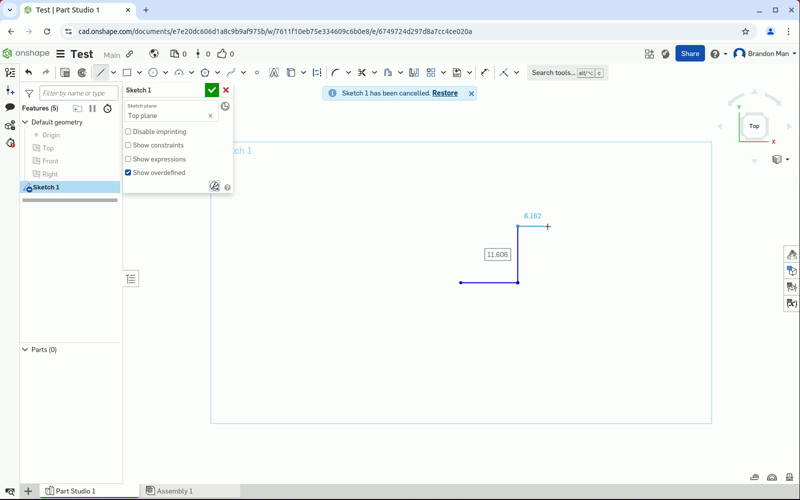
mouse_move(460, 226)
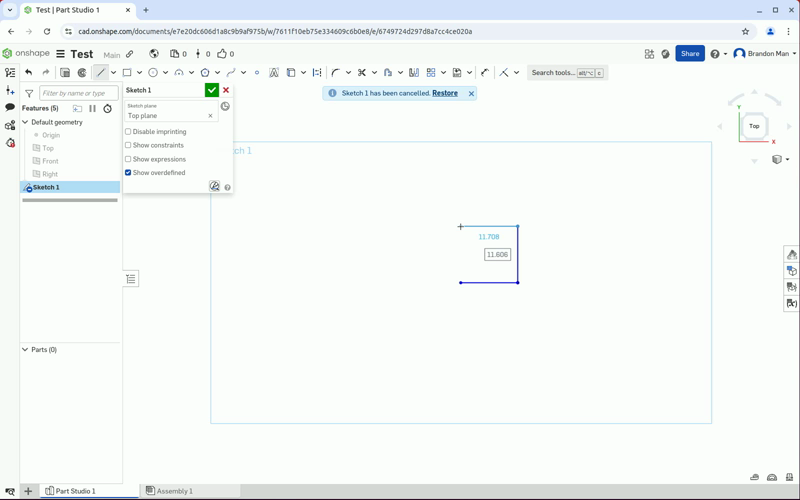
click(460, 226)
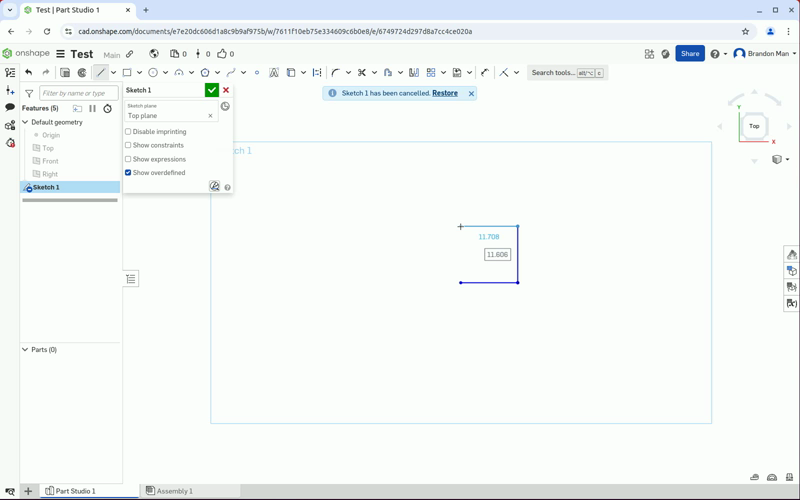
key_up(shift)
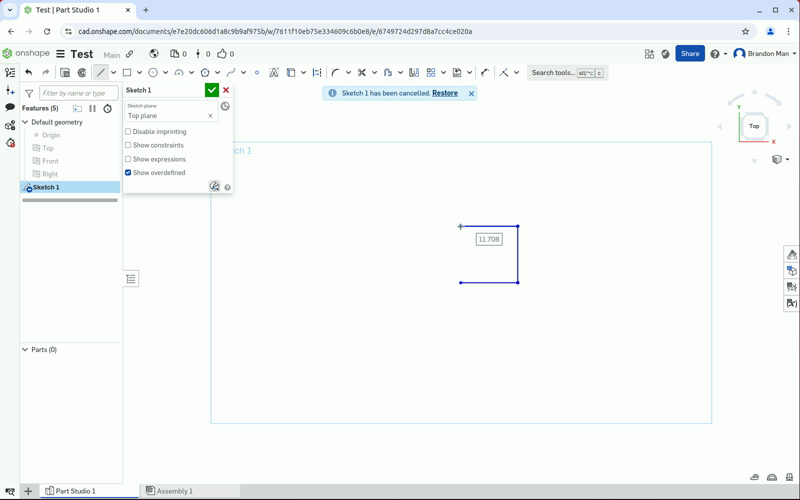
mouse_move(490, 226)
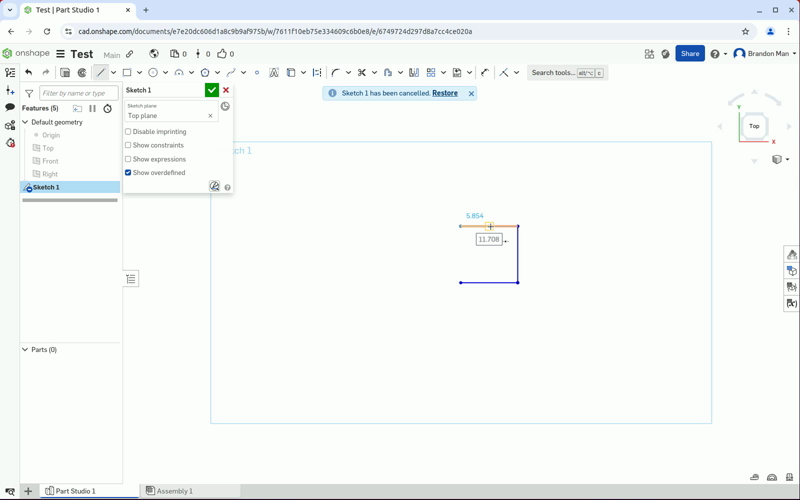
key_down(shift)
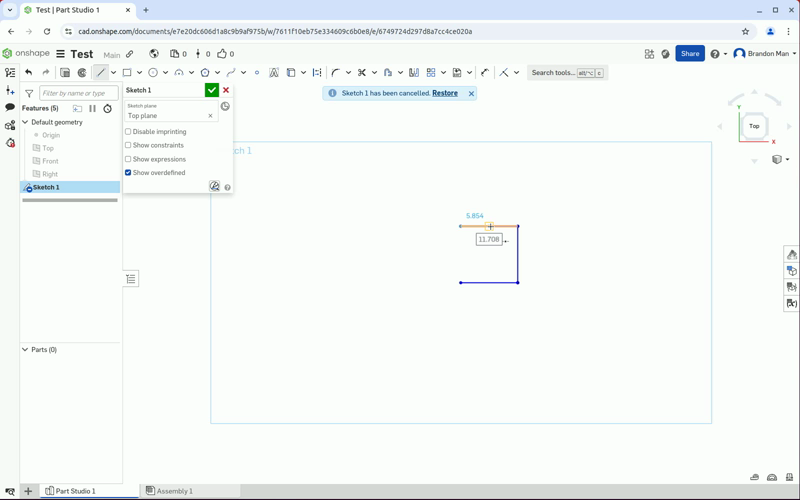
mouse_move(460, 282)
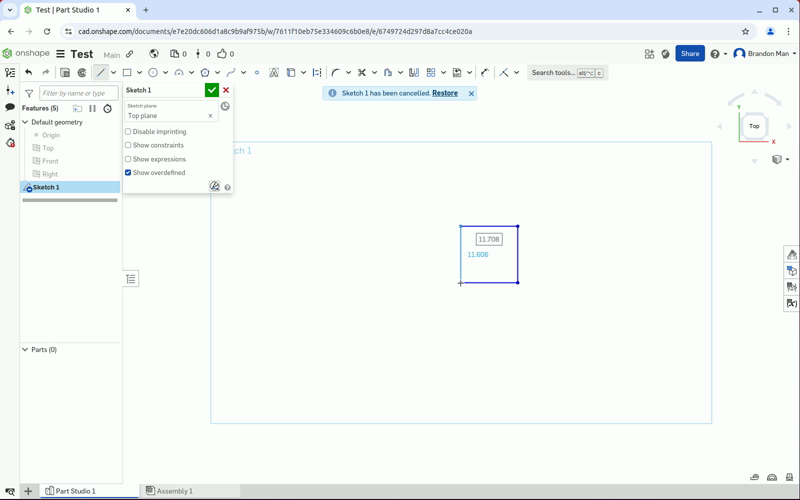
key_up(shift)
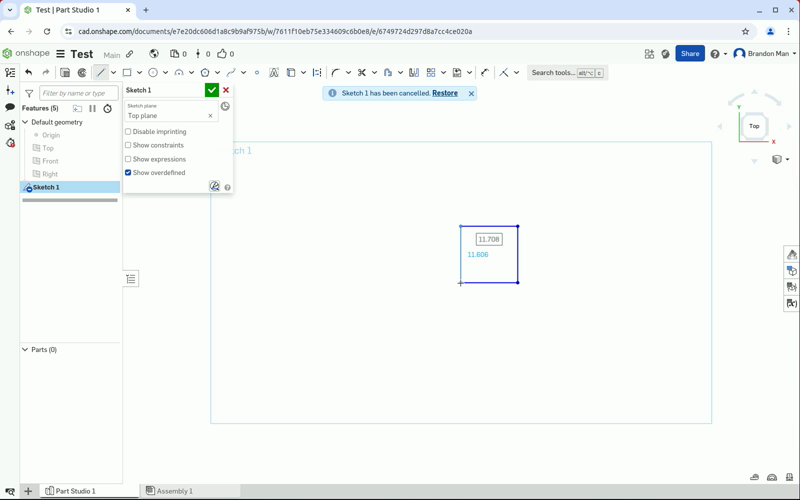
click(460, 282)
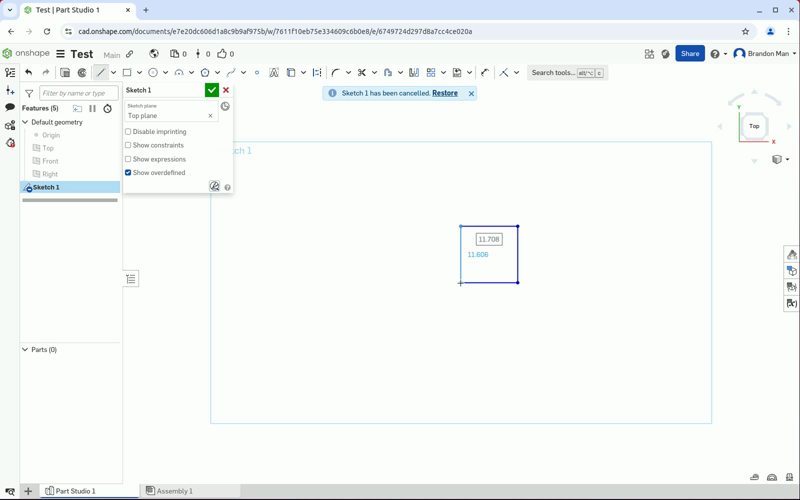
key(esc)
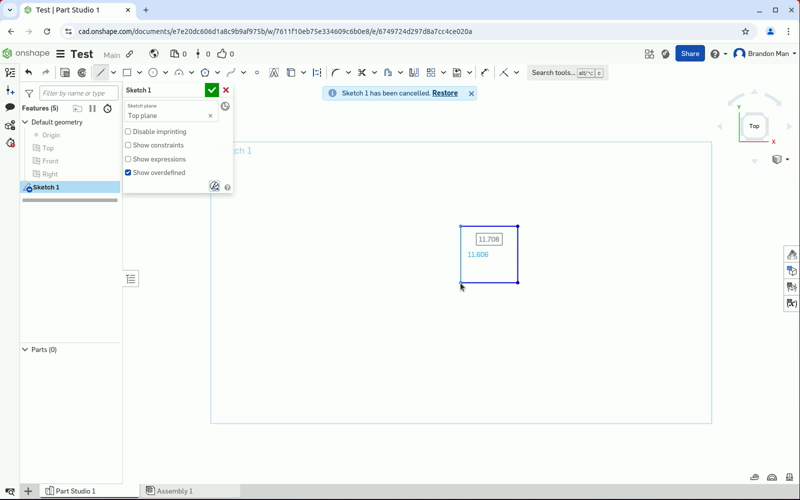
mouse_move(487, 238)
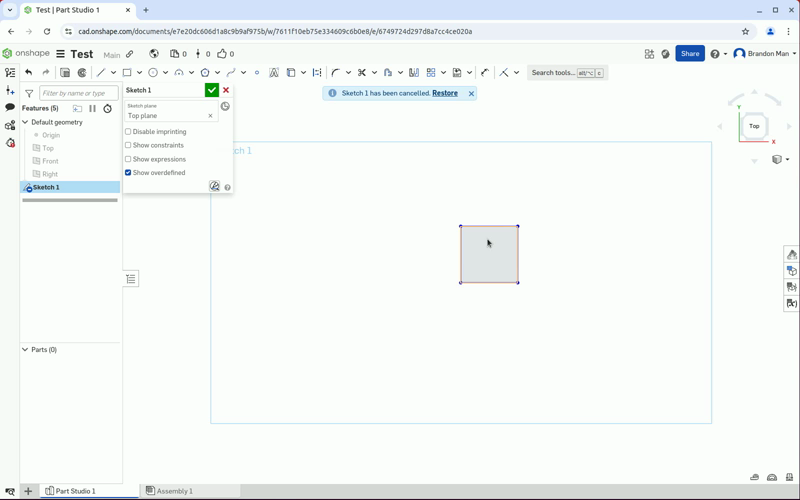
click(487, 238)
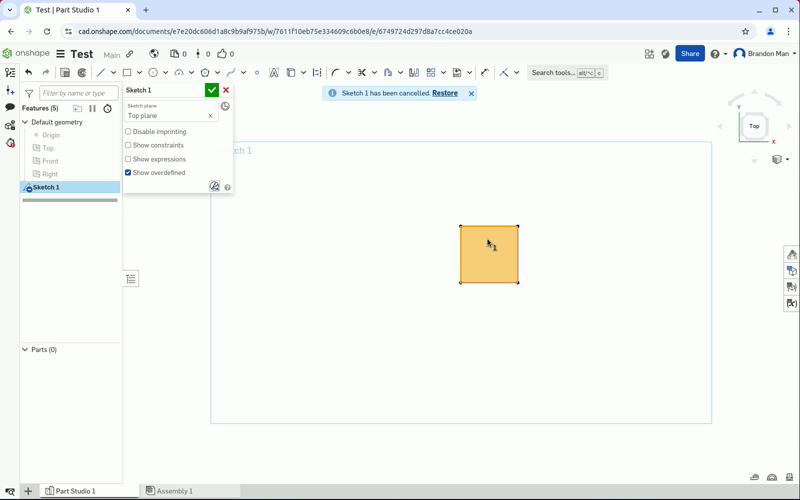
mouse_move(73, 352)
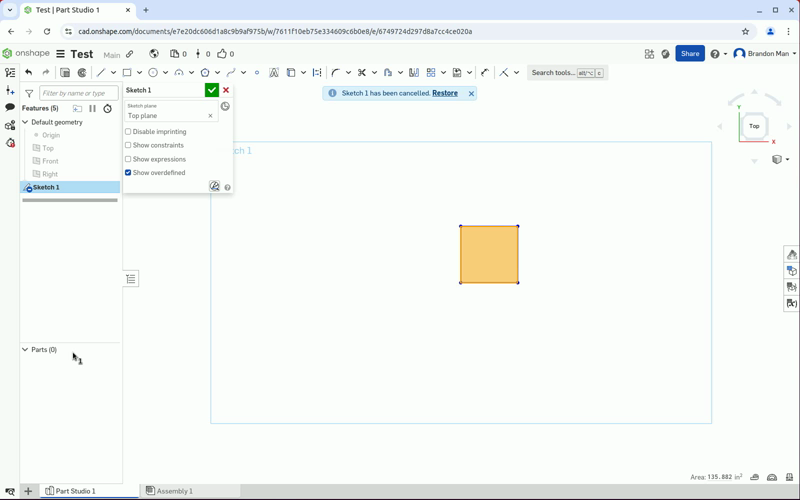
key(shift+y)
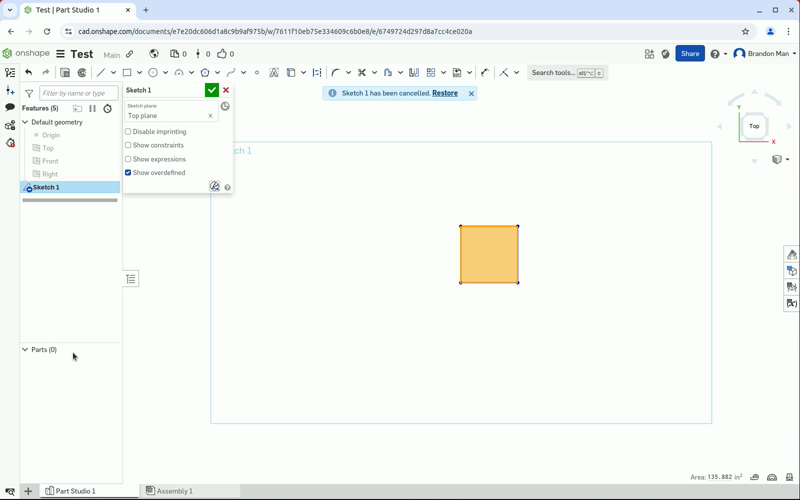
key(shift+e)
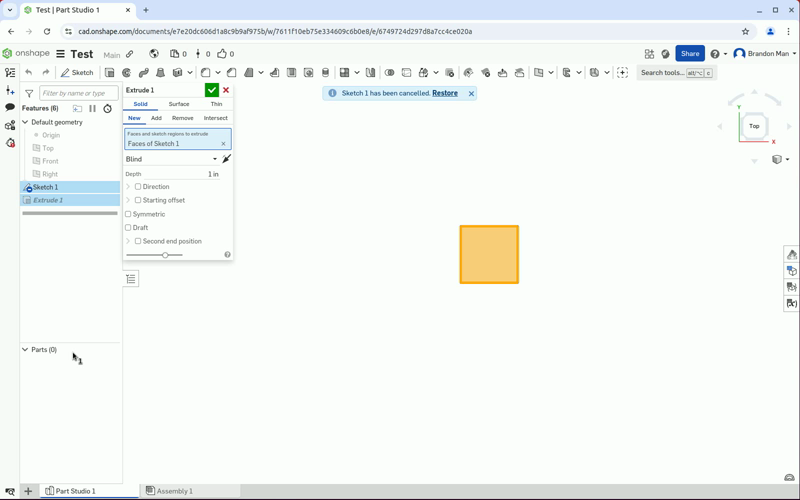
mouse_move(143, 106)
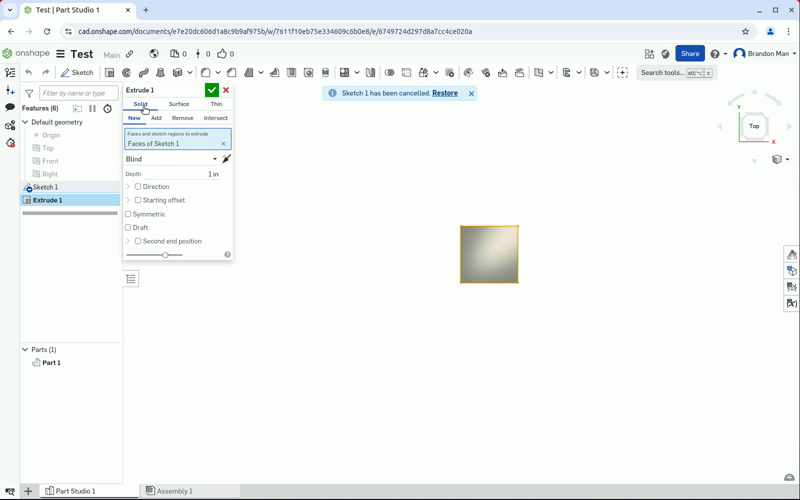
click(143, 106)
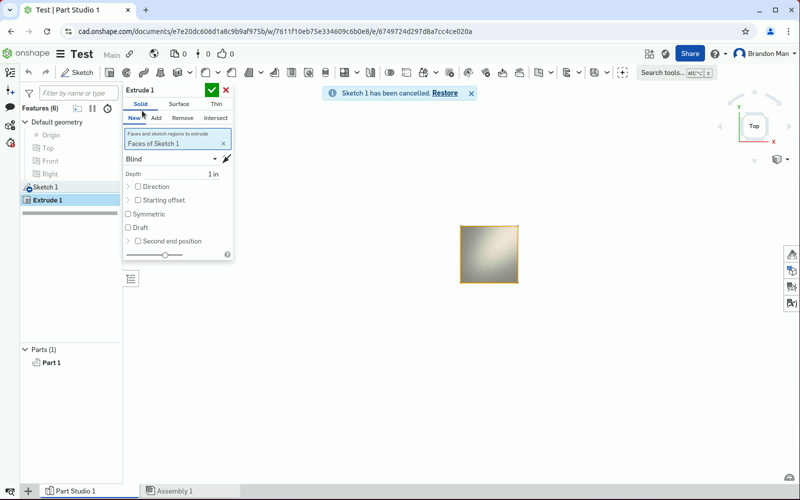
mouse_move(137, 120)
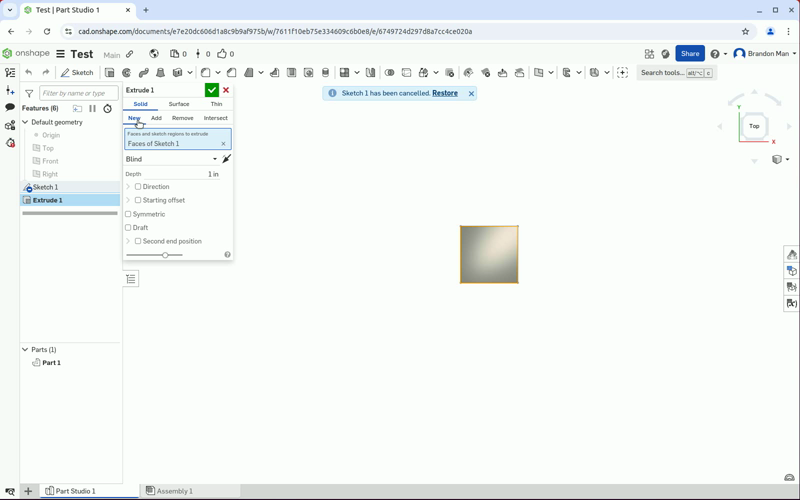
click(137, 120)
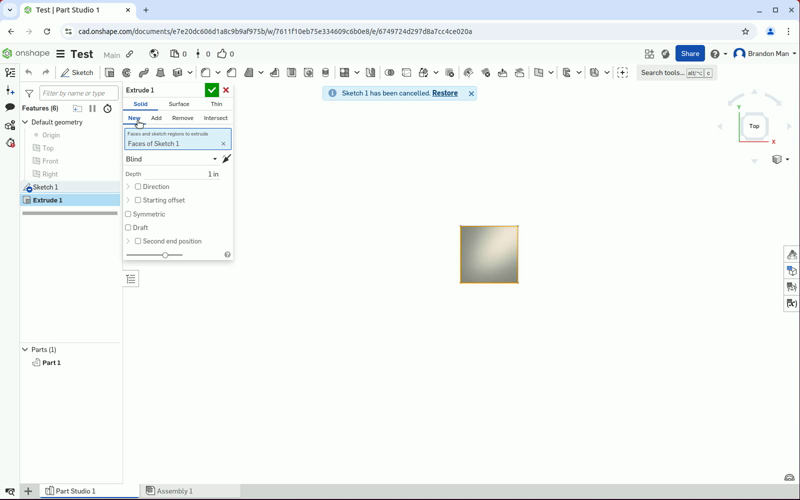
key(tab, 4)
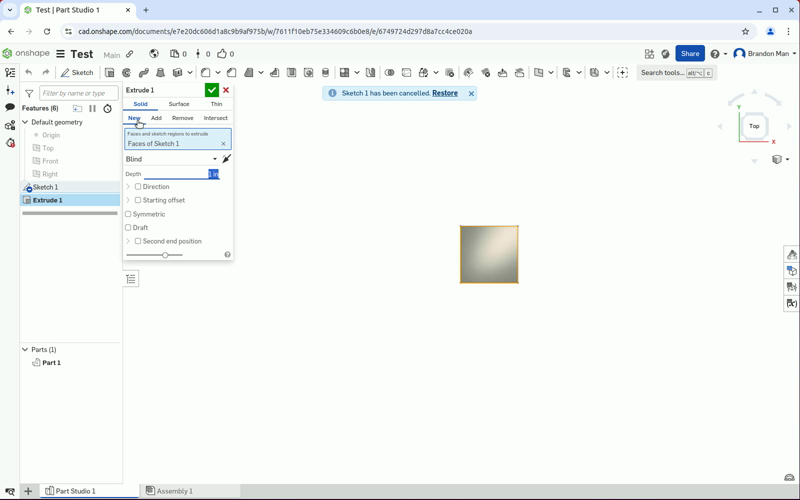
text(11.554)
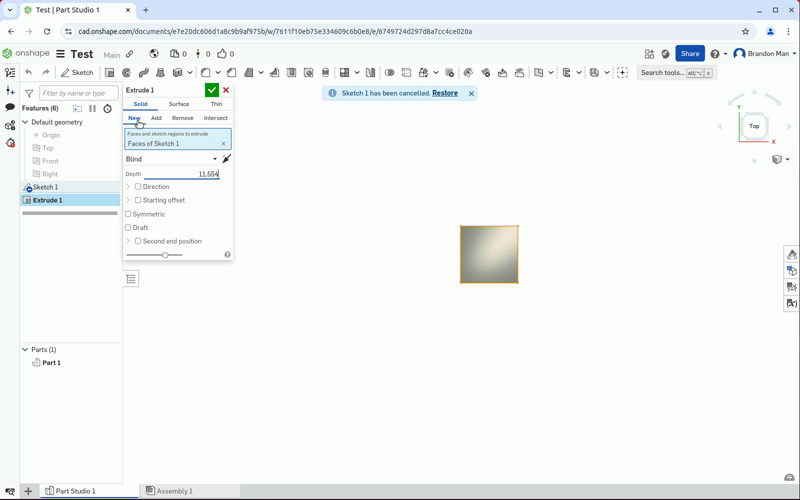
key(enter)
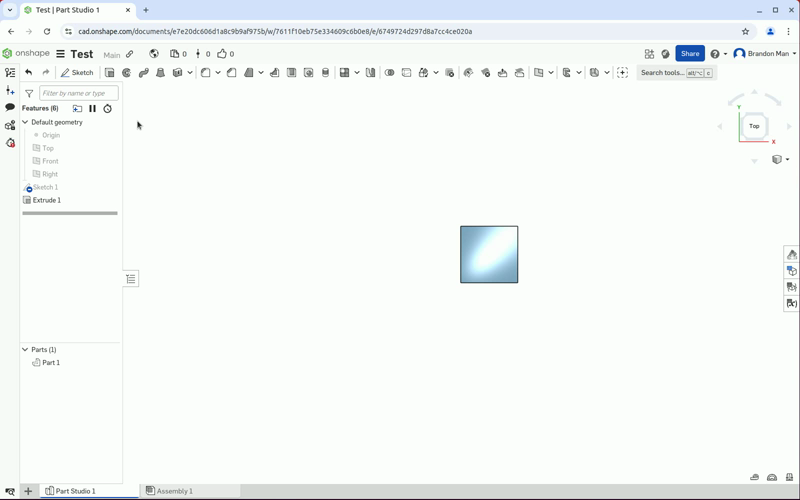
key(shift+h)
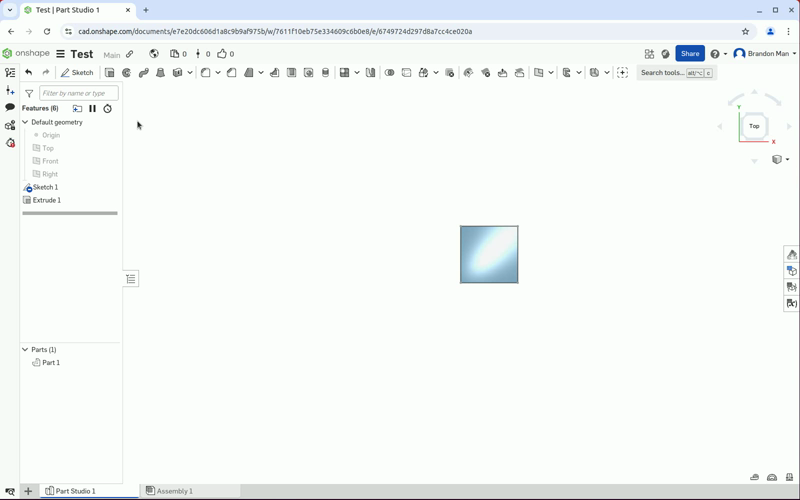
key(shift+h)
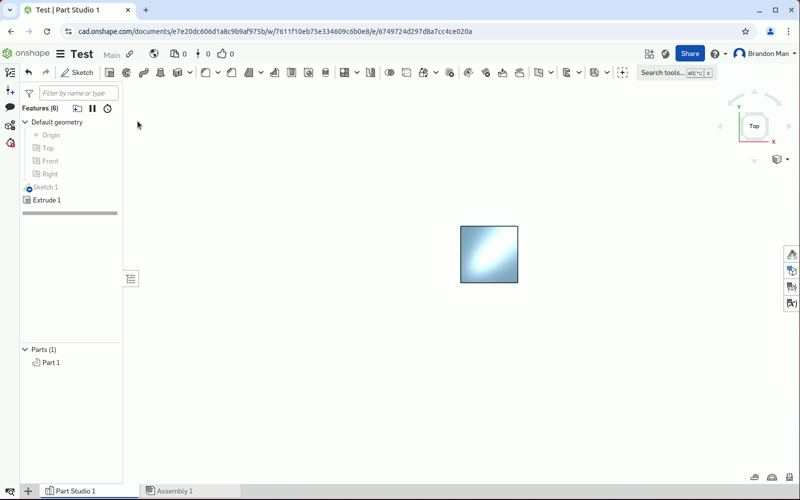
mouse_move(73, 189)
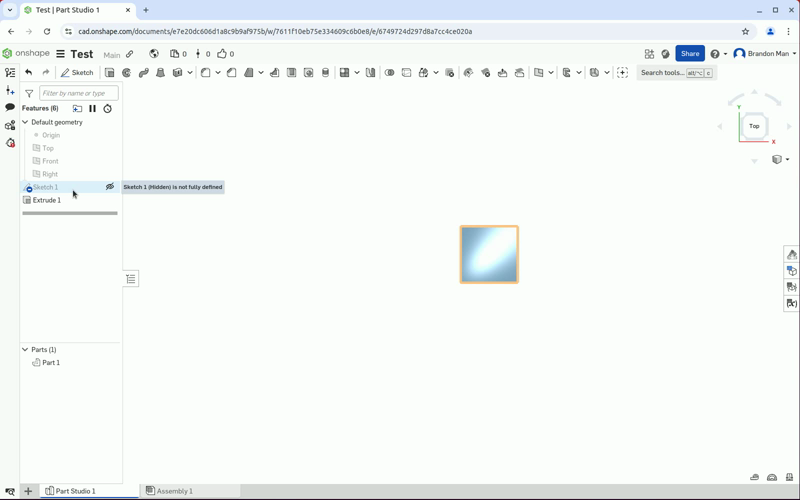
click(73, 189)
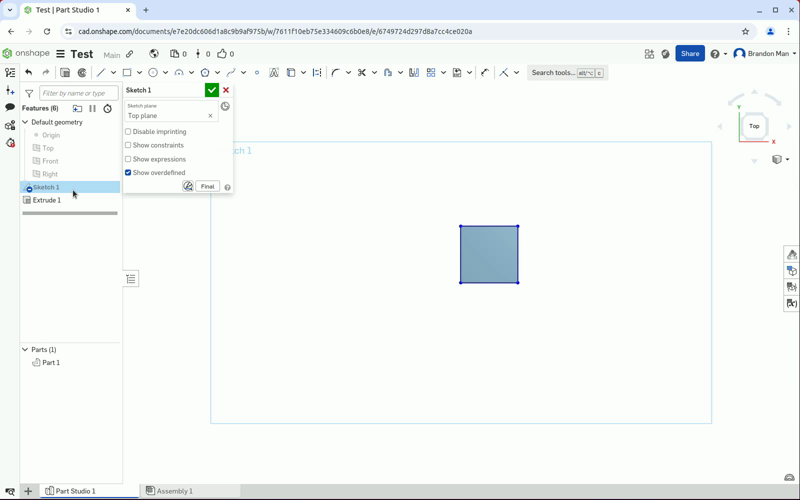
mouse_move(229, 92)
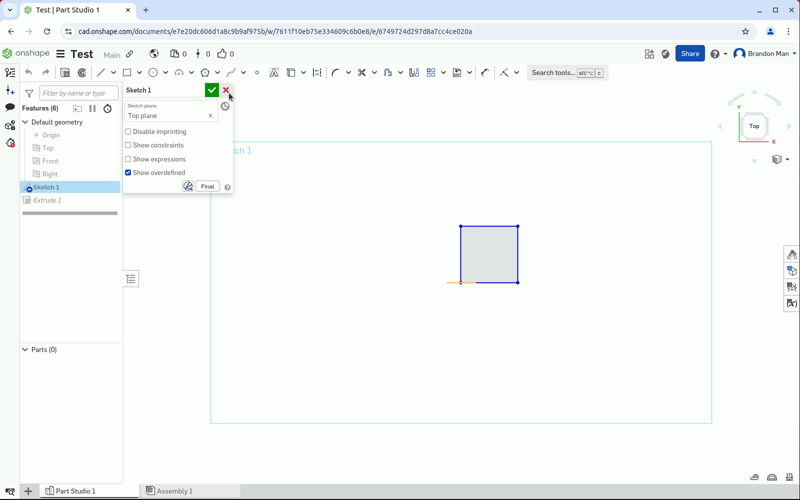
click(229, 92)
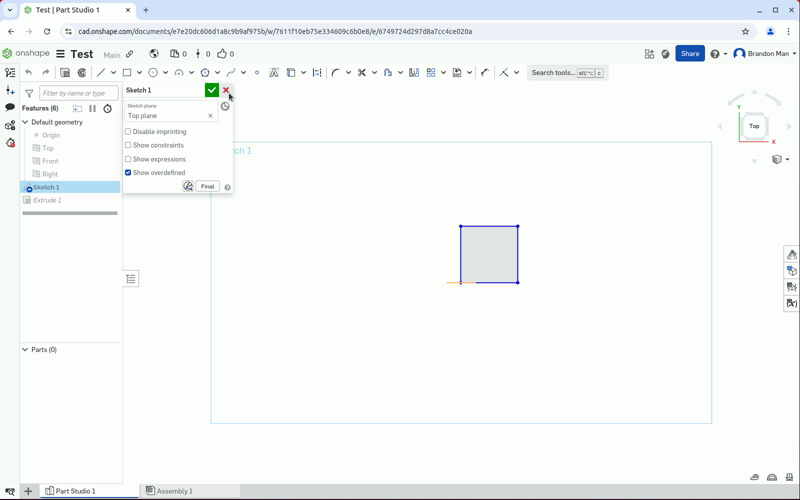
key(shift+s)
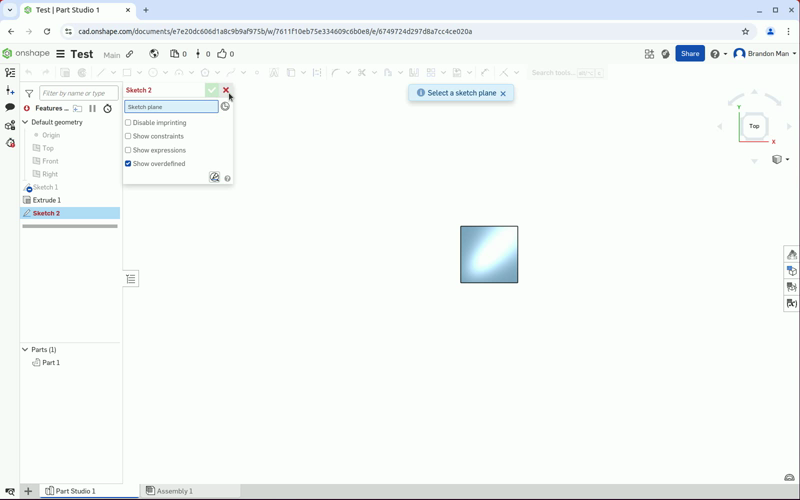
mouse_move(73, 150)
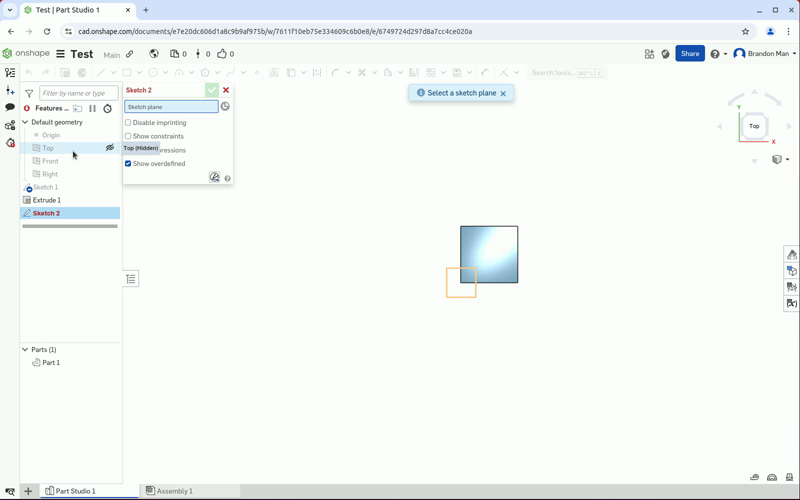
click(73, 150)
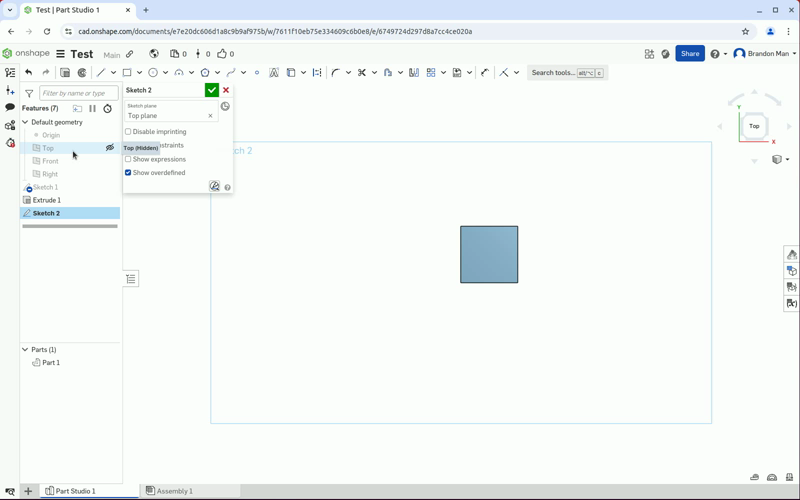
mouse_move(73, 352)
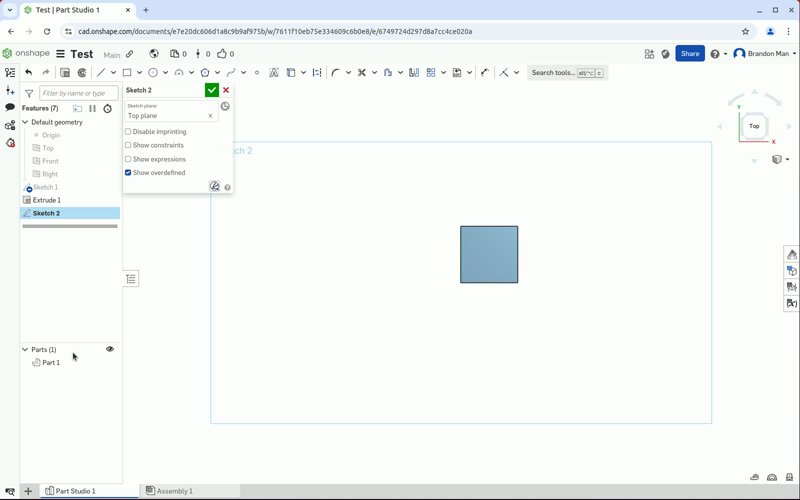
key(y)
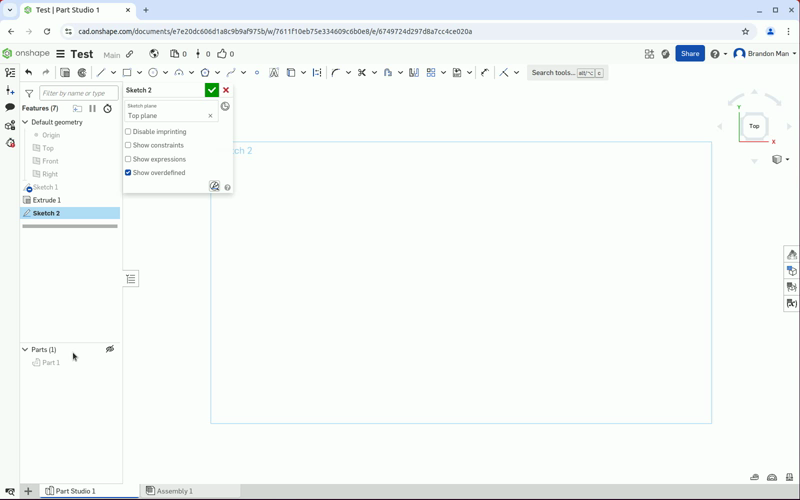
key(l)
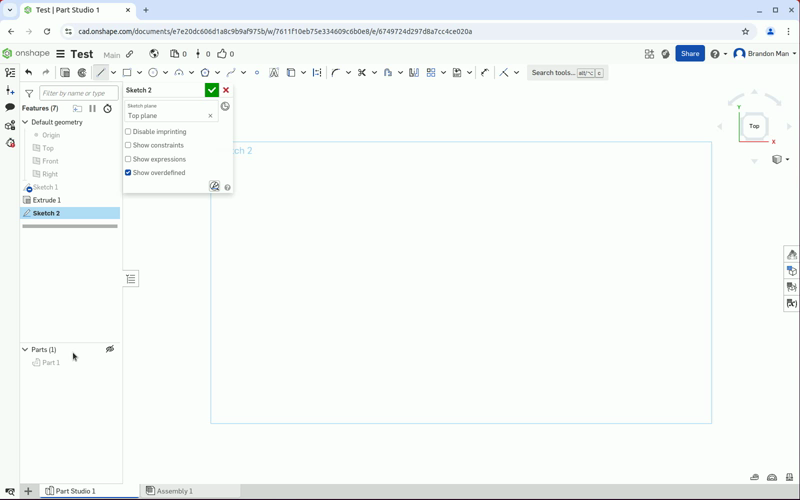
key_down(shift)
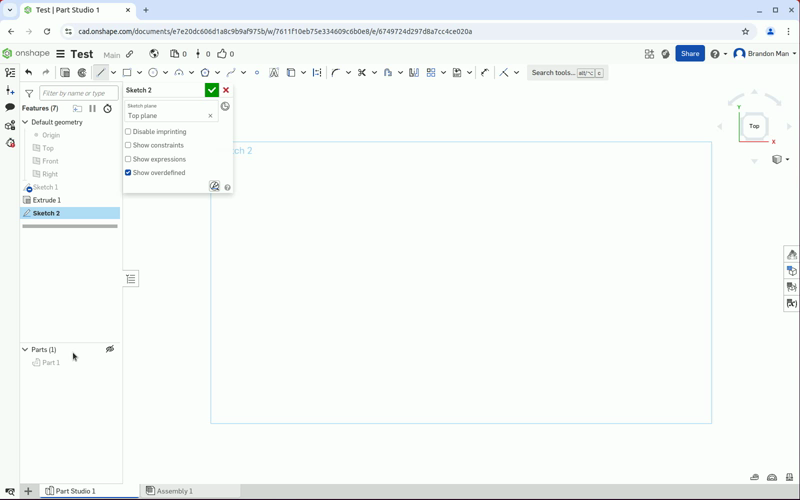
mouse_move(516, 282)
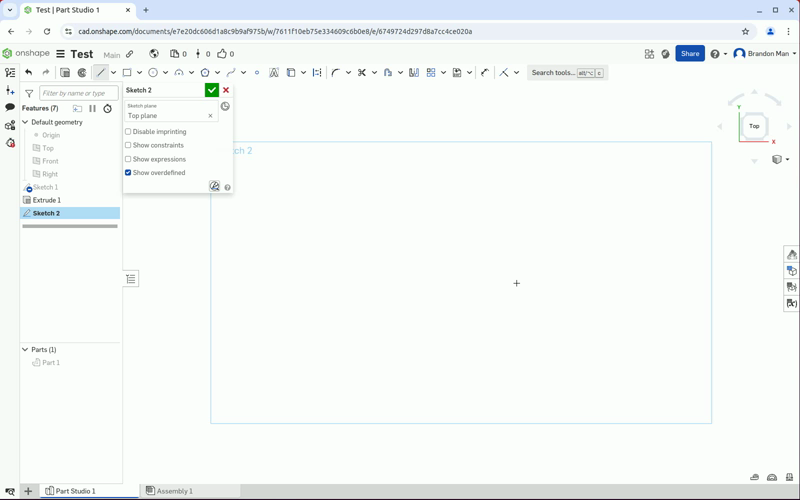
click(516, 282)
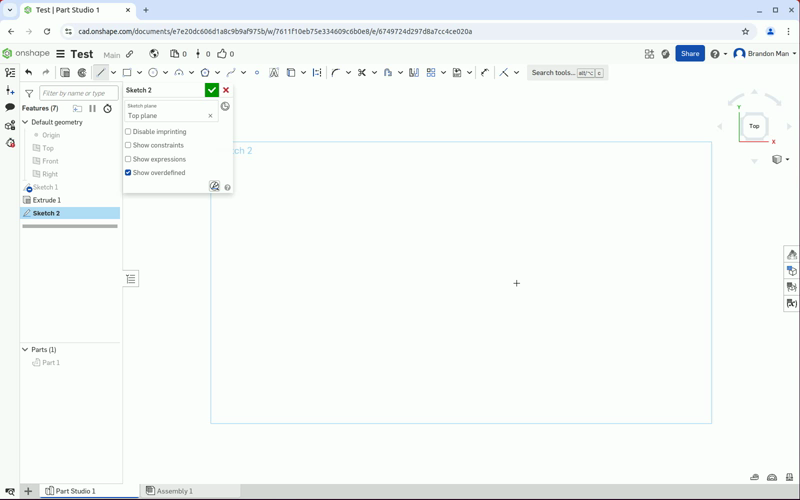
key_up(shift)
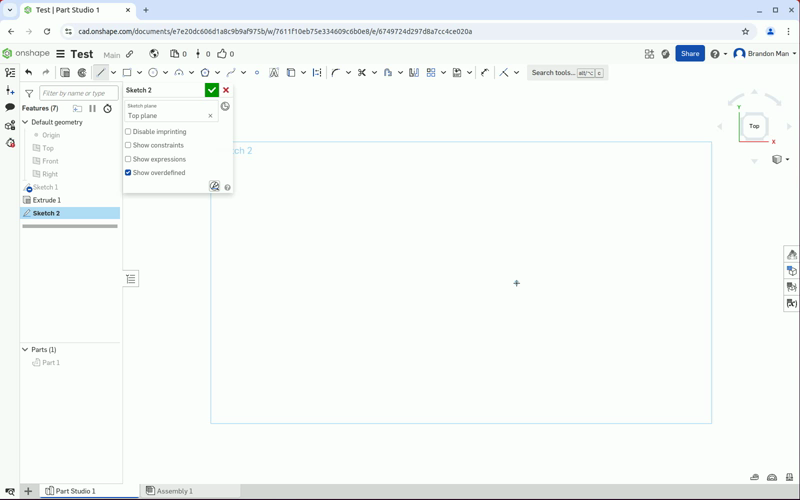
key_down(shift)
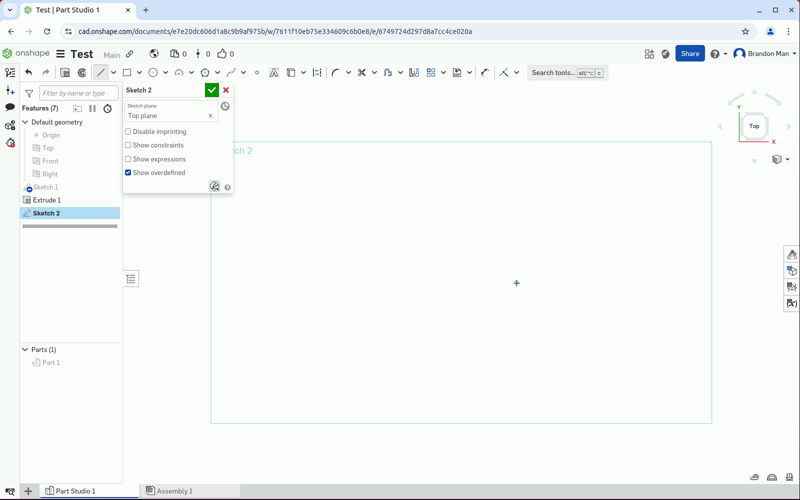
mouse_move(546, 282)
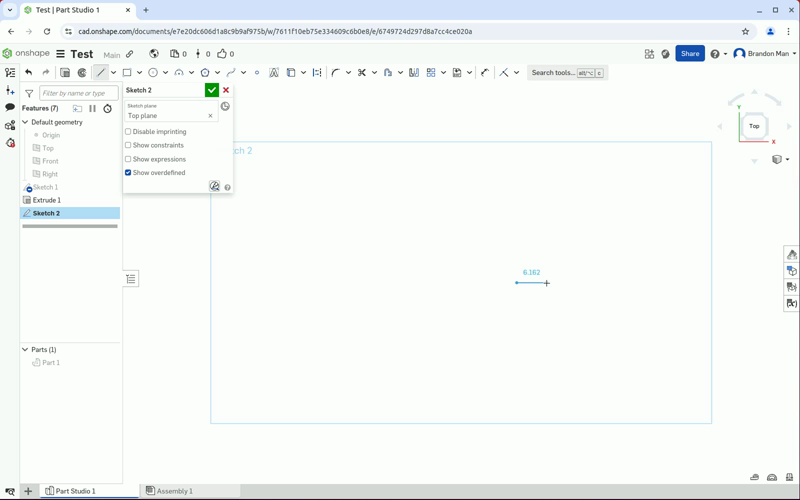
mouse_move(573, 282)
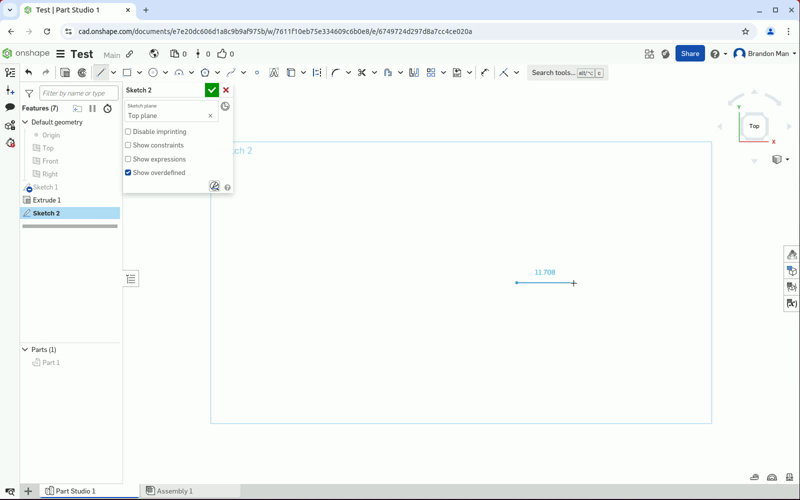
click(573, 282)
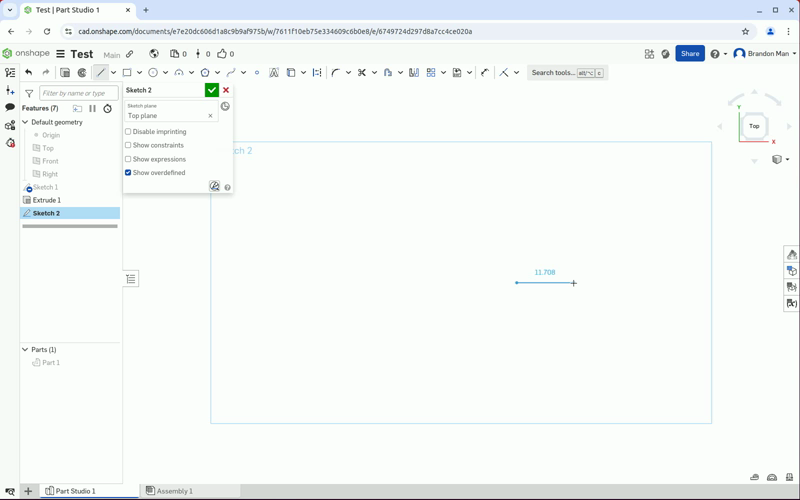
key_up(shift)
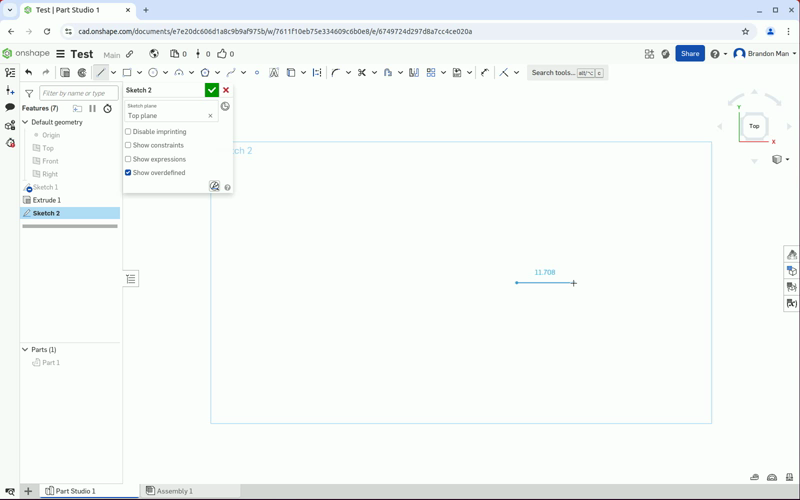
key_down(shift)
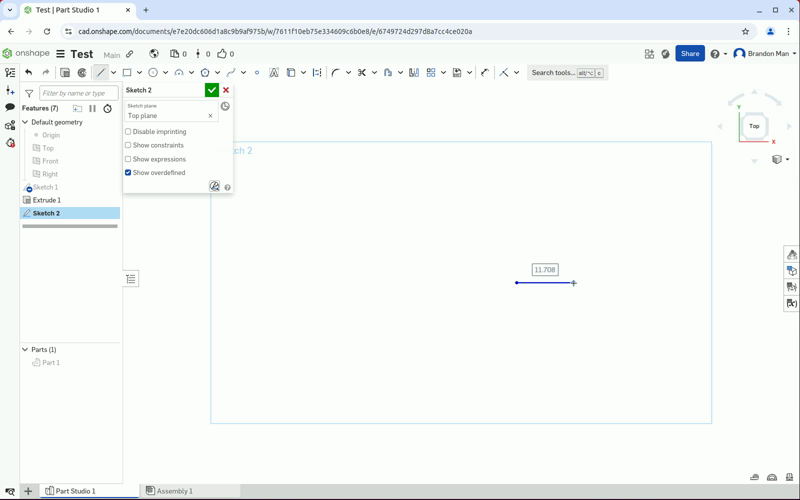
mouse_move(573, 170)
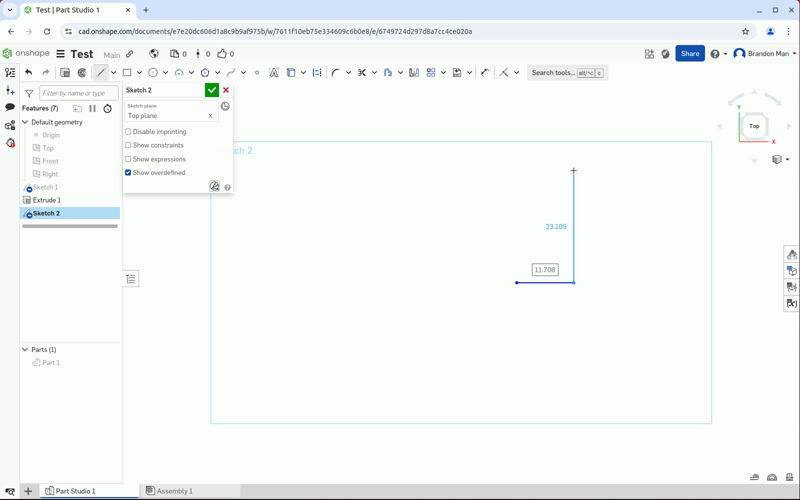
click(573, 170)
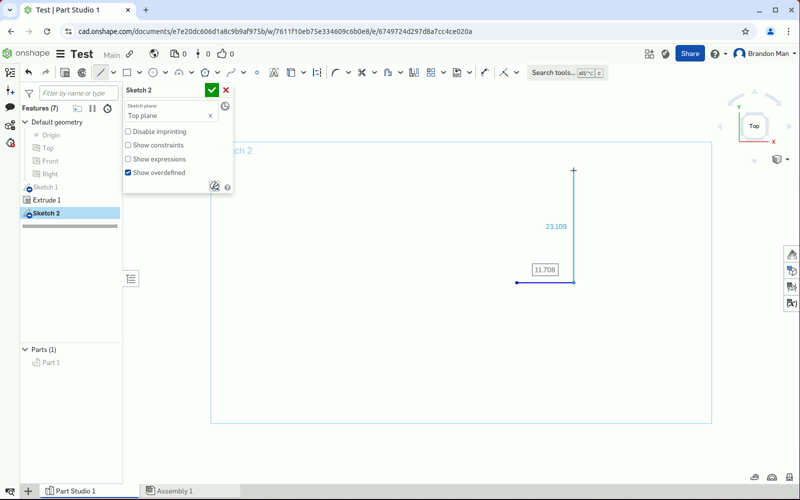
key_up(shift)
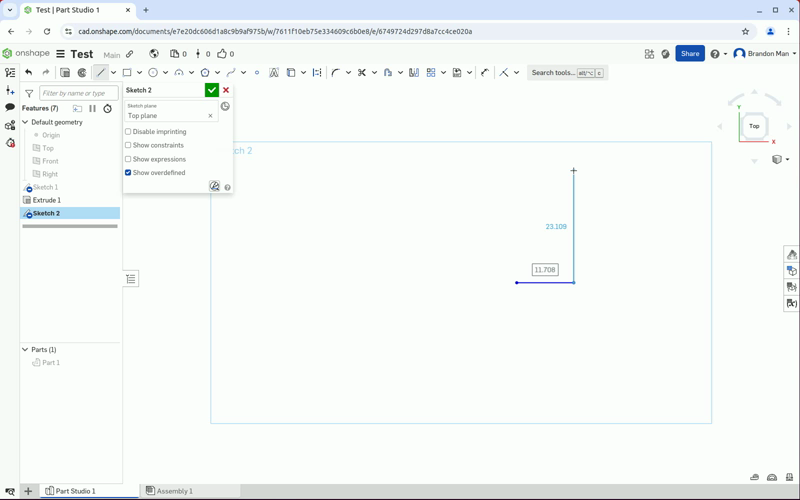
key_down(shift)
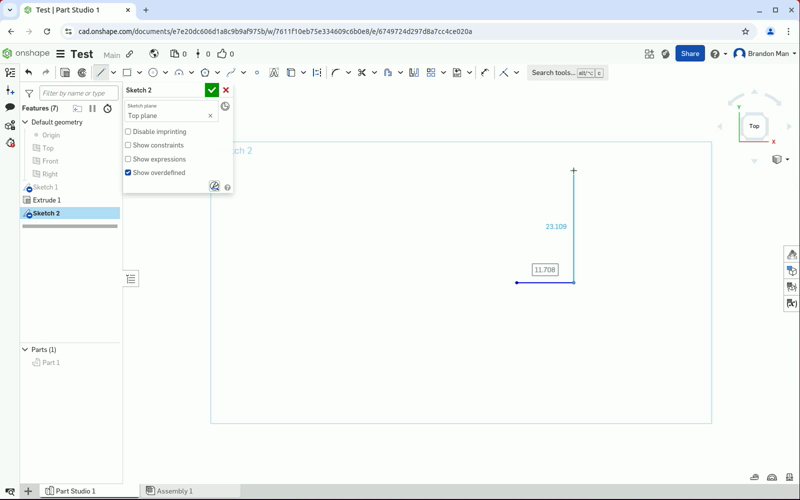
mouse_move(589, 170)
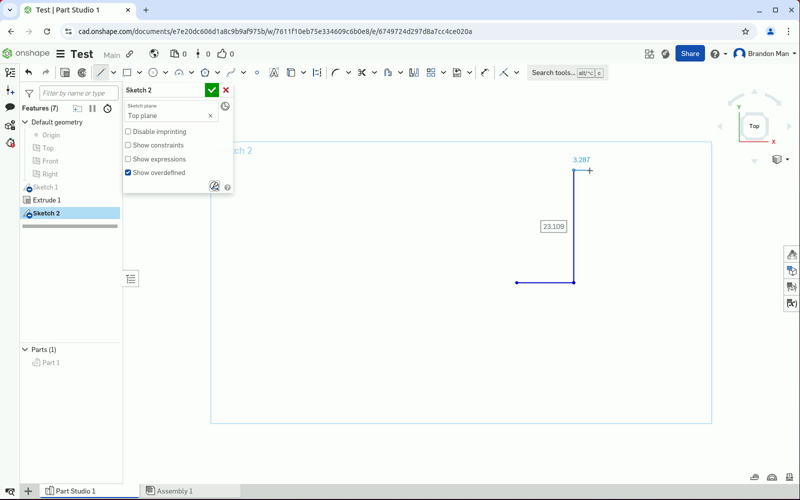
mouse_move(516, 170)
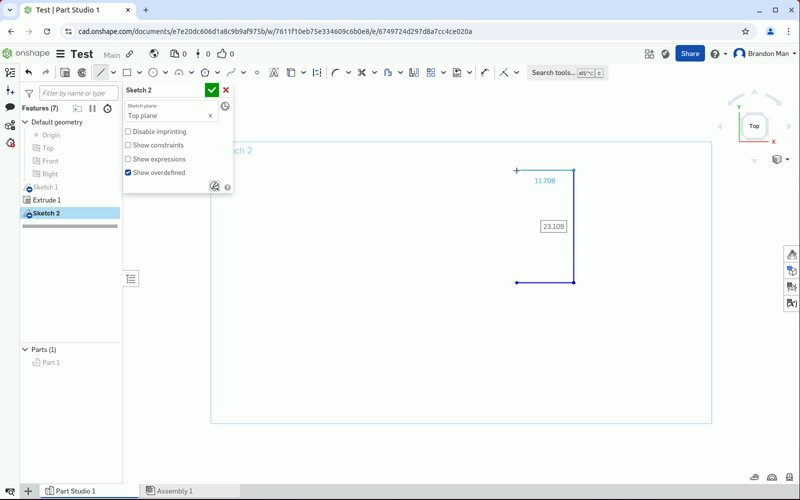
click(516, 170)
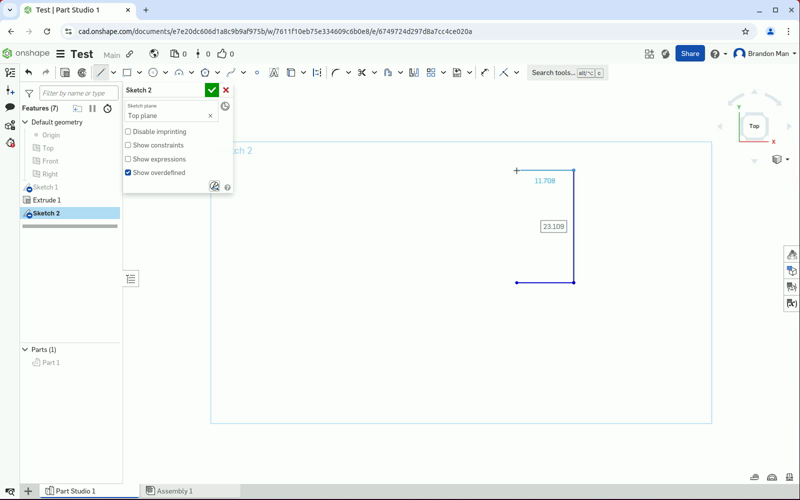
key_up(shift)
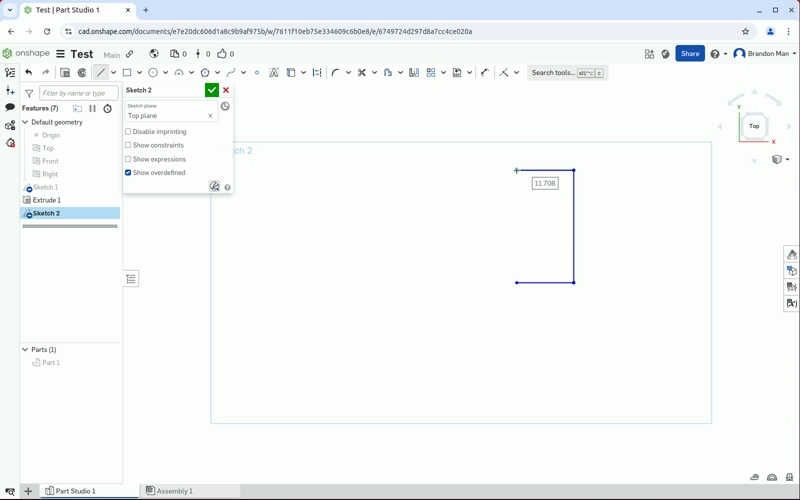
key_down(shift)
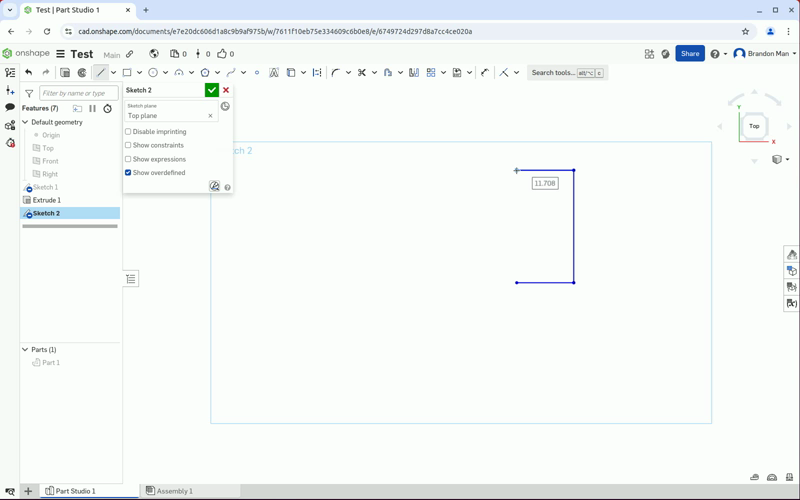
mouse_move(546, 170)
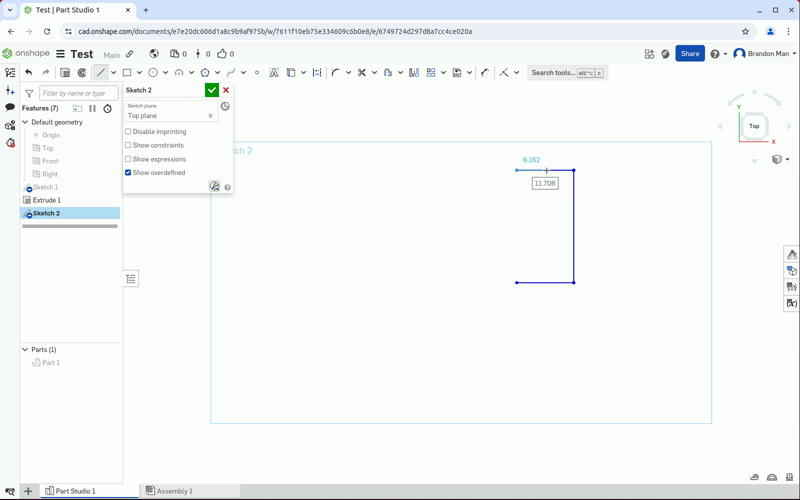
mouse_move(516, 226)
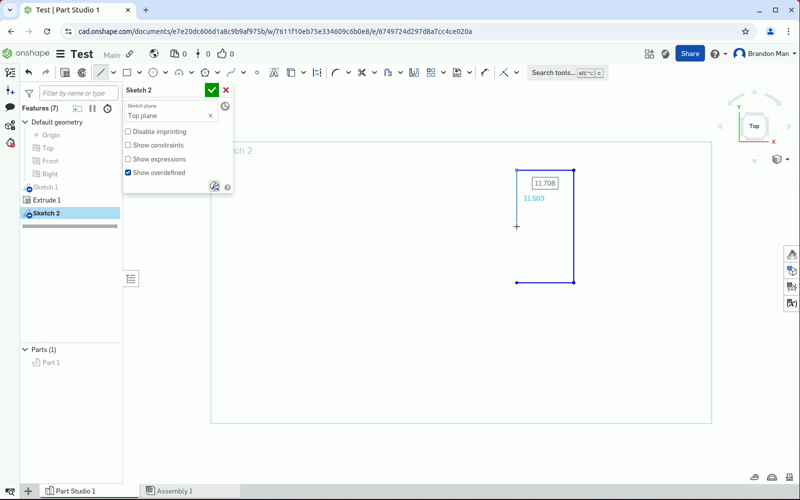
click(516, 226)
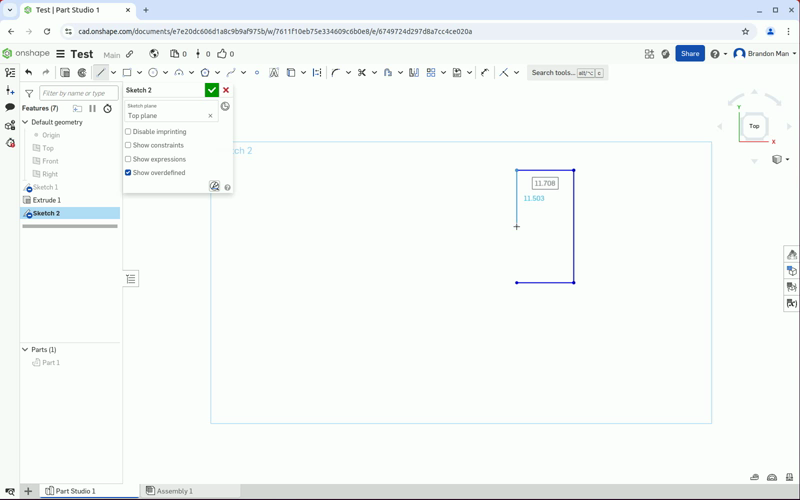
key_up(shift)
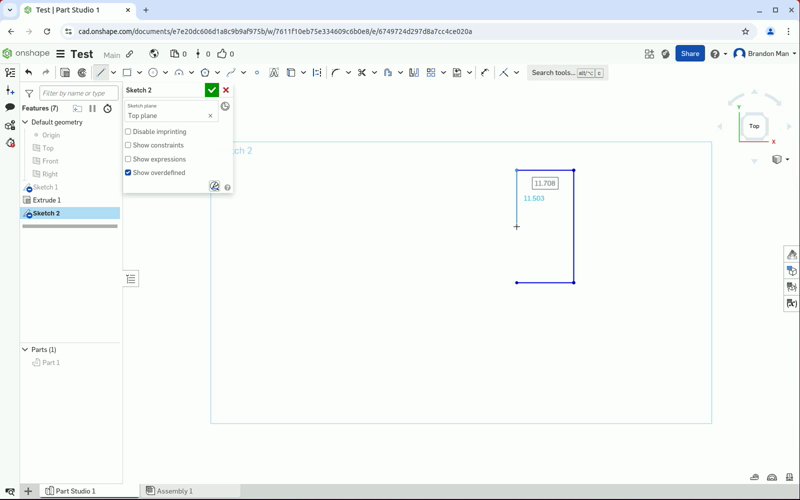
mouse_move(546, 226)
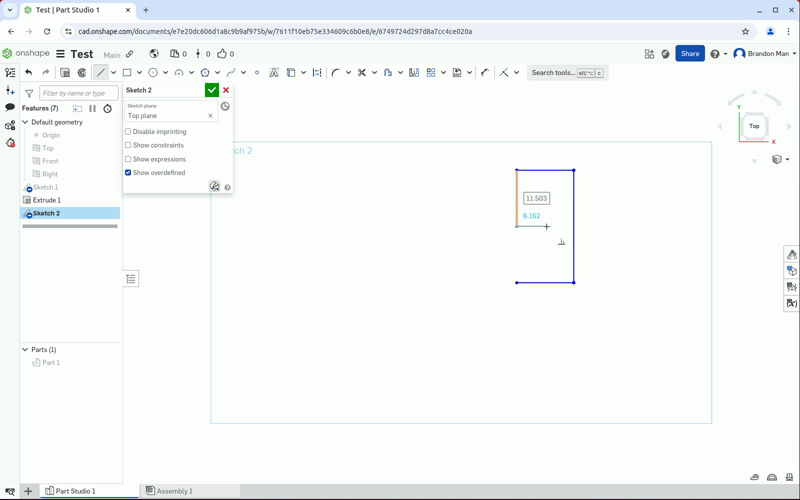
key_down(shift)
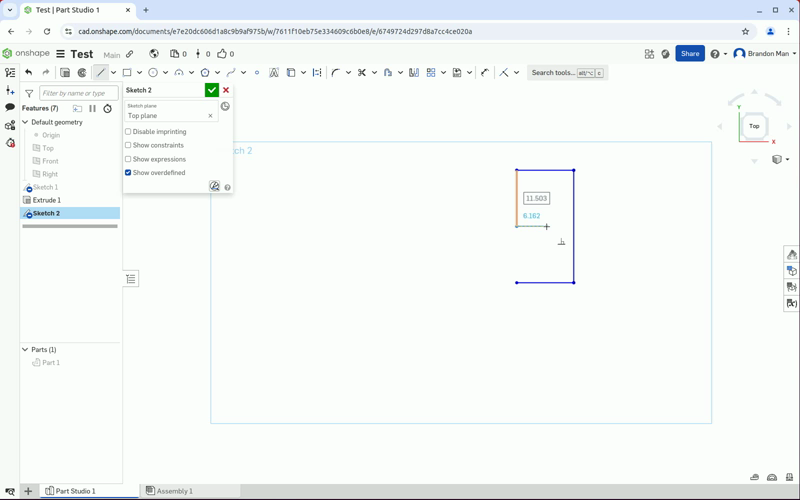
mouse_move(516, 282)
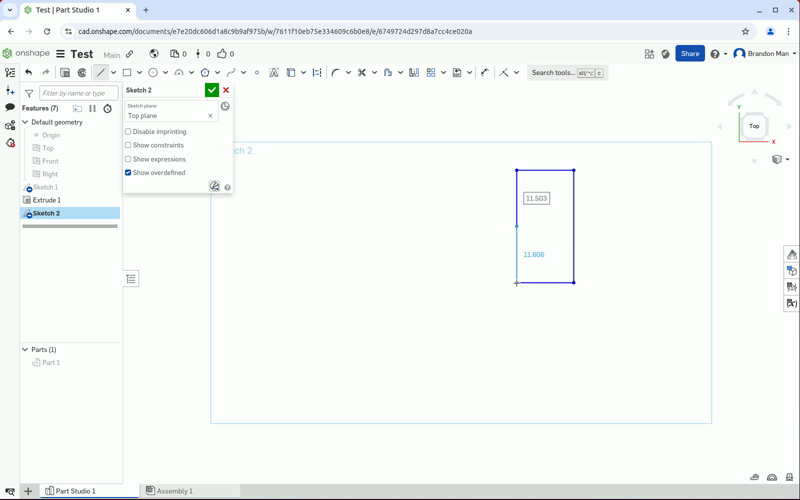
key_up(shift)
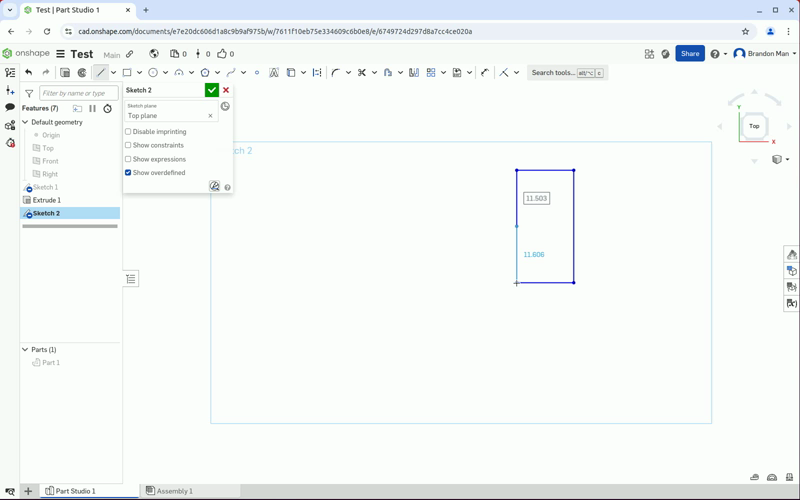
click(516, 282)
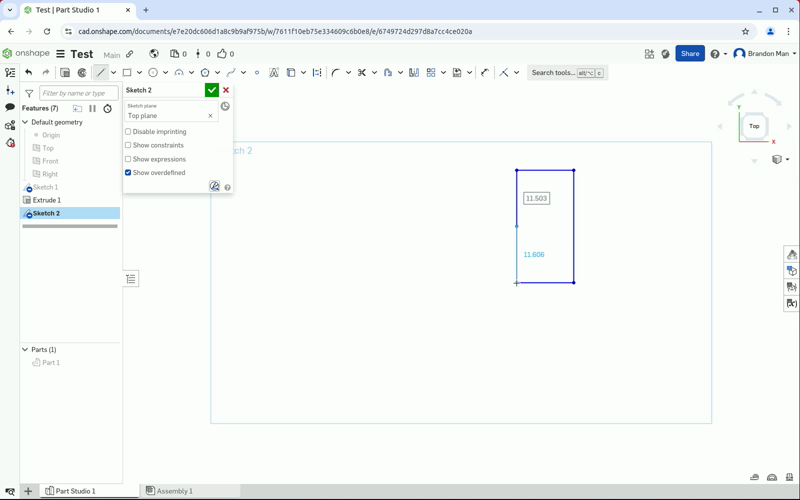
key(esc)
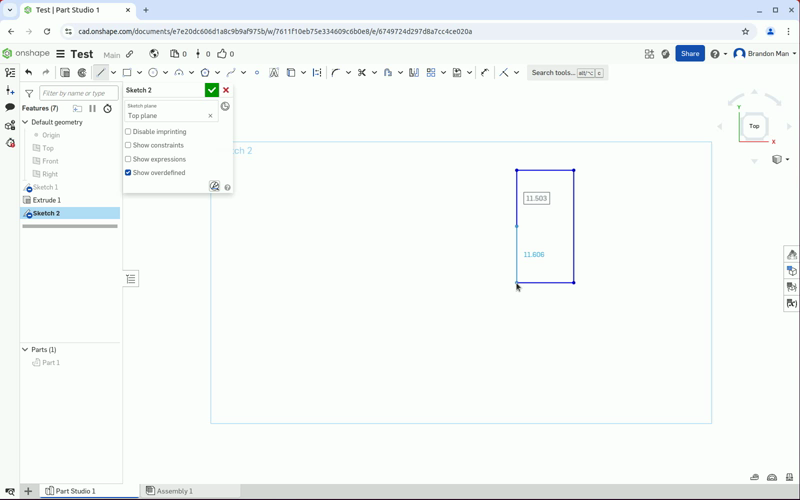
mouse_move(542, 188)
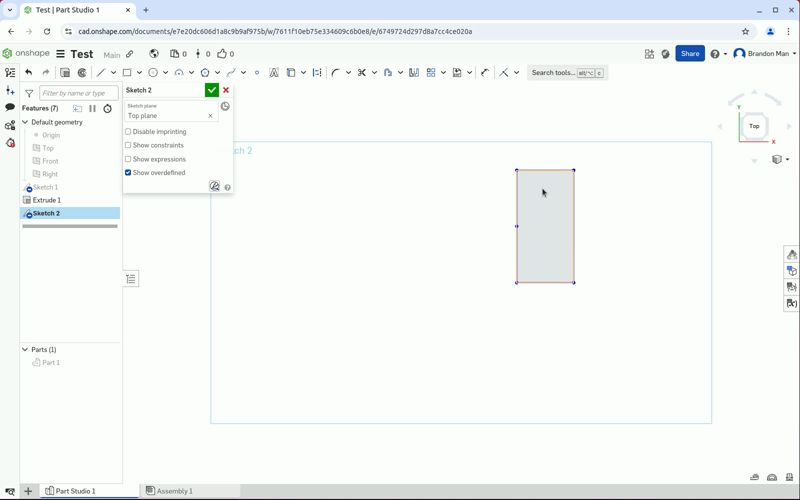
click(542, 188)
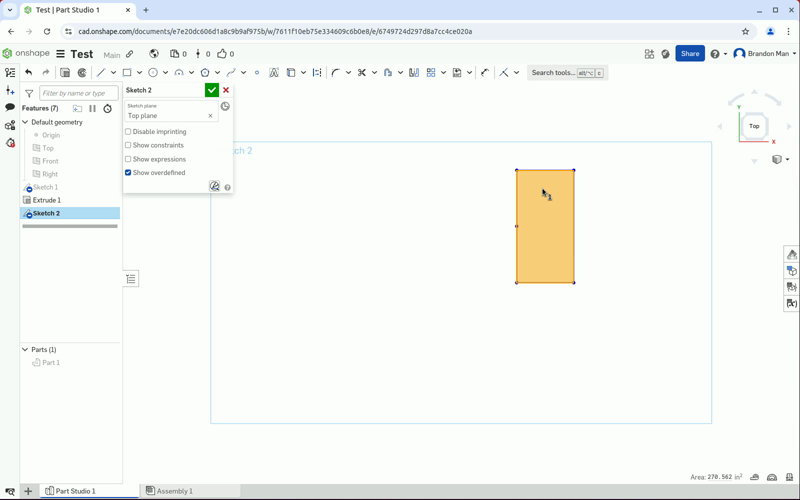
mouse_move(73, 352)
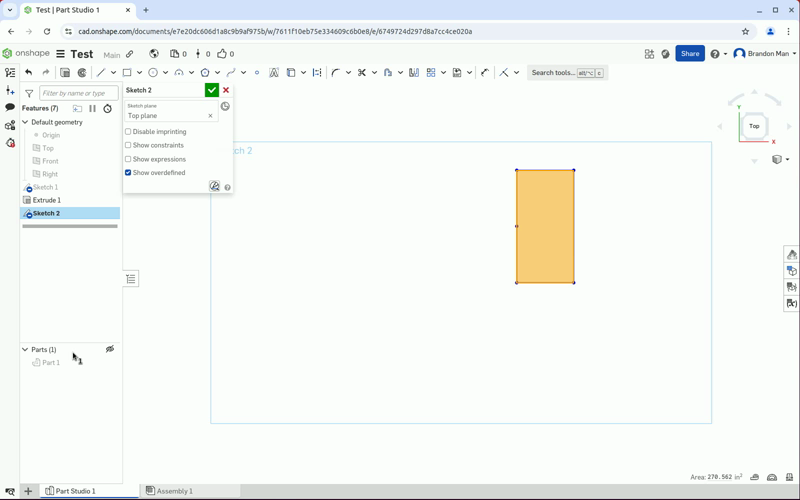
key(shift+y)
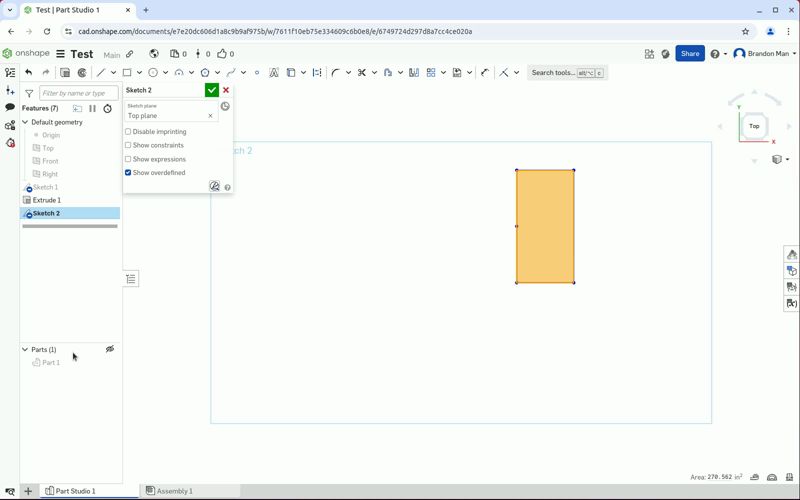
key(shift+e)
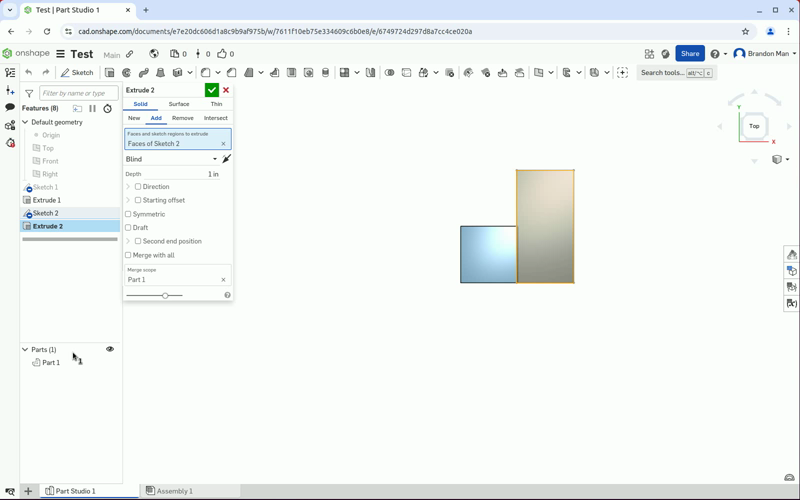
mouse_move(143, 106)
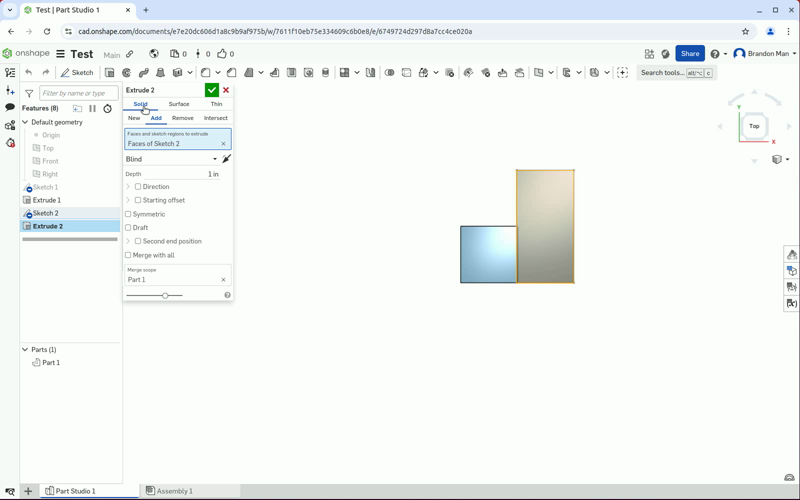
click(143, 106)
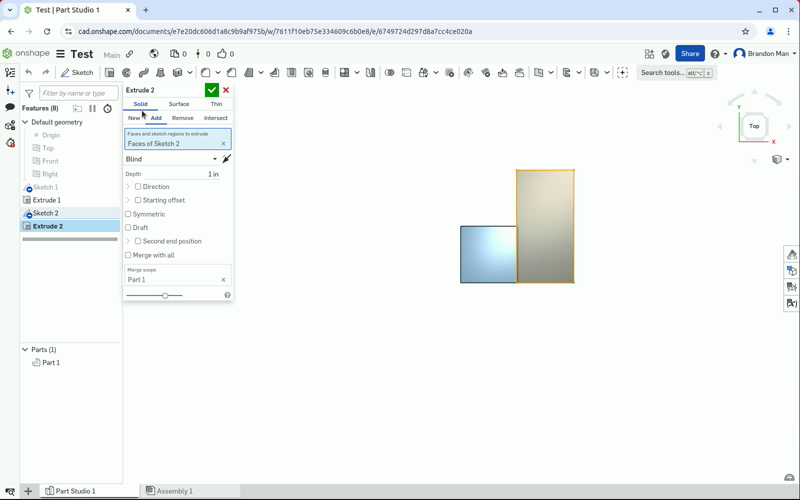
mouse_move(137, 120)
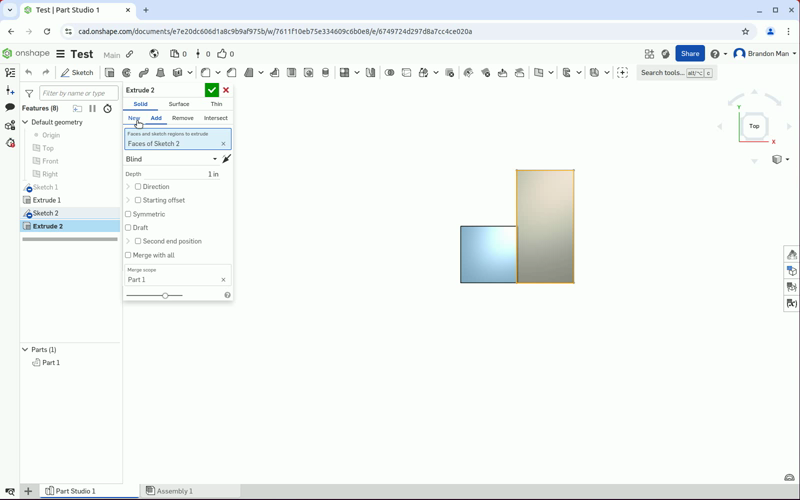
click(137, 120)
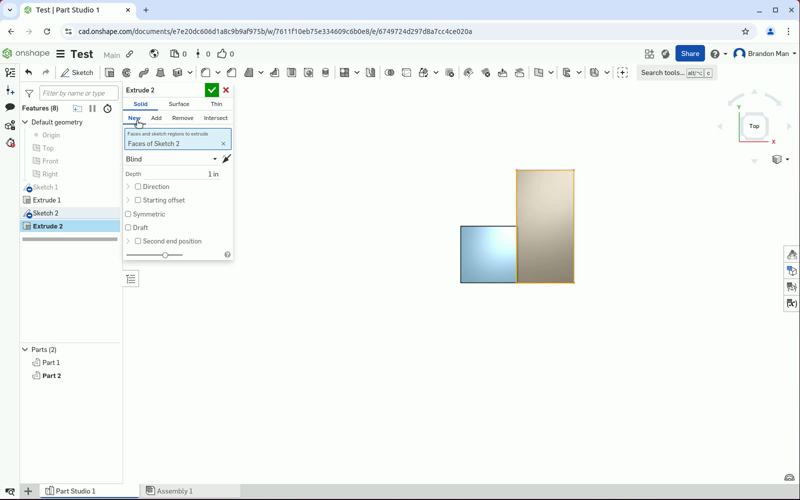
key(tab, 4)
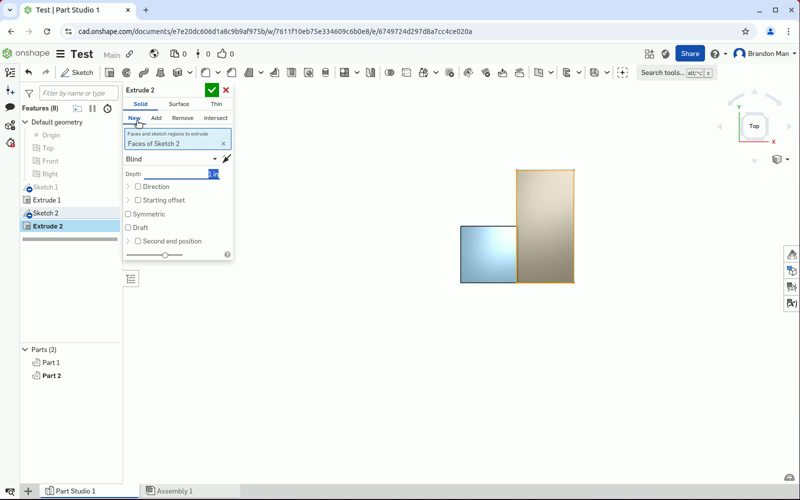
text(11.554)
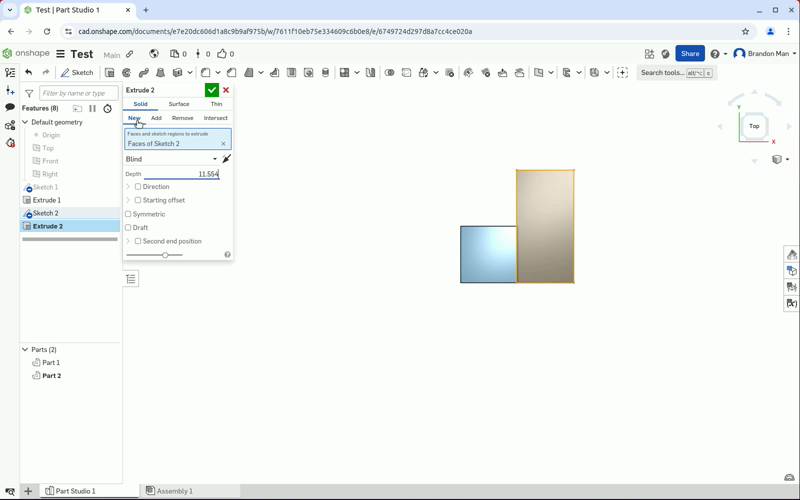
key(enter)
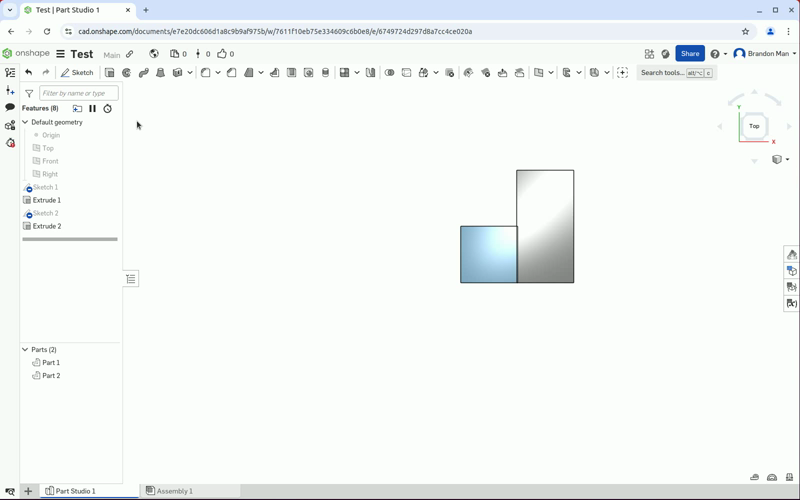
key(shift+h)
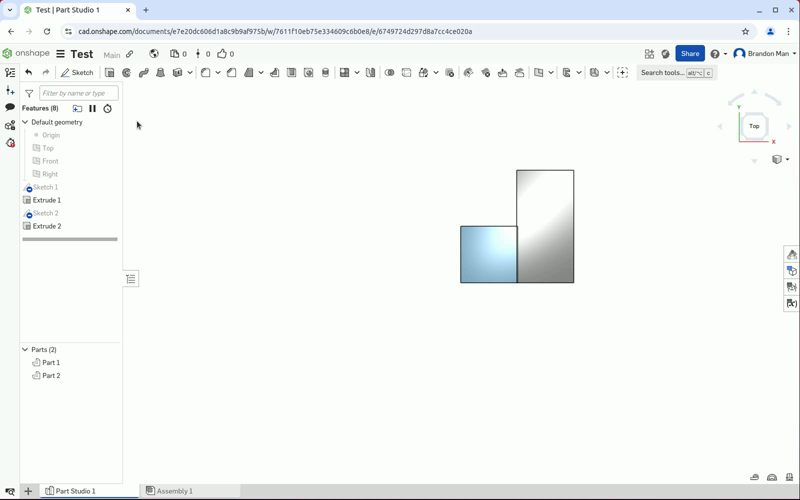
key(shift+h)
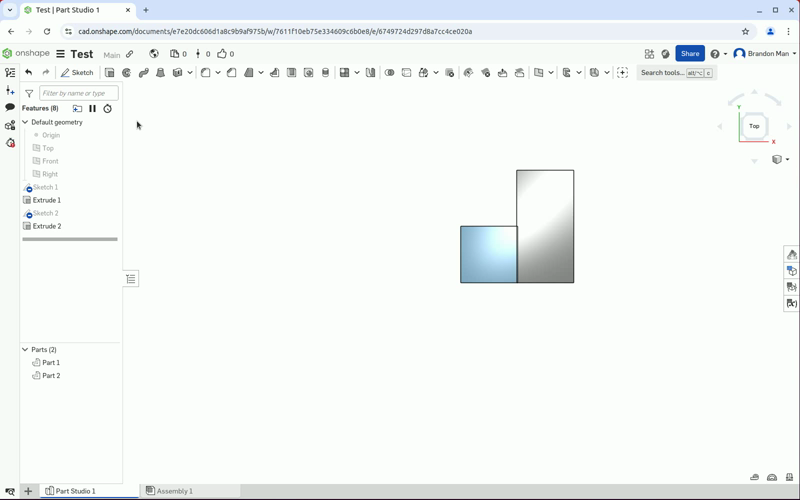
mouse_move(73, 189)
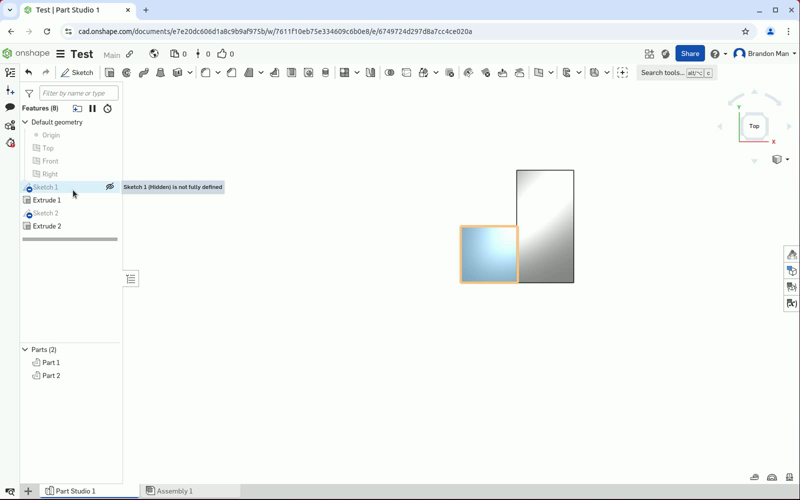
click(73, 189)
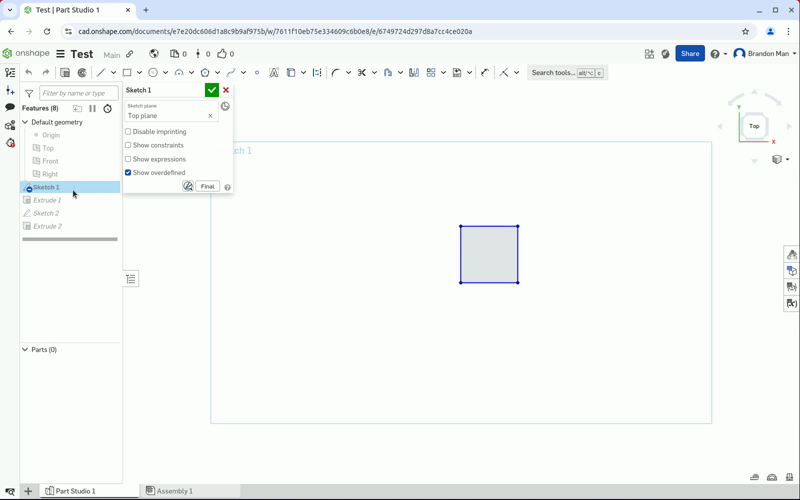
mouse_move(229, 92)
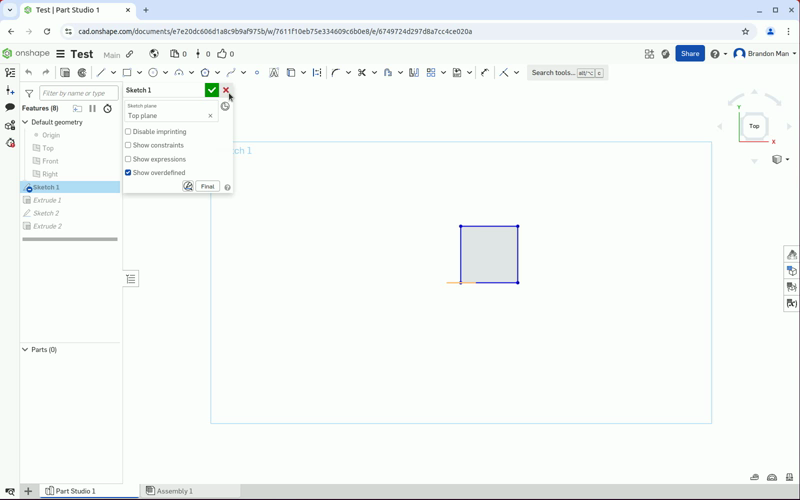
click(229, 92)
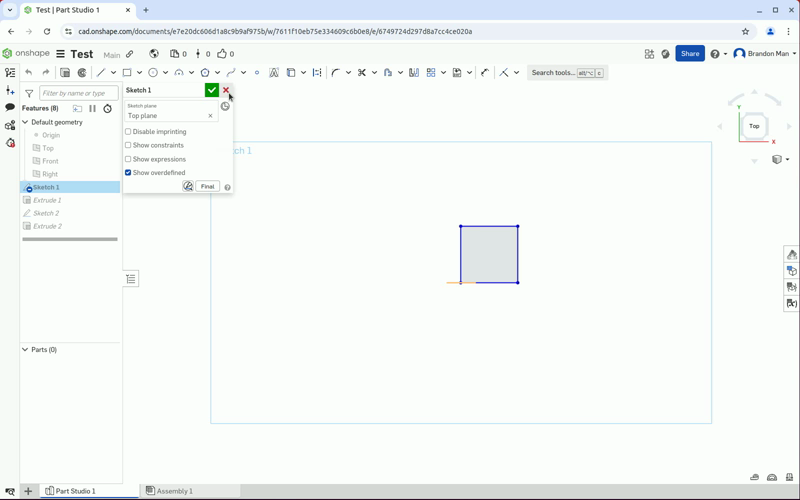
key(shift+s)
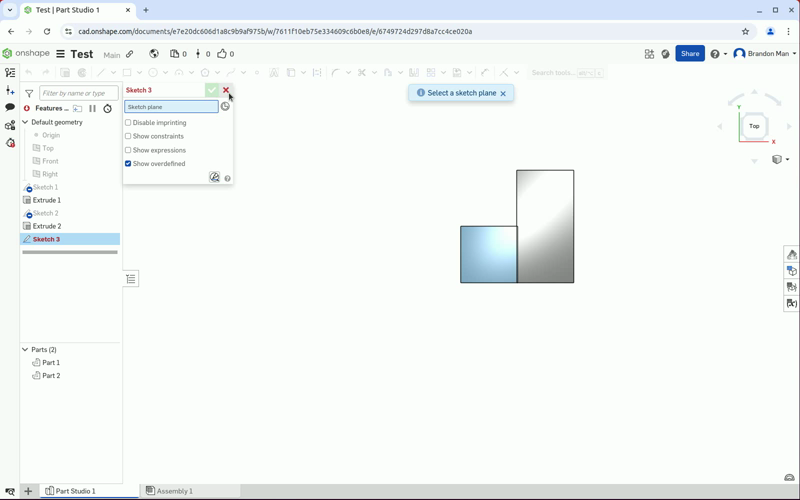
mouse_move(73, 150)
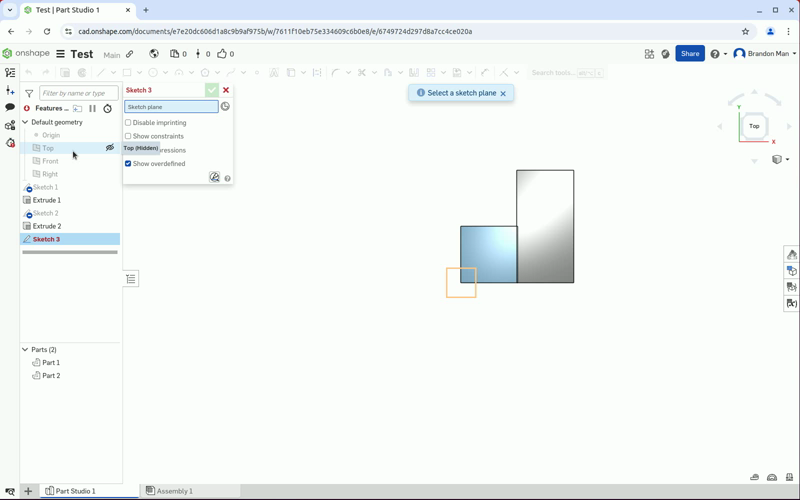
click(73, 150)
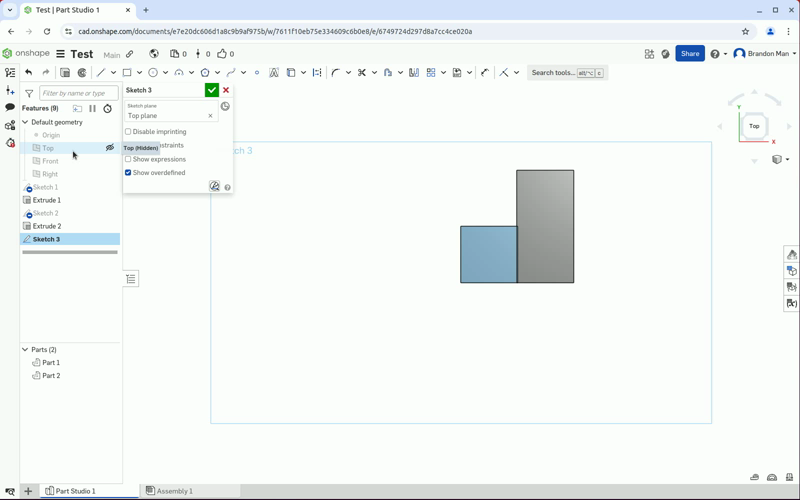
mouse_move(73, 352)
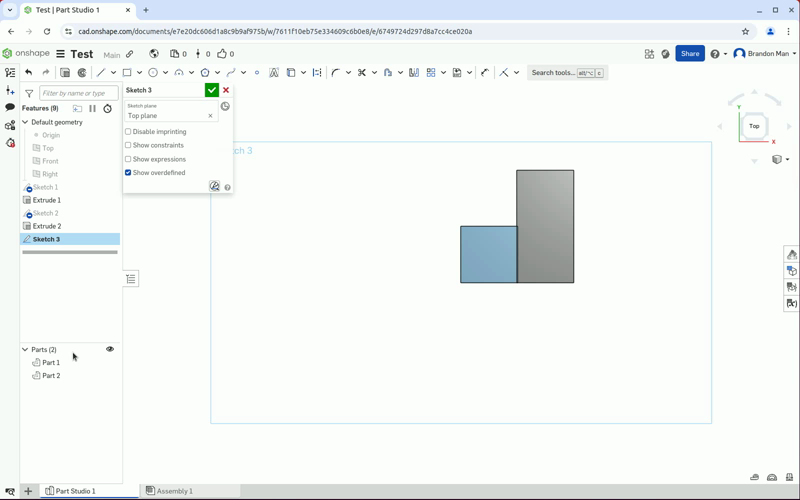
key(y)
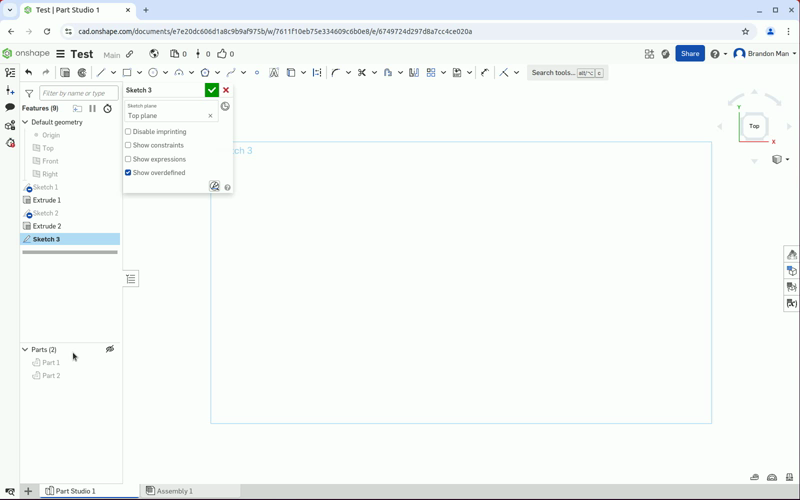
key(l)
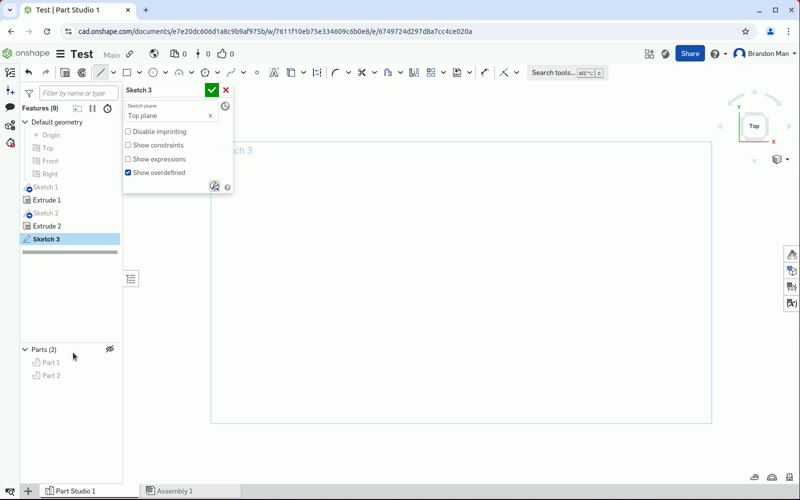
key_down(shift)
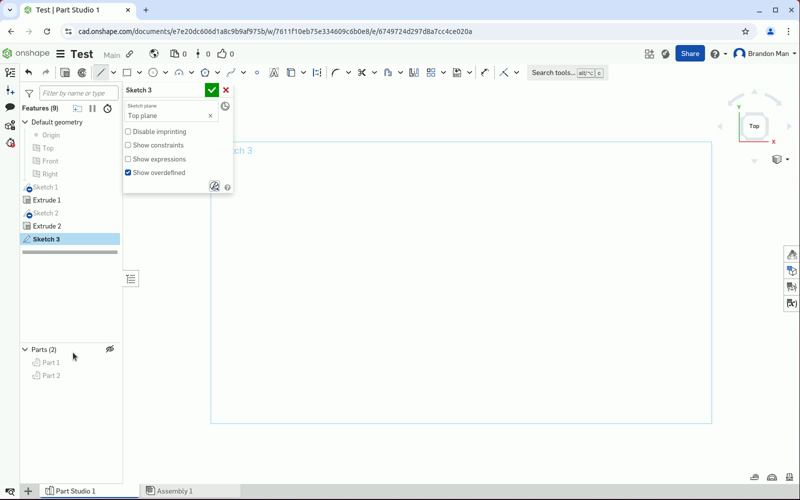
mouse_move(460, 226)
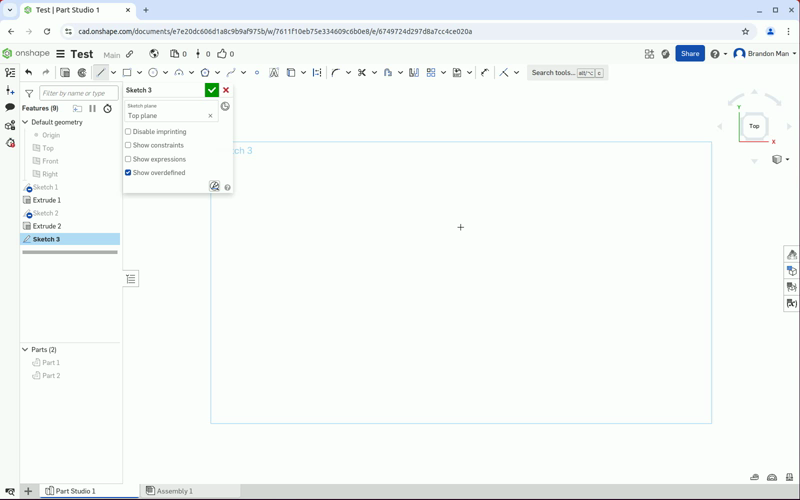
click(460, 226)
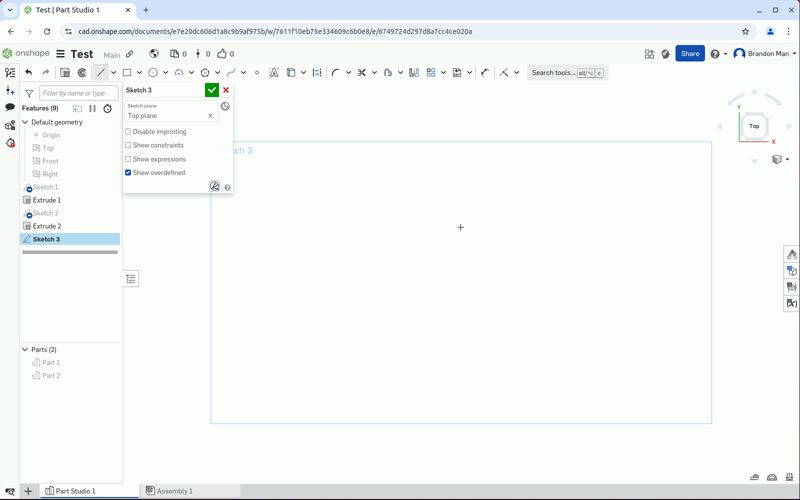
key_up(shift)
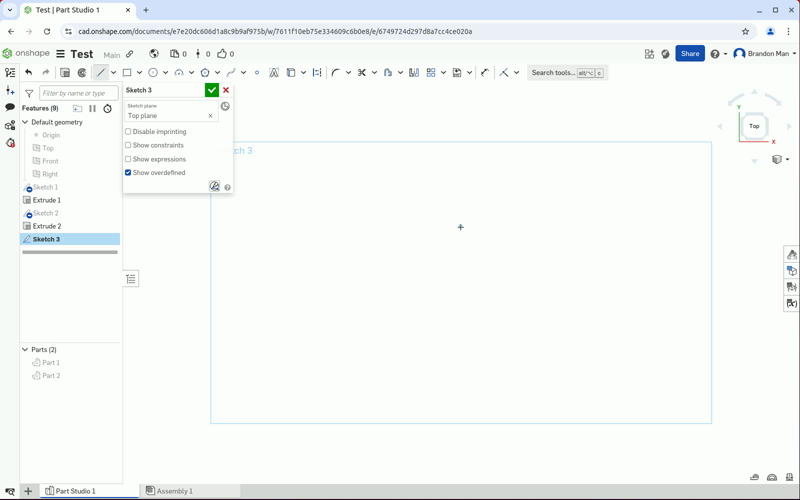
key_down(shift)
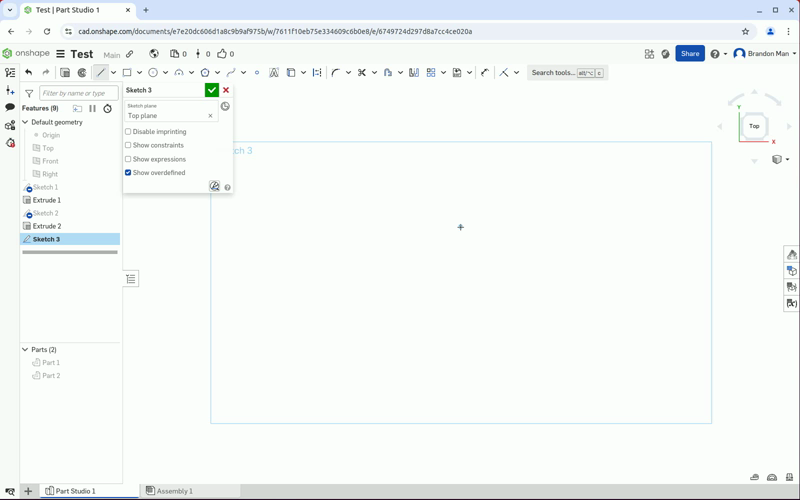
mouse_move(490, 226)
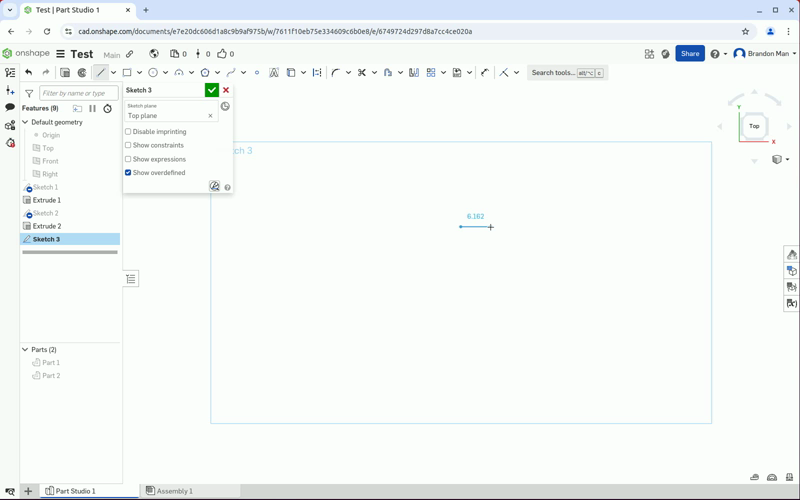
mouse_move(517, 226)
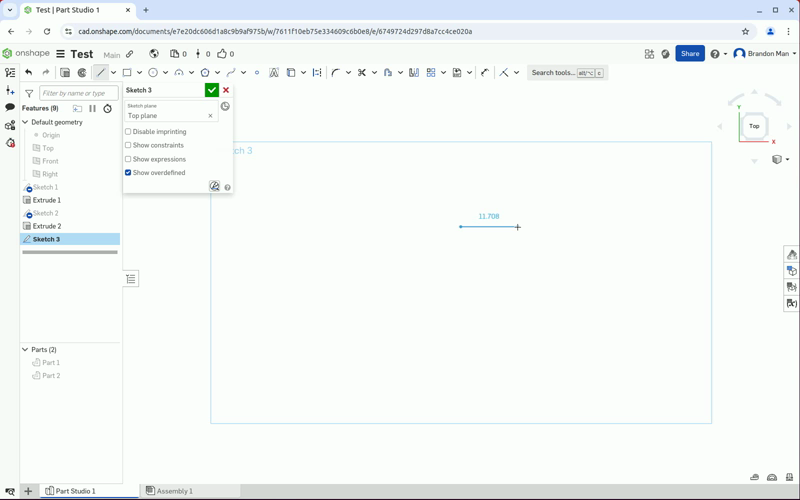
click(517, 226)
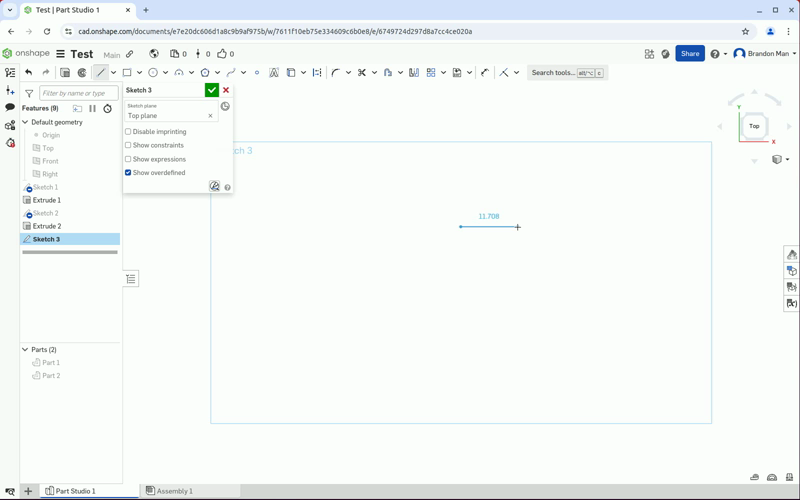
key_up(shift)
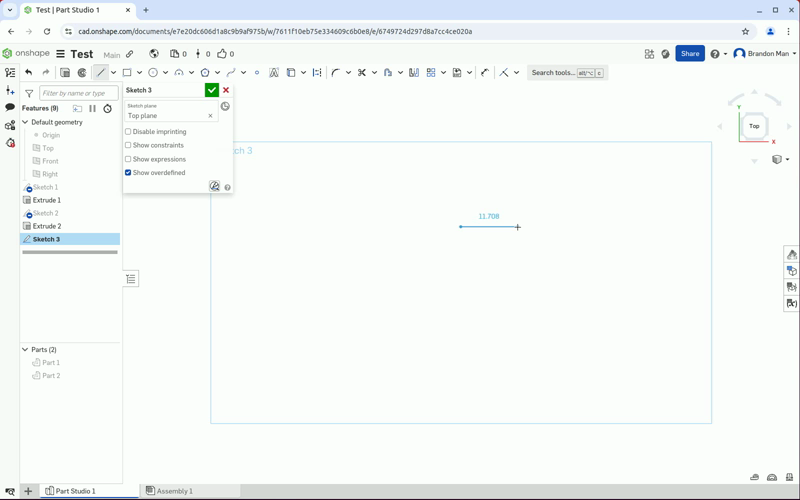
key_down(shift)
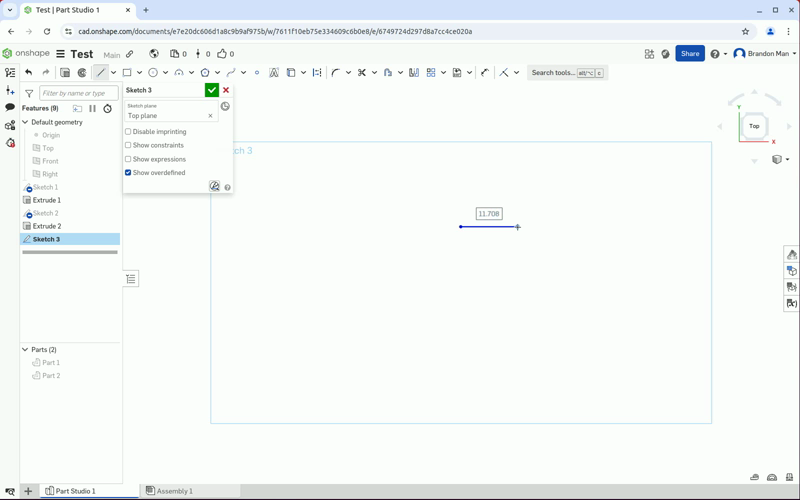
mouse_move(547, 226)
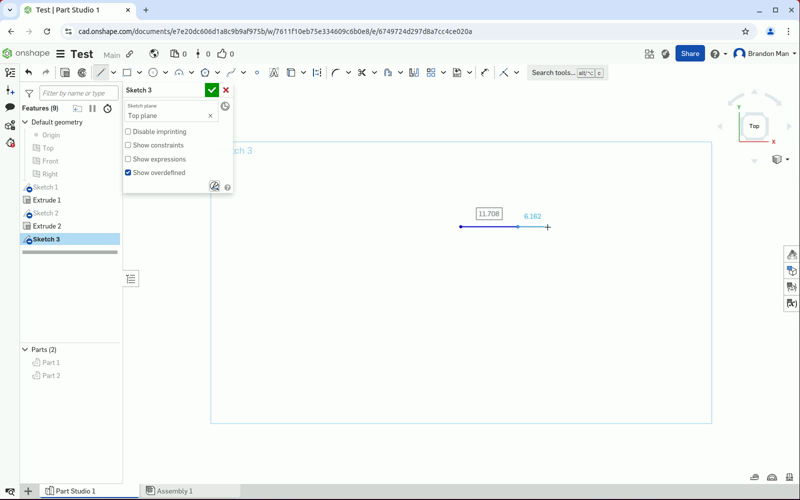
mouse_move(517, 169)
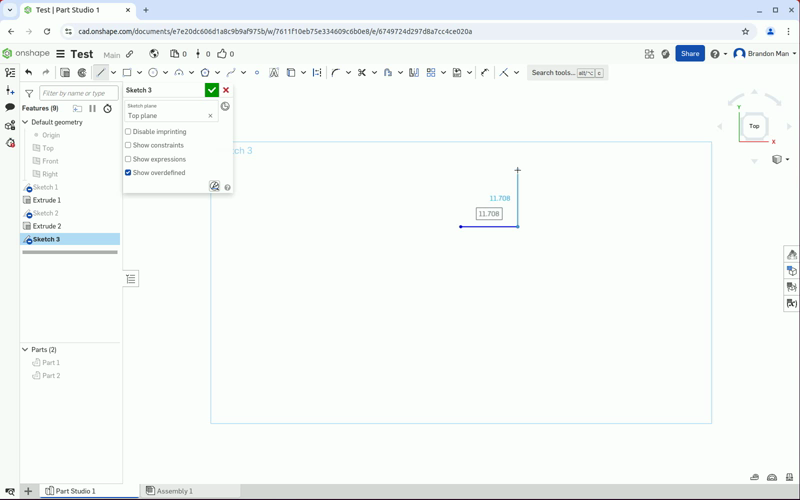
click(517, 169)
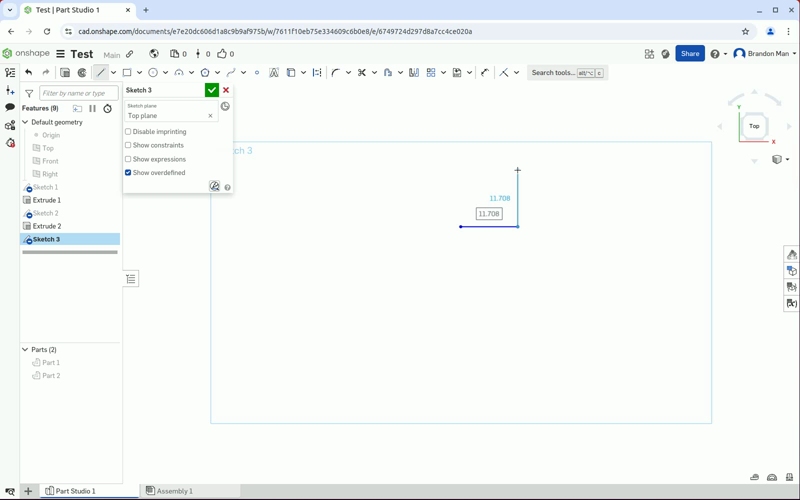
key_up(shift)
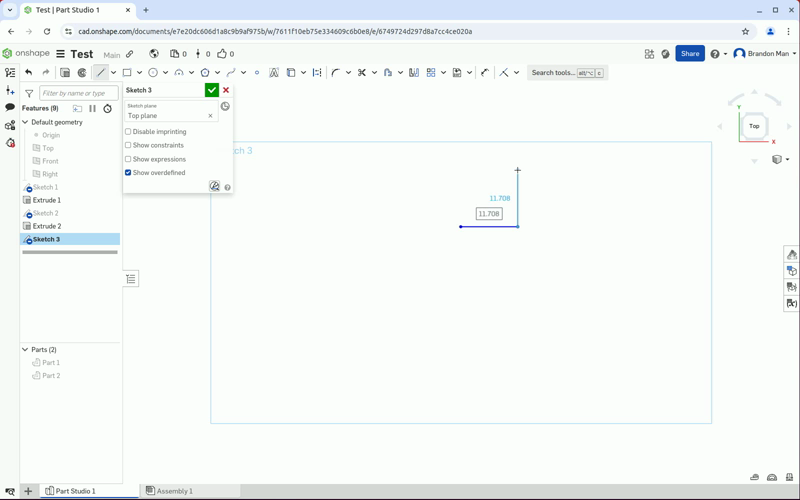
key_down(shift)
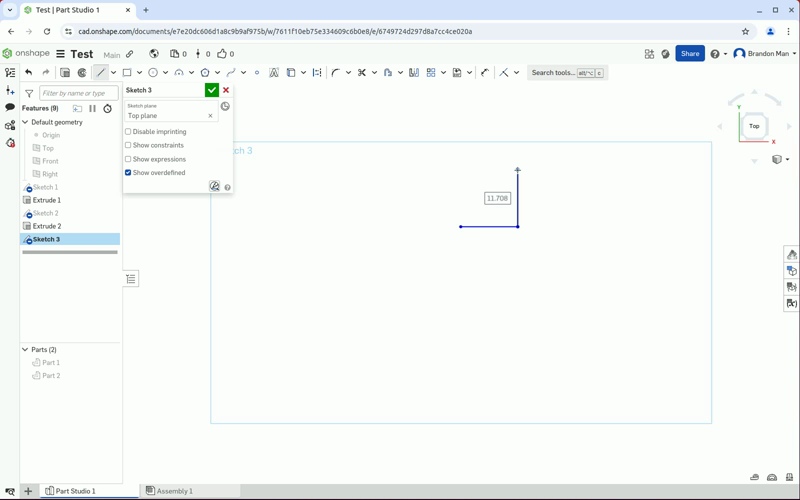
mouse_move(547, 169)
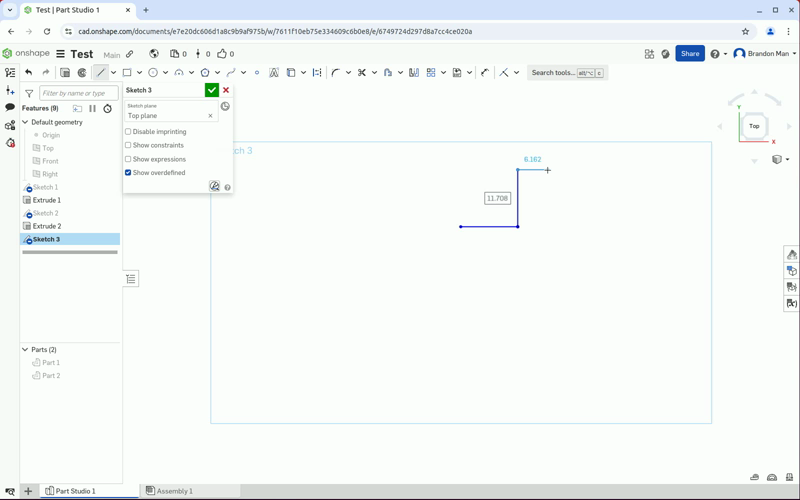
mouse_move(460, 169)
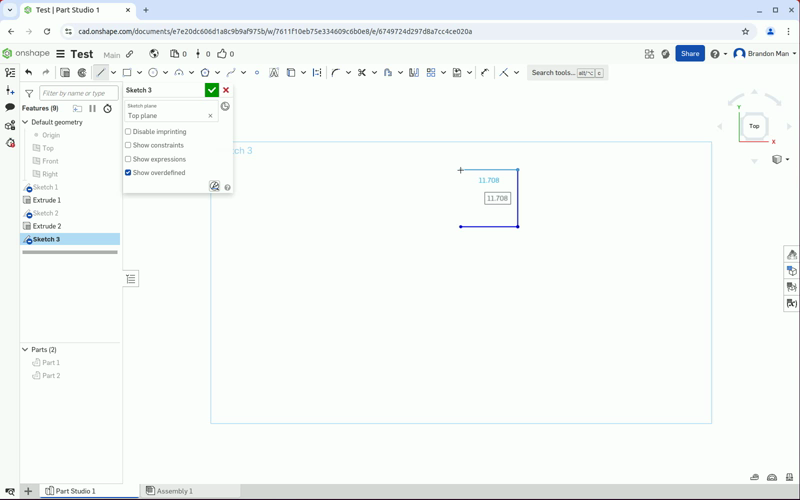
click(460, 169)
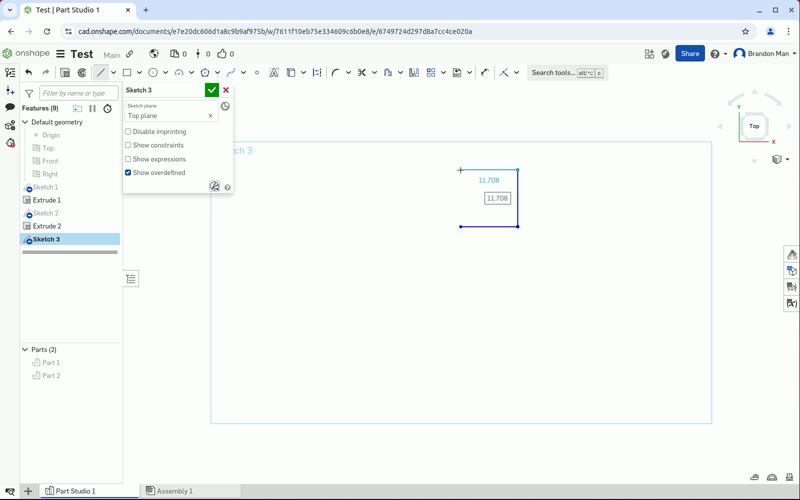
key_up(shift)
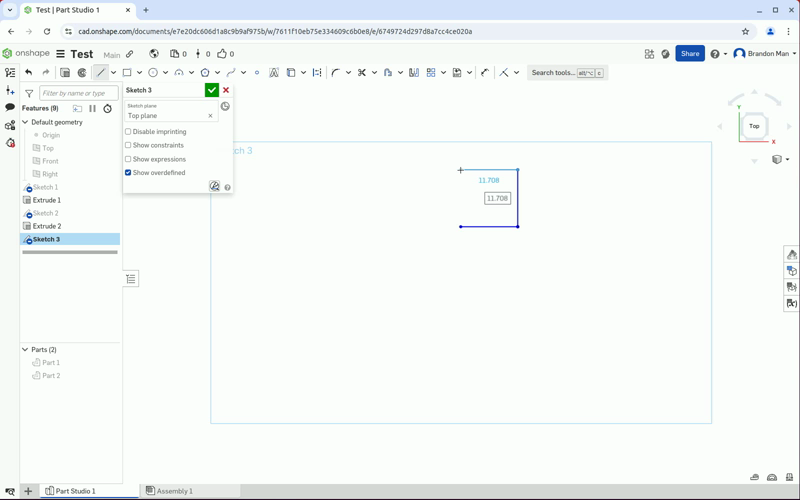
mouse_move(490, 169)
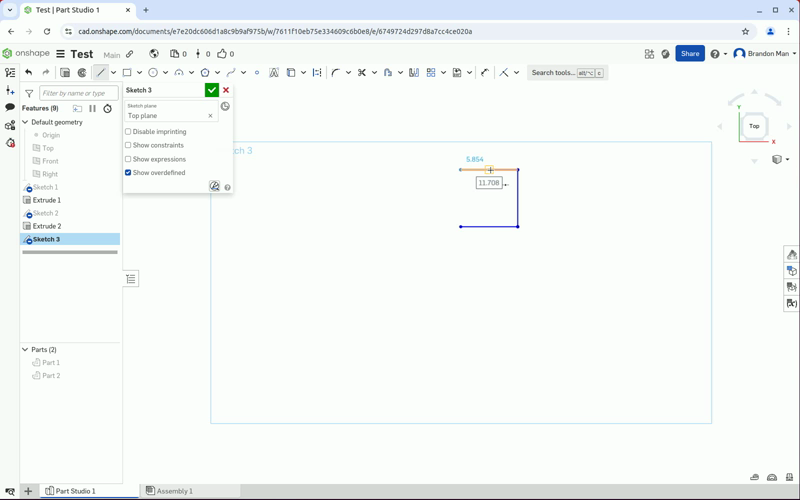
key_down(shift)
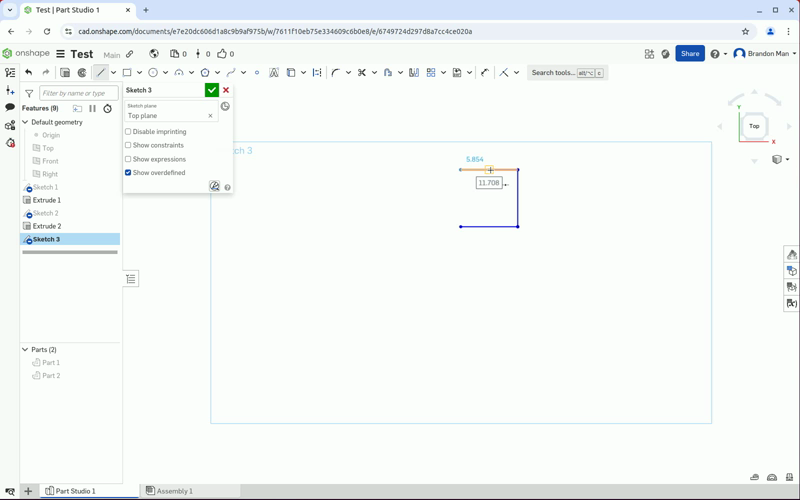
mouse_move(460, 226)
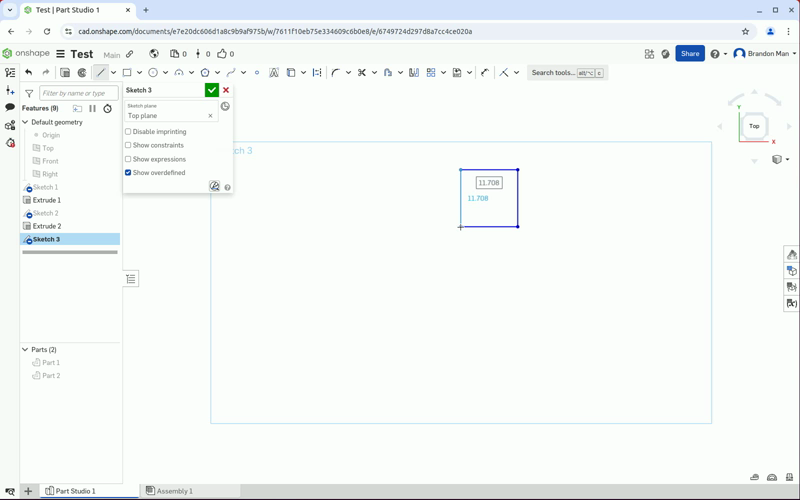
key_up(shift)
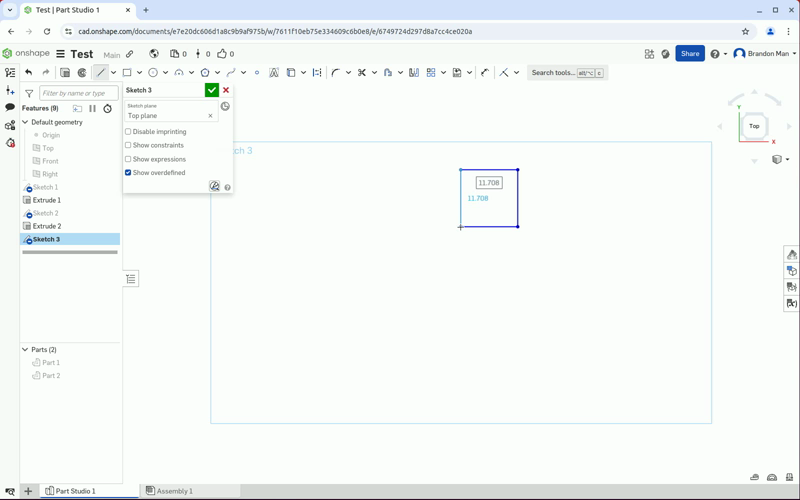
click(460, 226)
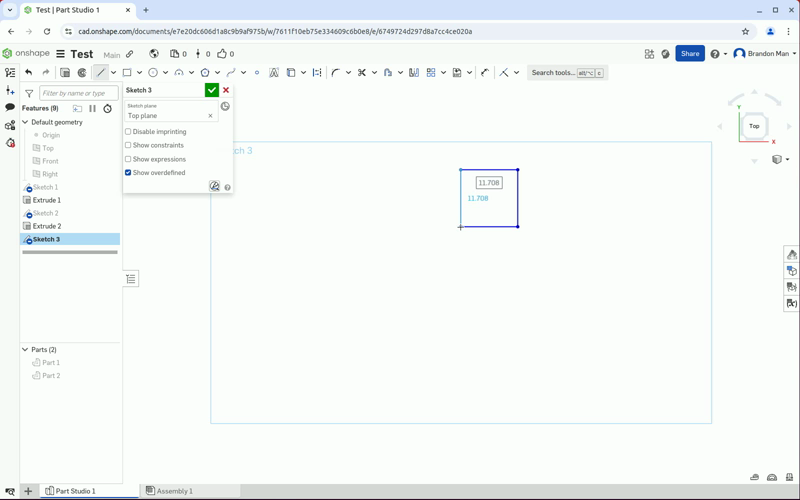
key(esc)
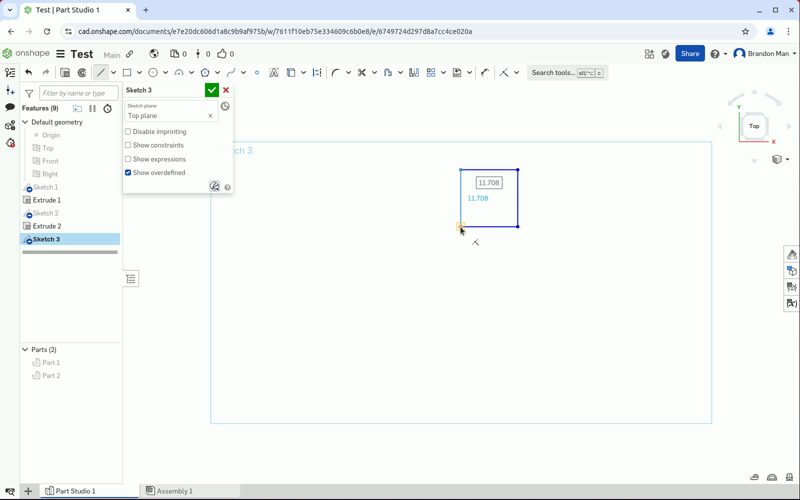
mouse_move(482, 173)
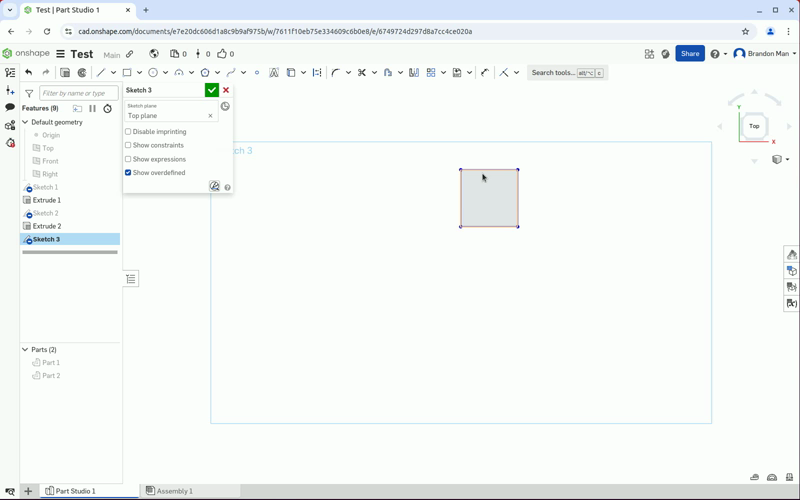
click(482, 173)
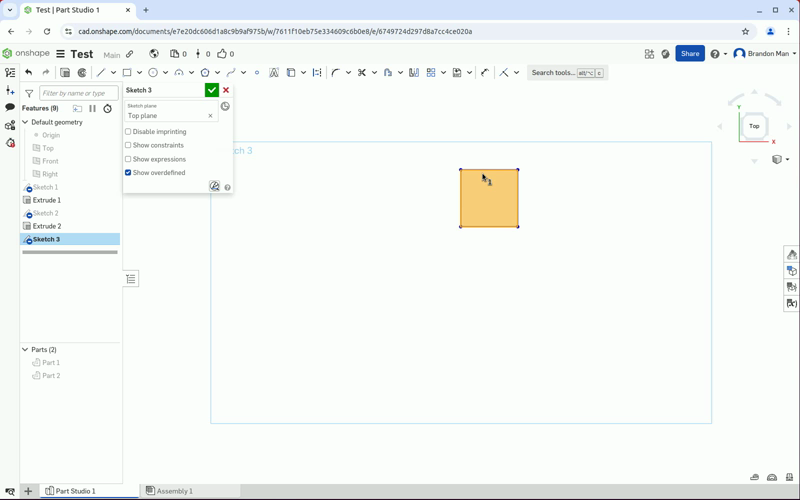
mouse_move(73, 352)
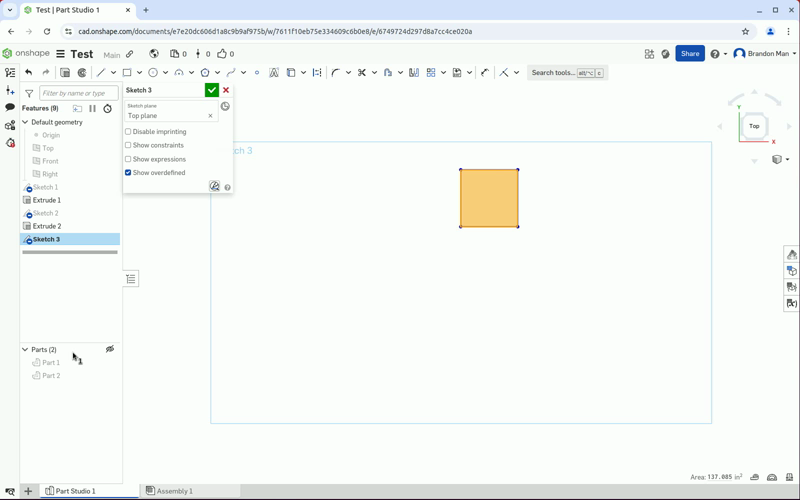
key(shift+y)
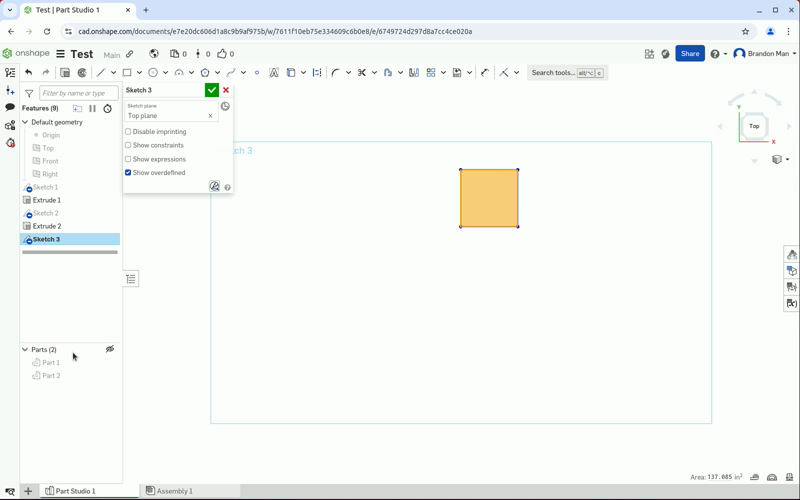
key(shift+e)
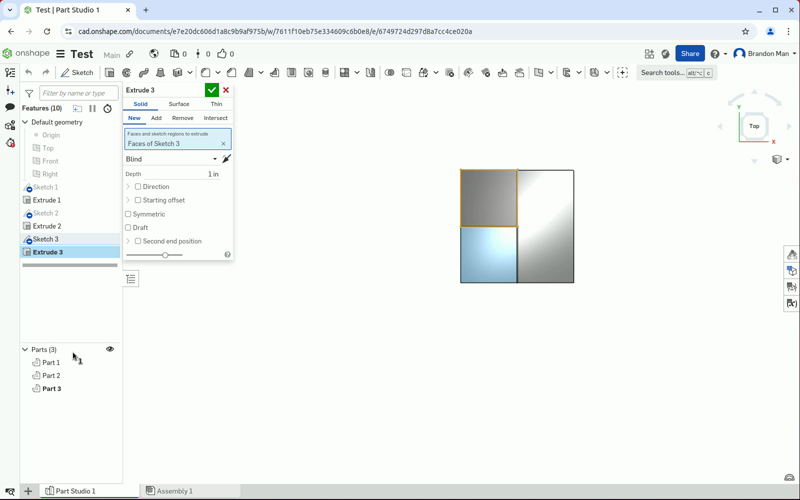
mouse_move(143, 106)
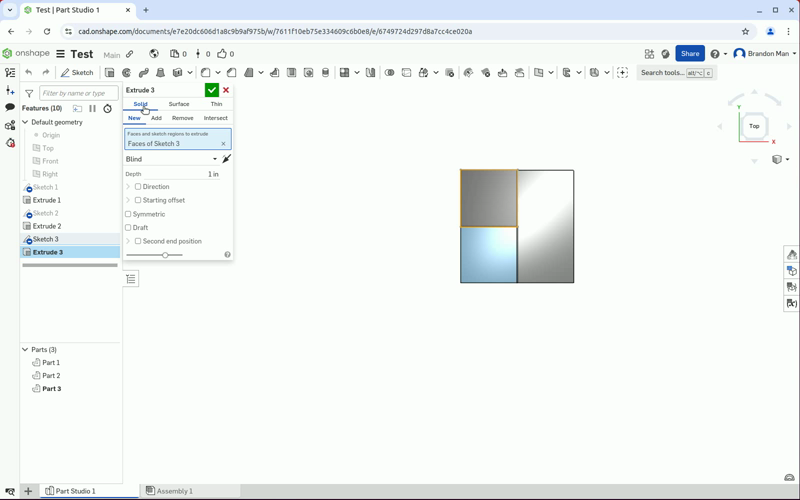
click(143, 106)
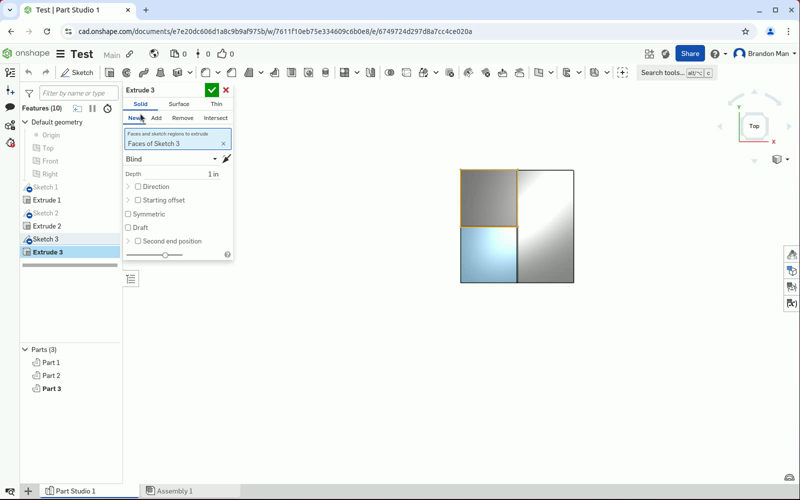
mouse_move(137, 120)
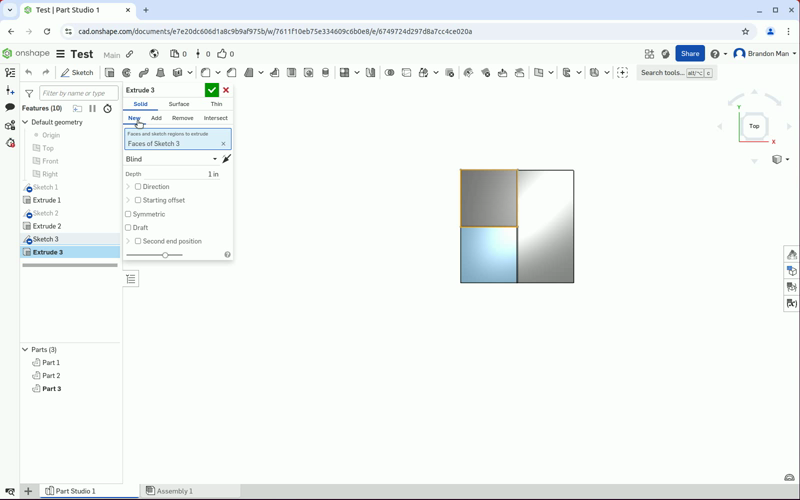
click(137, 120)
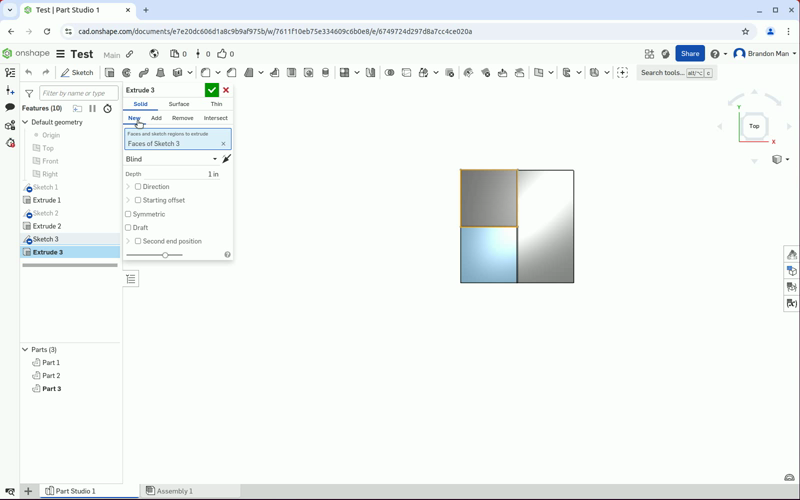
key(tab, 4)
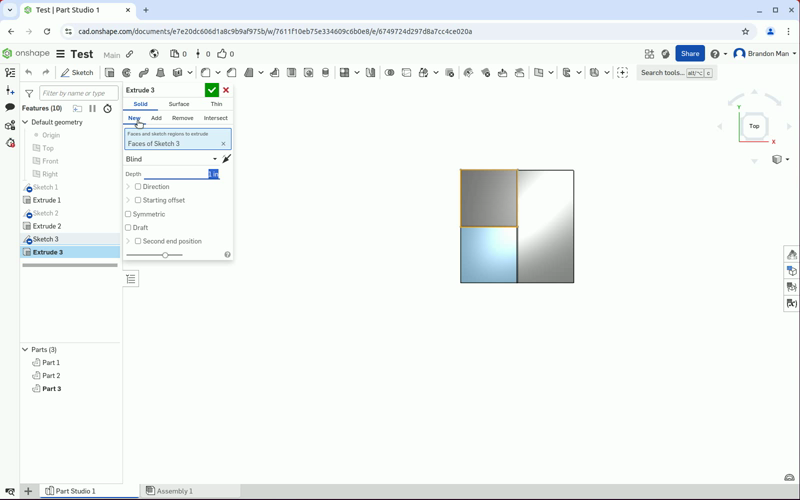
text(11.554)
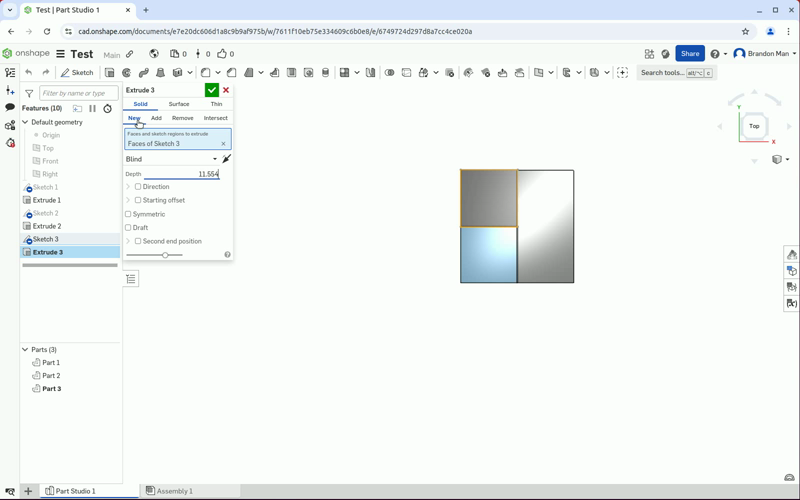
key(enter)
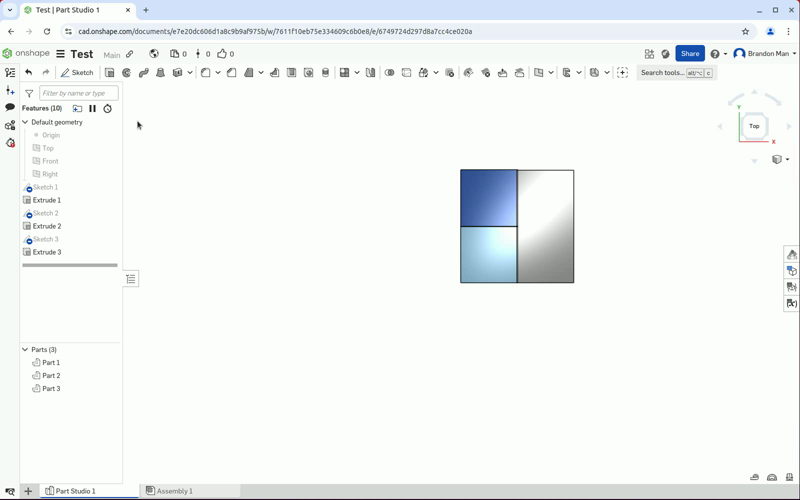
key(shift+h)
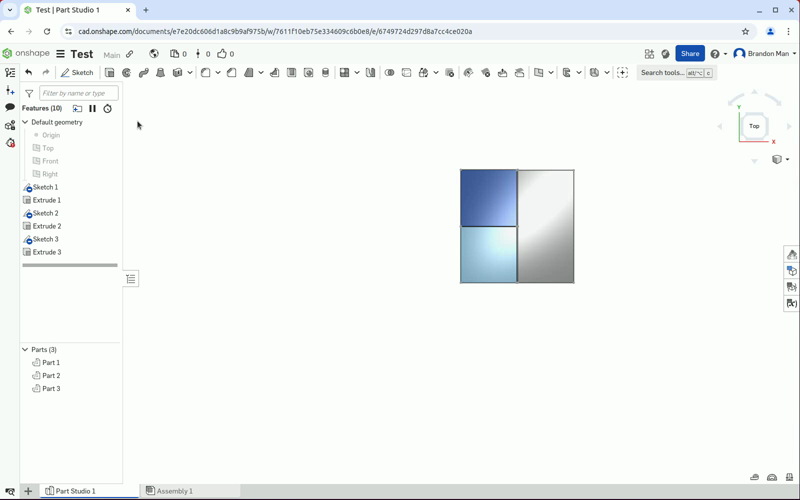
key(shift+h)
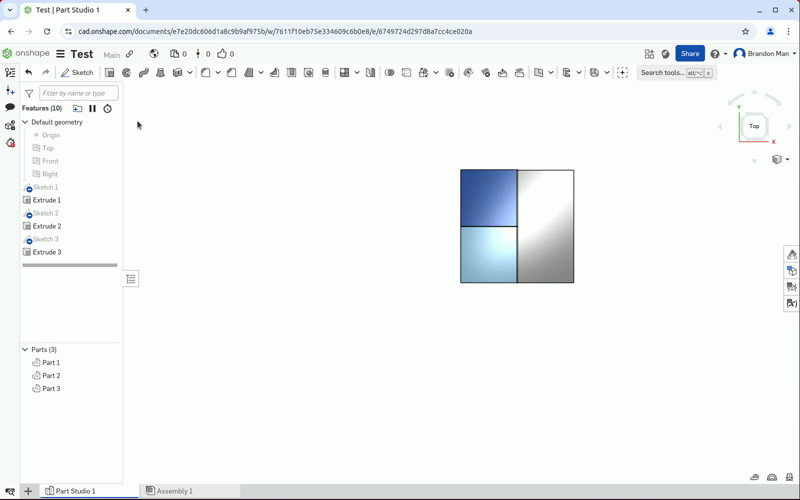
mouse_move(73, 189)
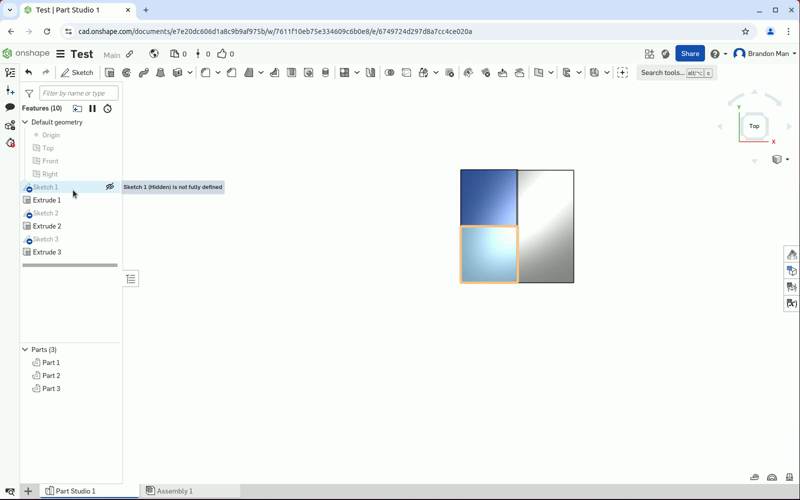
click(73, 189)
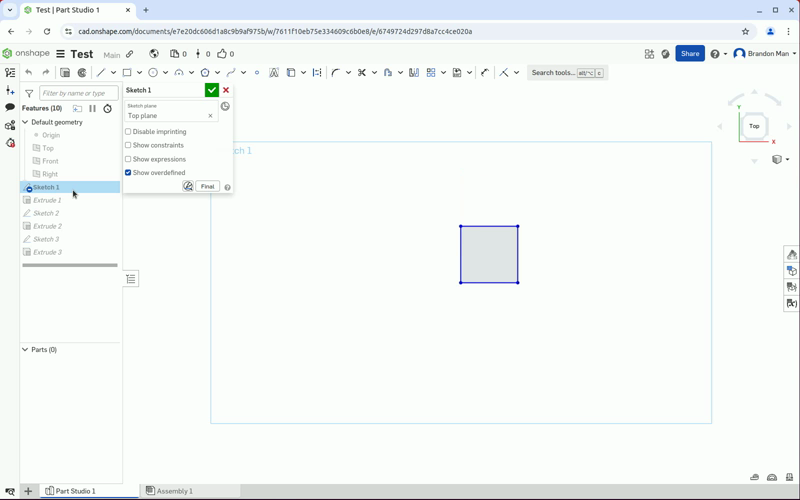
mouse_move(229, 92)
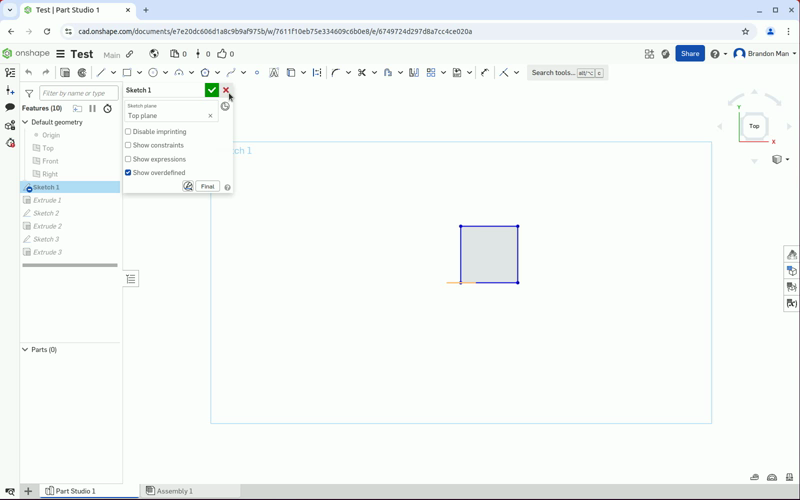
click(229, 92)
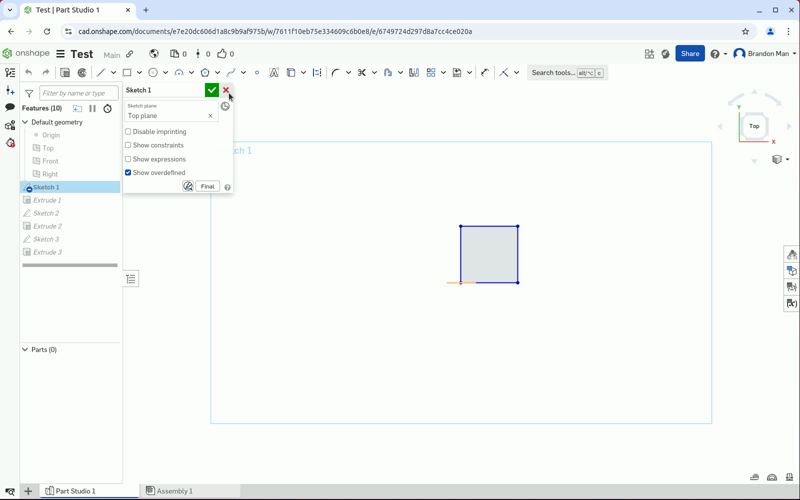
key(shift+s)
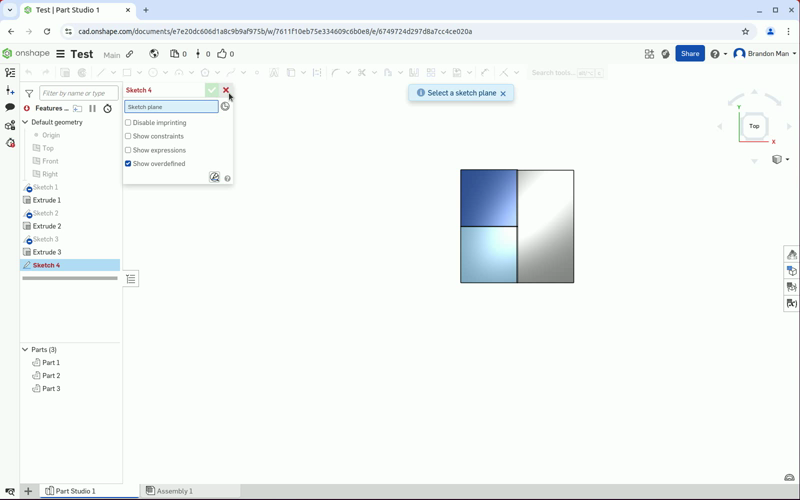
mouse_move(73, 150)
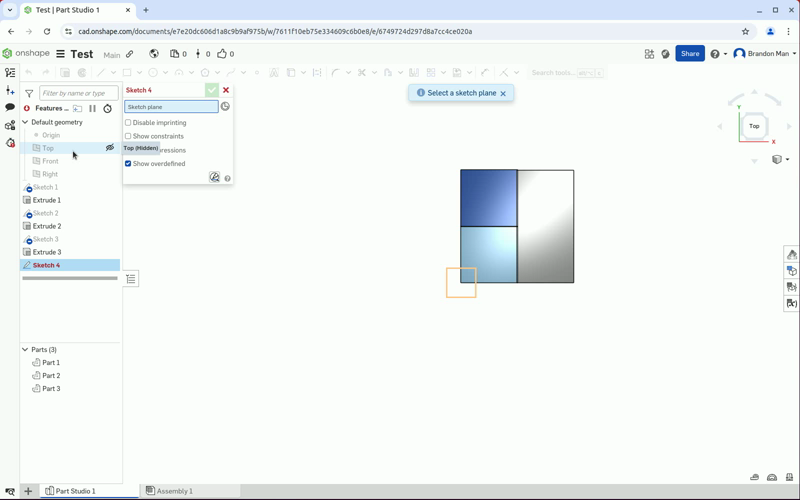
click(73, 150)
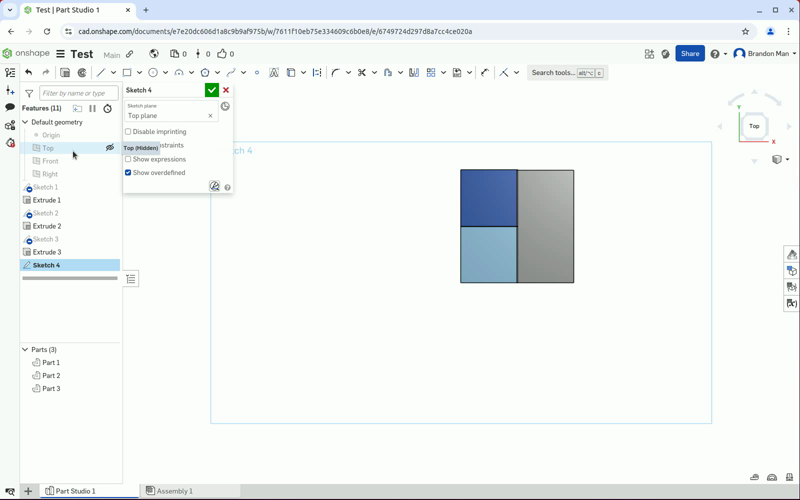
mouse_move(73, 352)
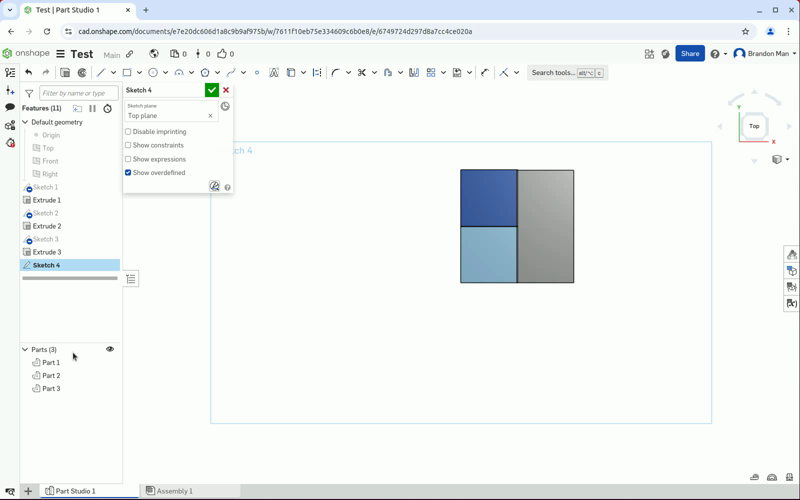
key(y)
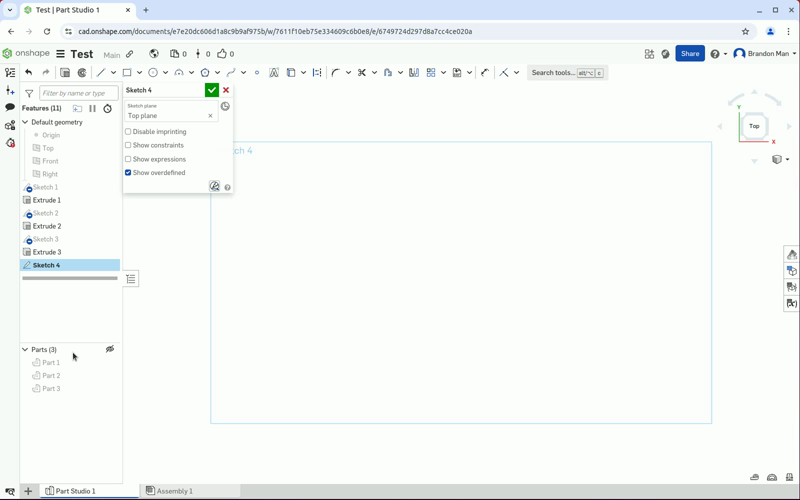
key(l)
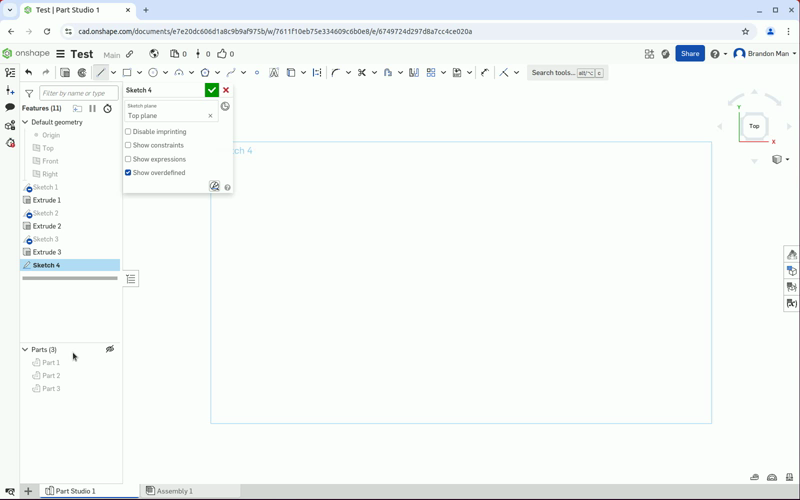
key_down(shift)
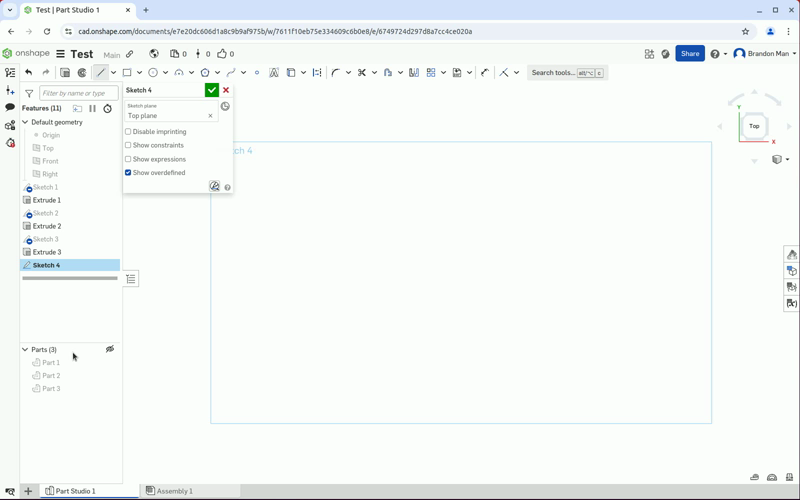
mouse_move(460, 226)
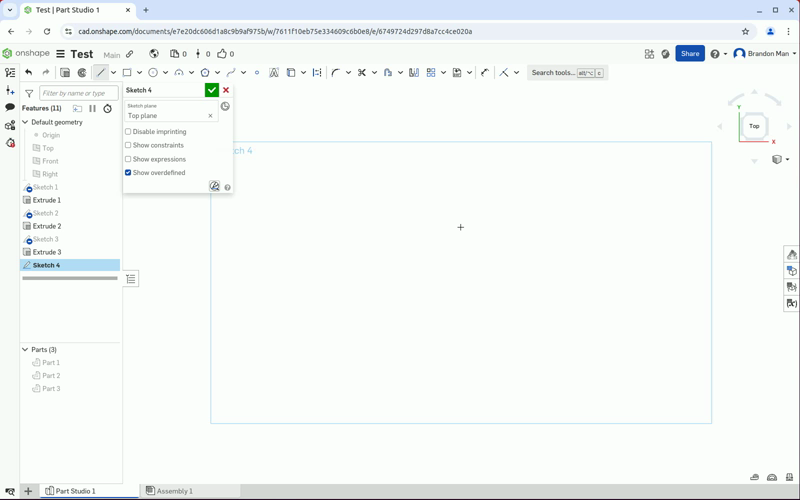
click(460, 226)
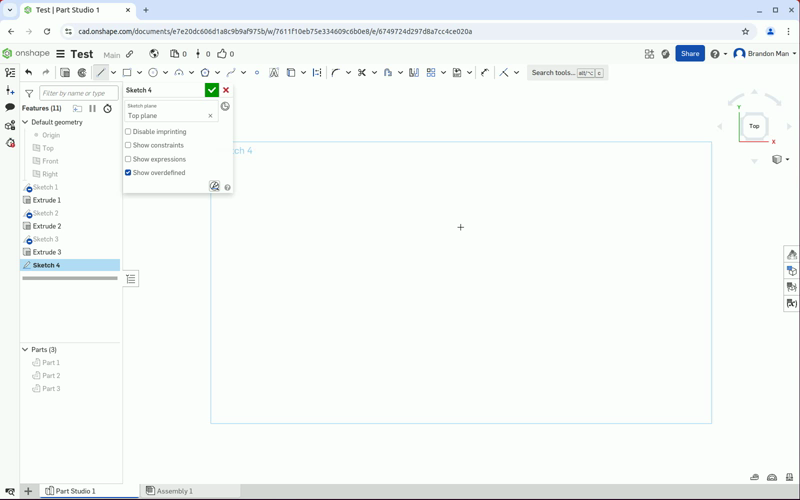
key_up(shift)
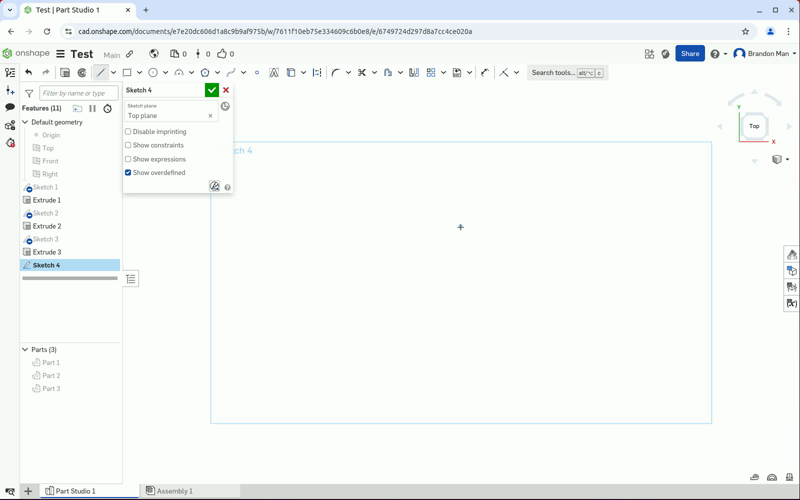
key_down(shift)
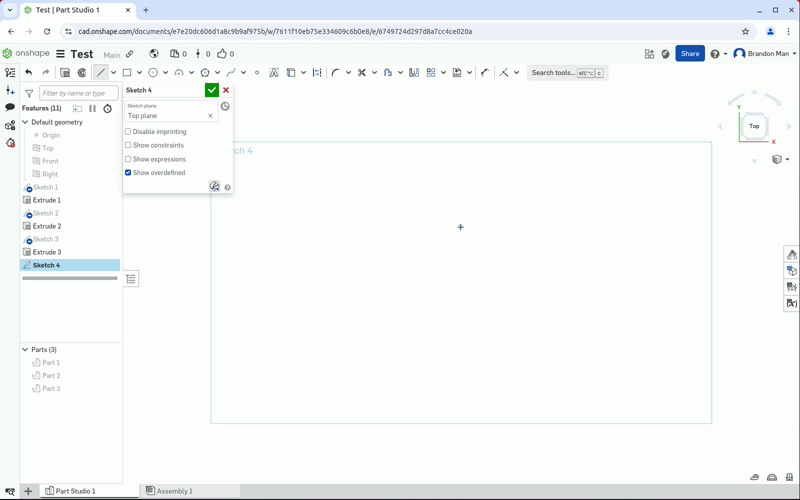
mouse_move(490, 226)
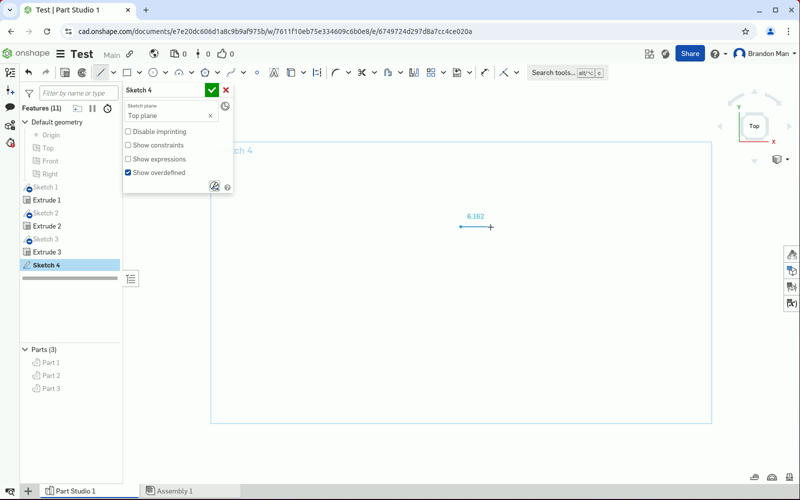
mouse_move(517, 226)
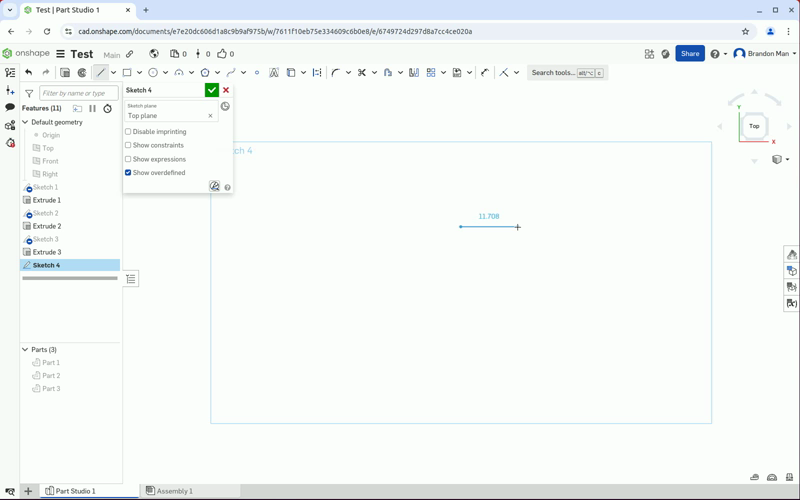
click(517, 226)
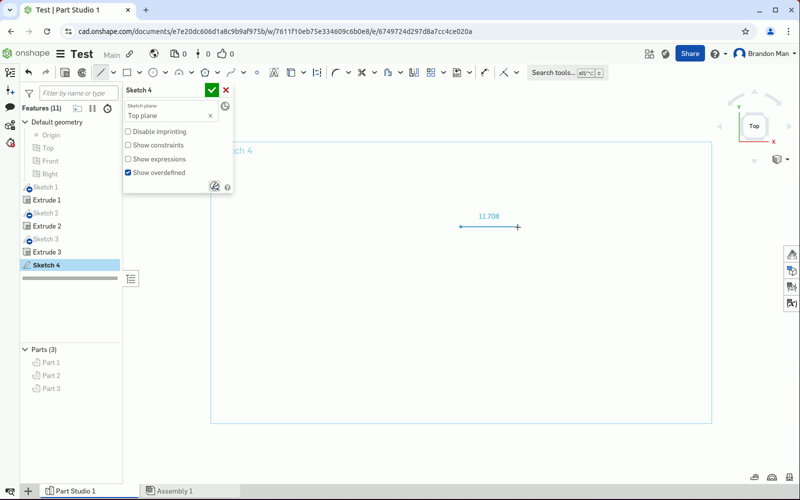
key_up(shift)
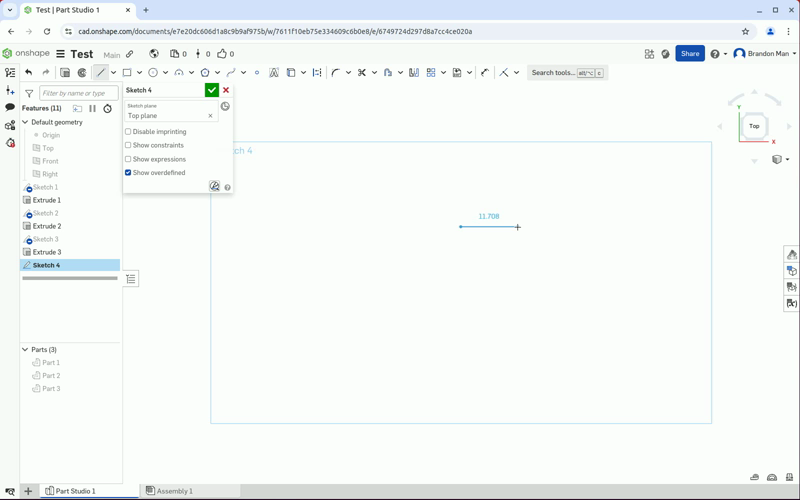
key_down(shift)
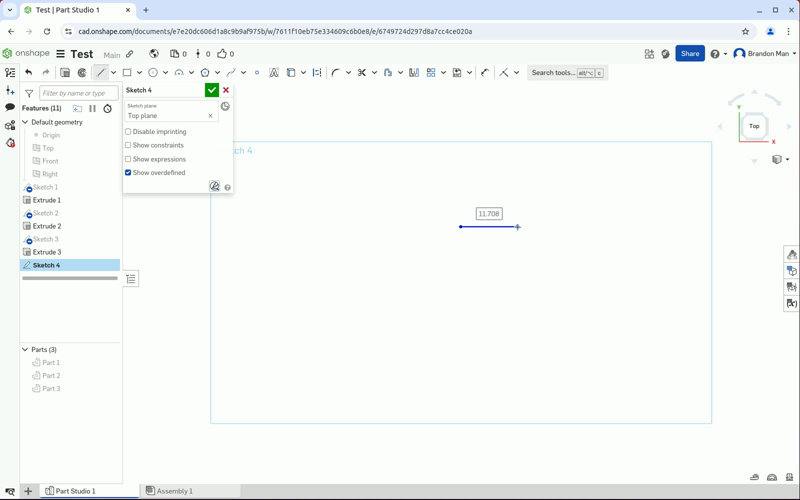
mouse_move(547, 226)
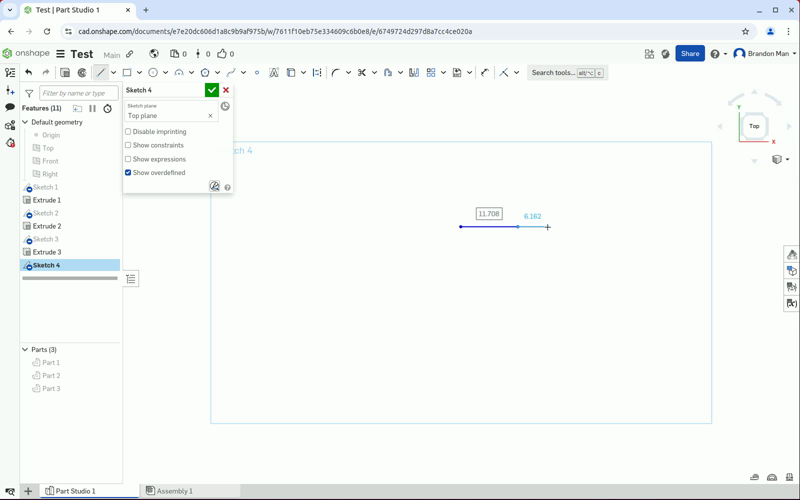
mouse_move(517, 169)
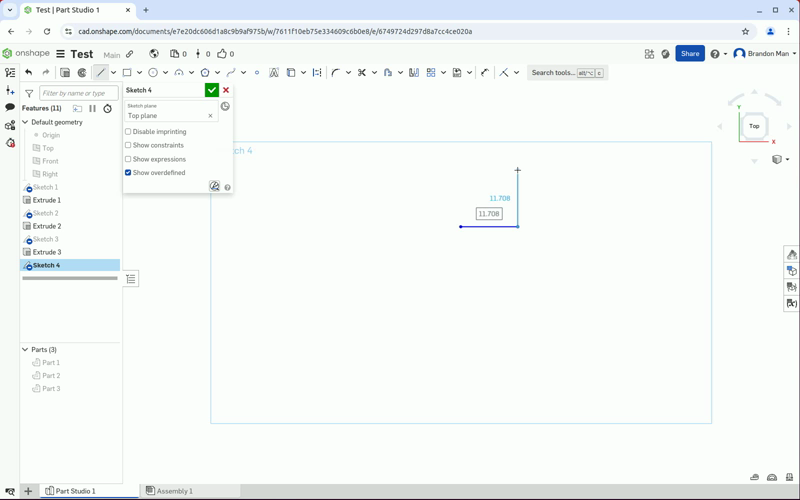
click(517, 169)
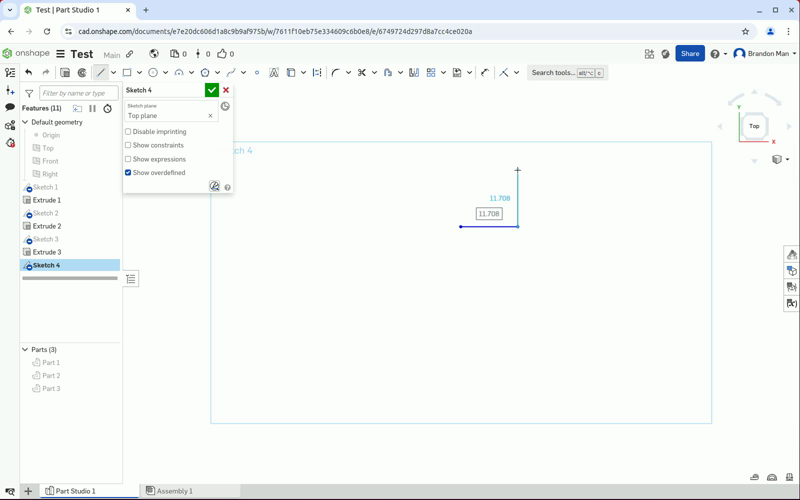
key_up(shift)
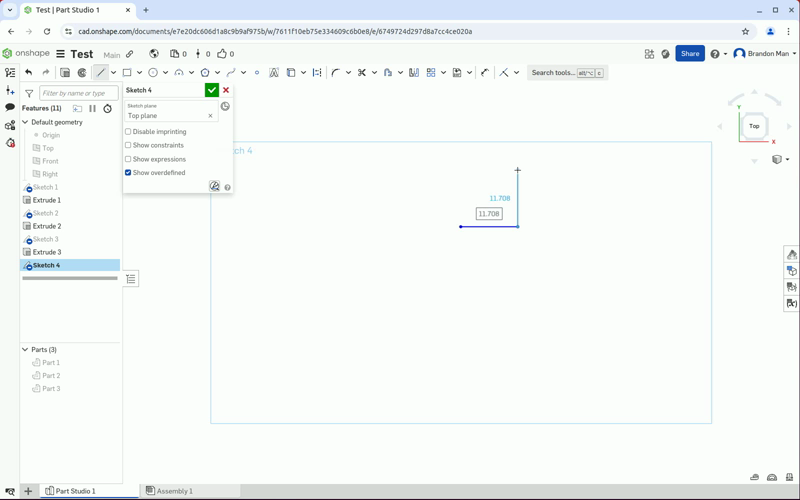
key_down(shift)
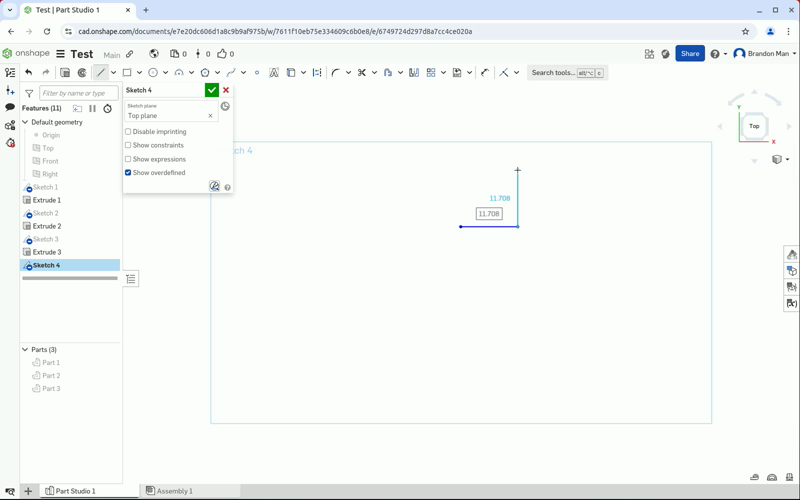
mouse_move(547, 169)
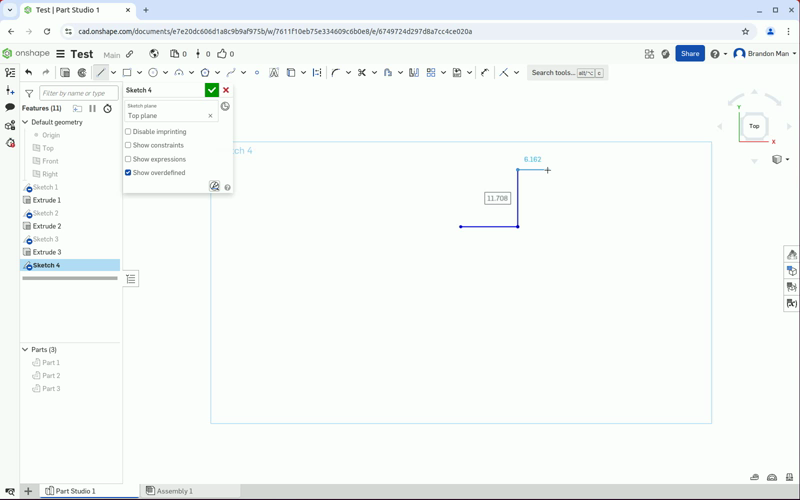
mouse_move(460, 169)
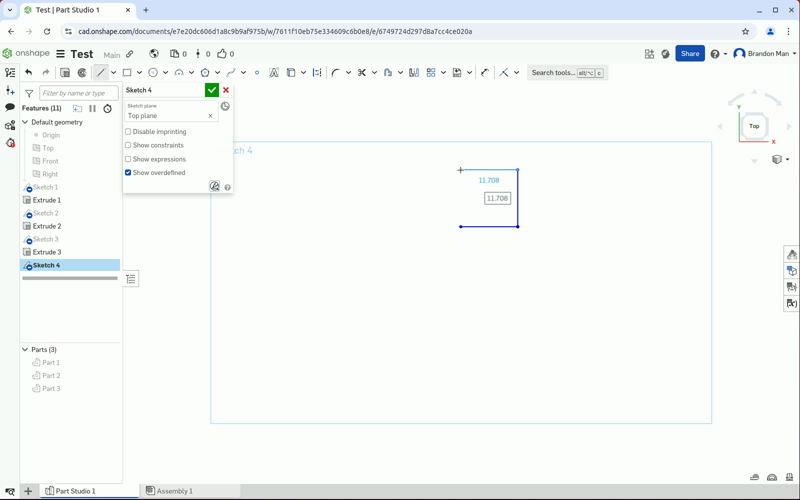
click(460, 169)
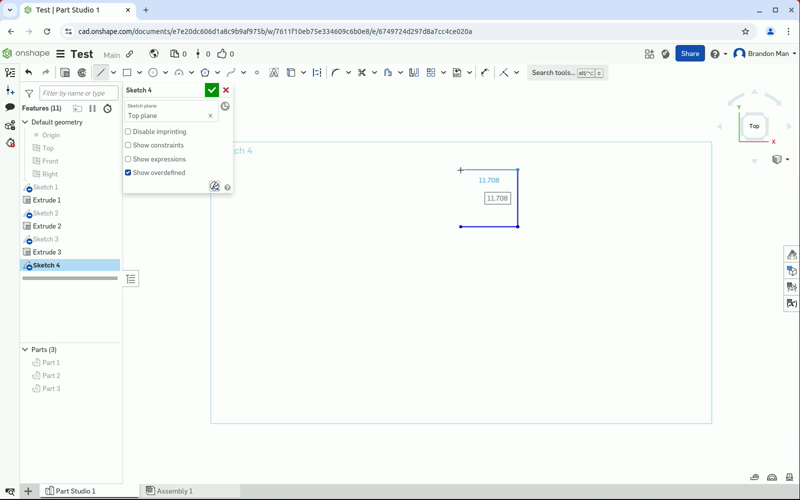
key_up(shift)
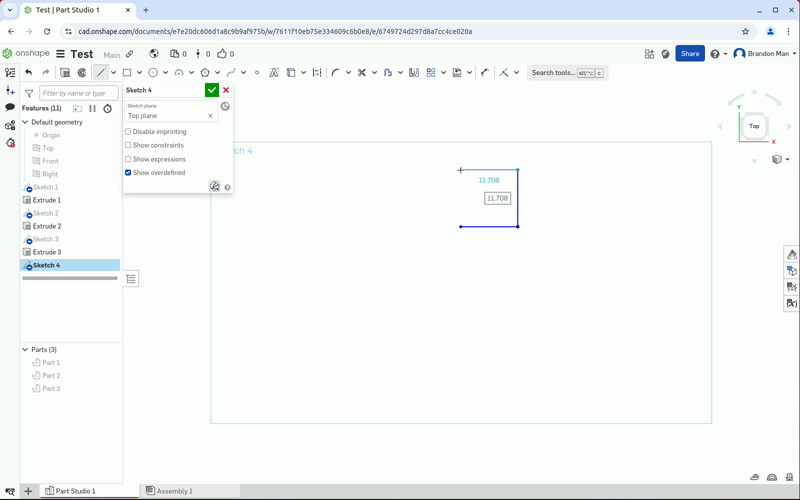
mouse_move(490, 169)
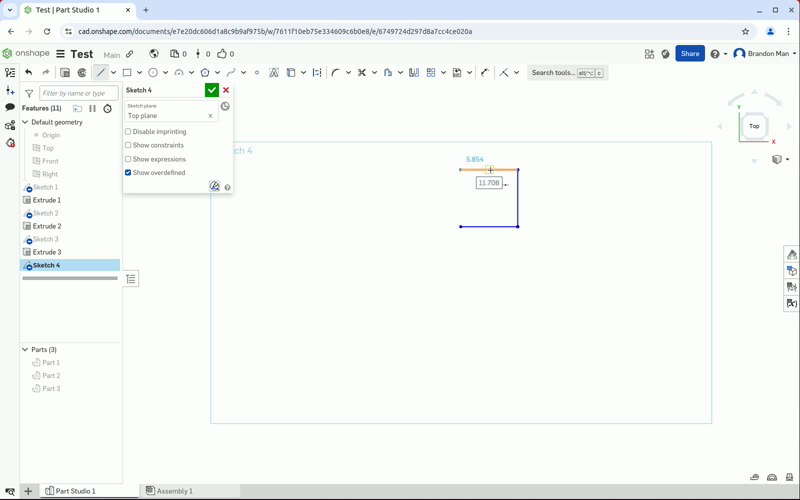
key_down(shift)
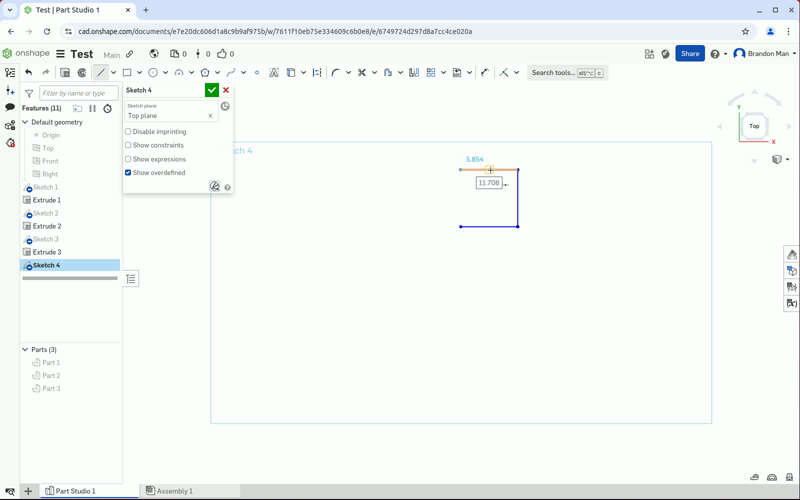
mouse_move(460, 226)
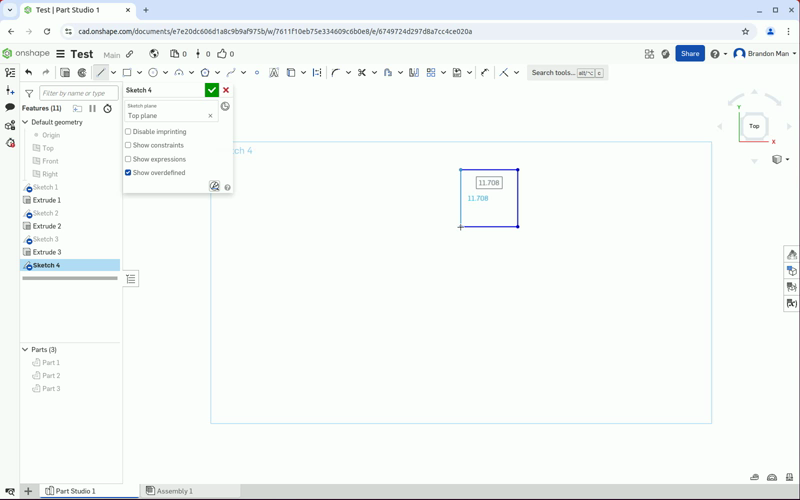
key_up(shift)
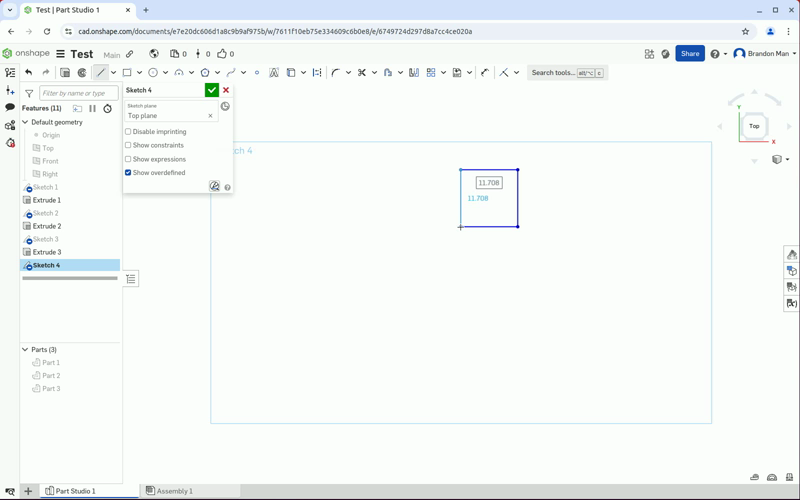
click(460, 226)
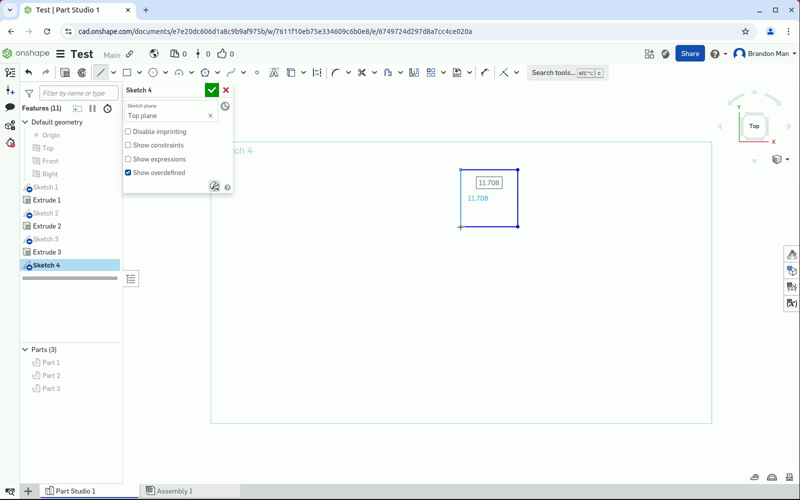
key(esc)
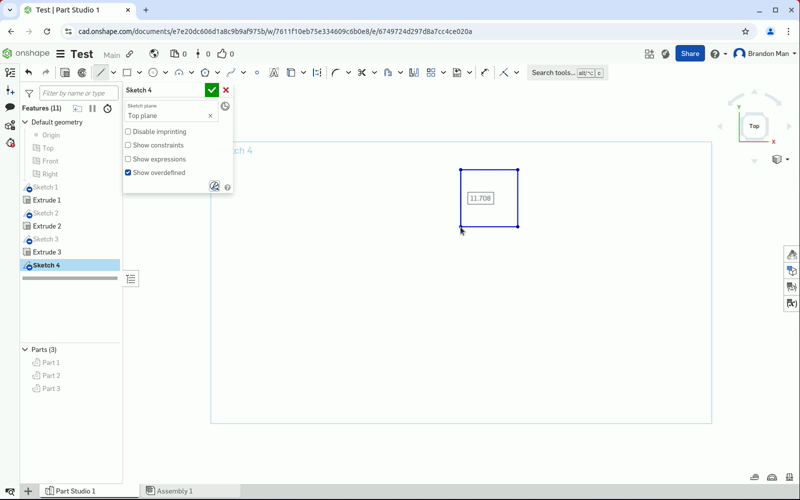
mouse_move(468, 192)
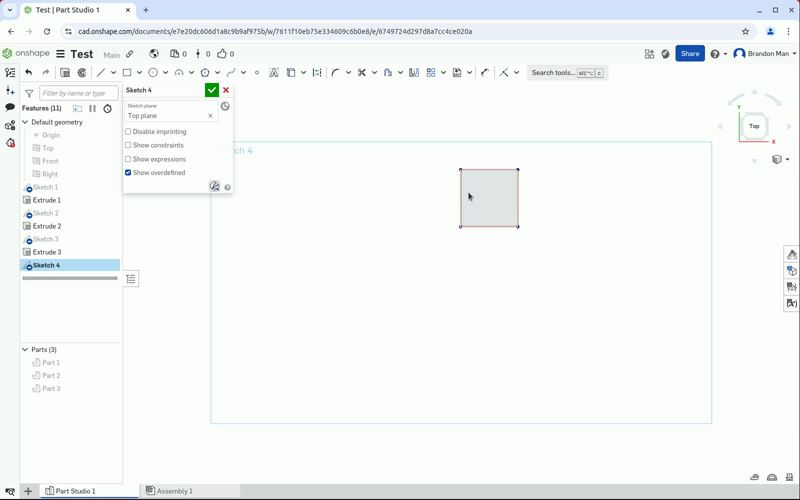
click(468, 192)
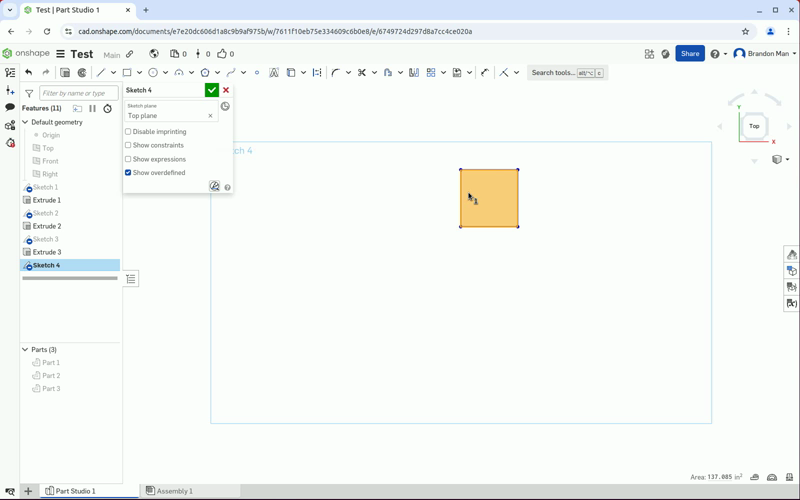
mouse_move(73, 352)
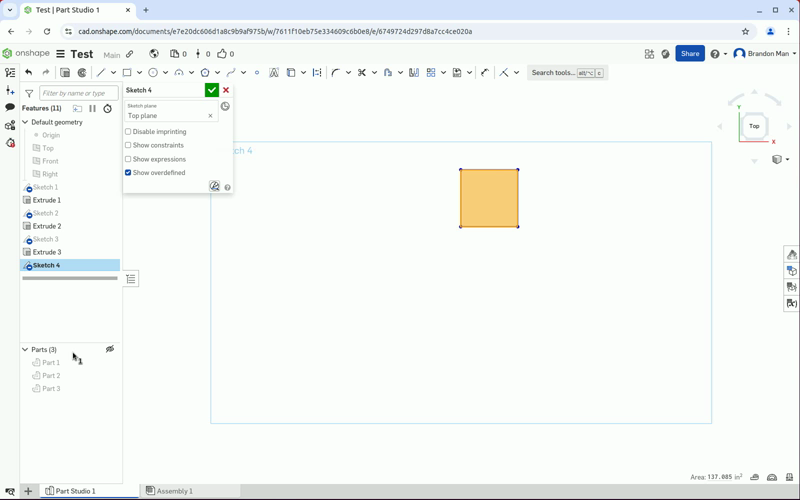
key(shift+y)
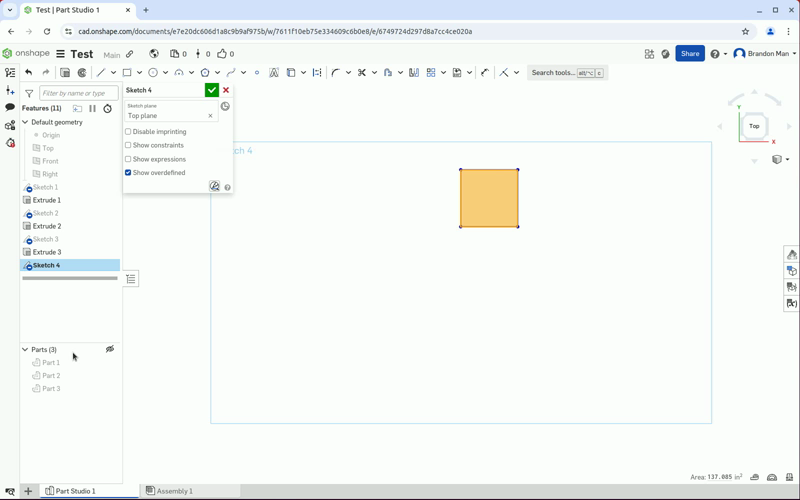
key(shift+e)
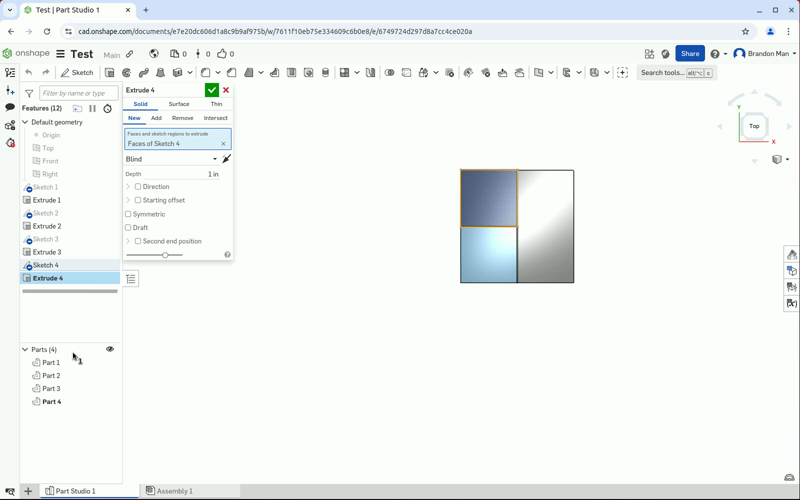
mouse_move(143, 106)
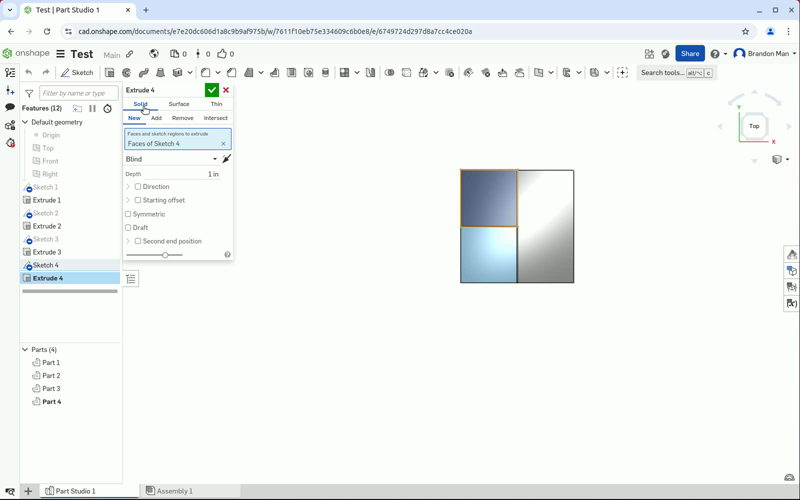
click(143, 106)
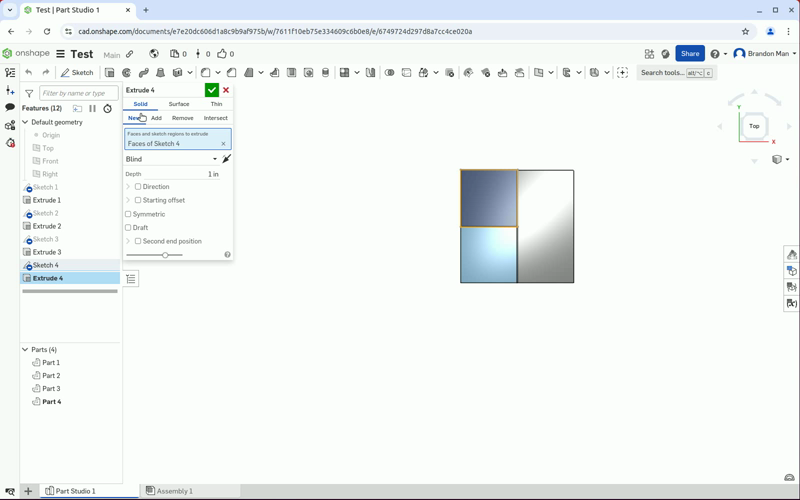
mouse_move(137, 120)
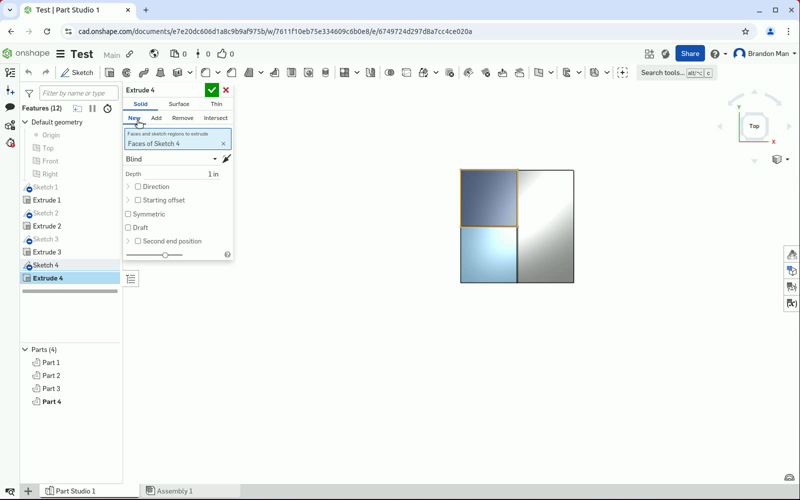
click(137, 120)
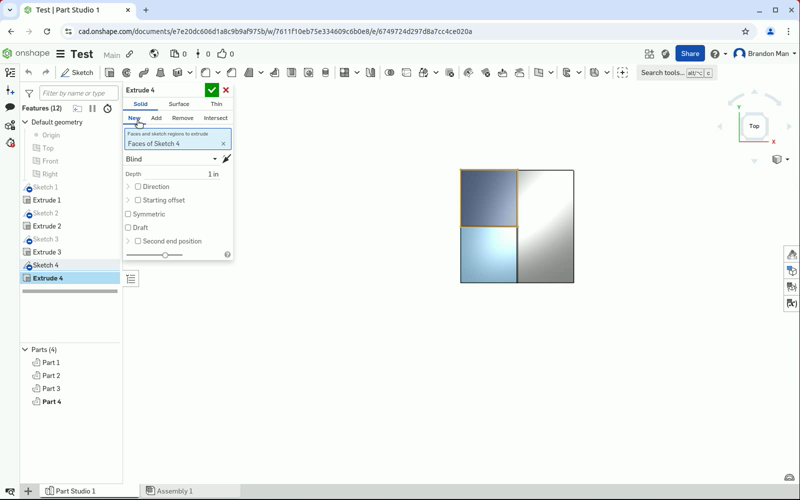
key(tab, 4)
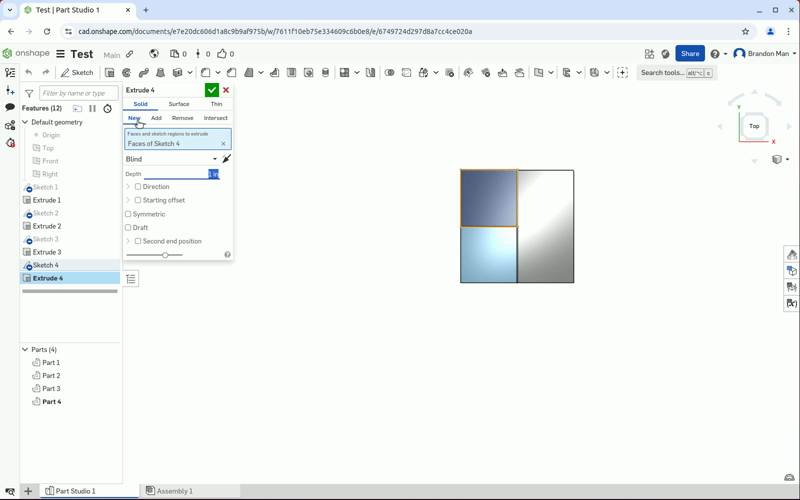
text(23.108)
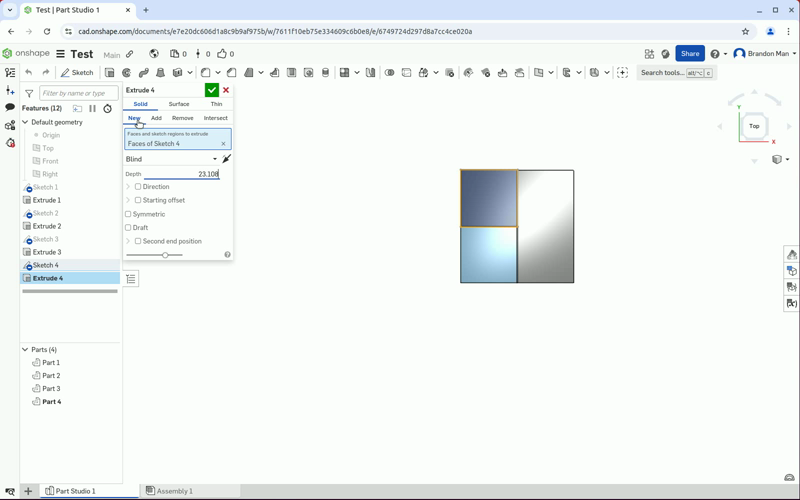
key(enter)
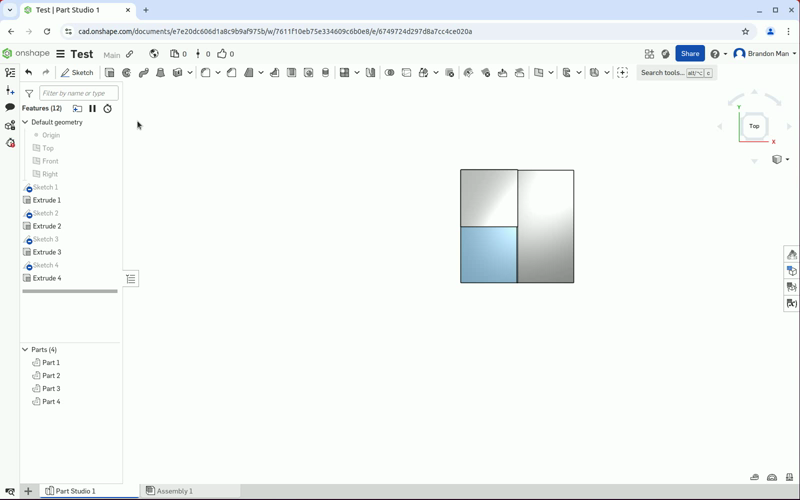
key(shift+h)
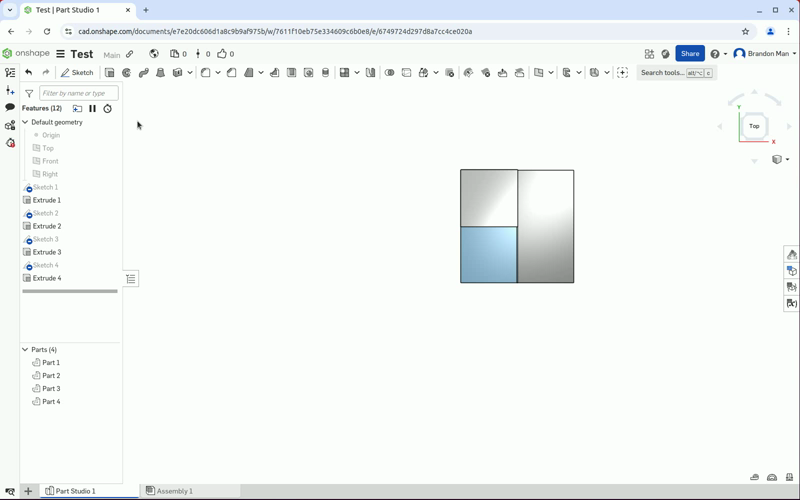
key(shift+h)
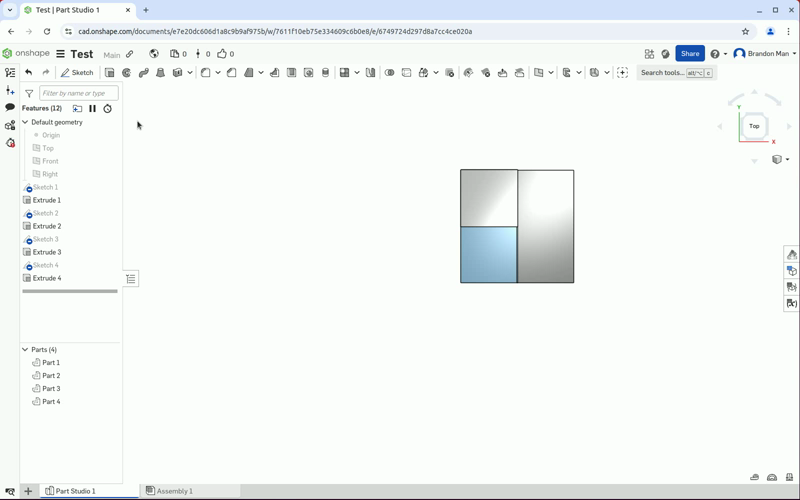
mouse_move(73, 189)
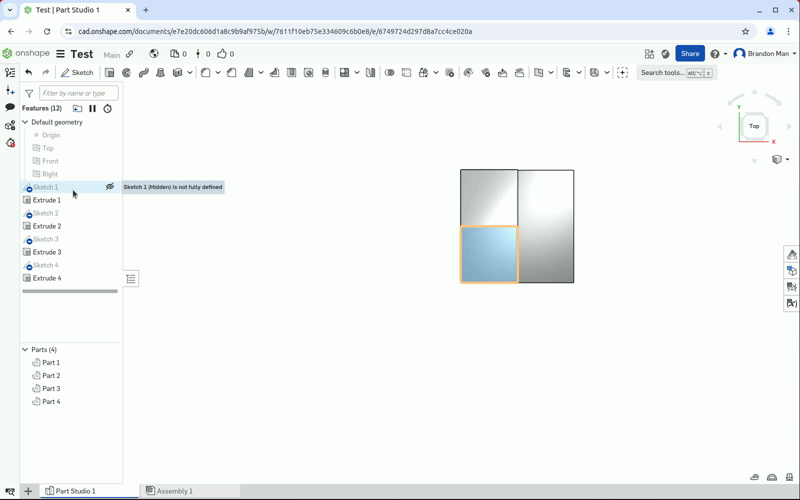
click(73, 189)
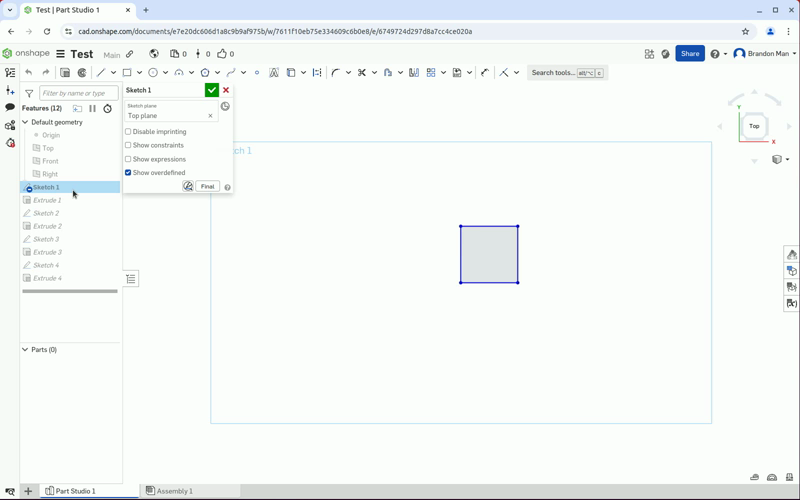
mouse_move(229, 92)
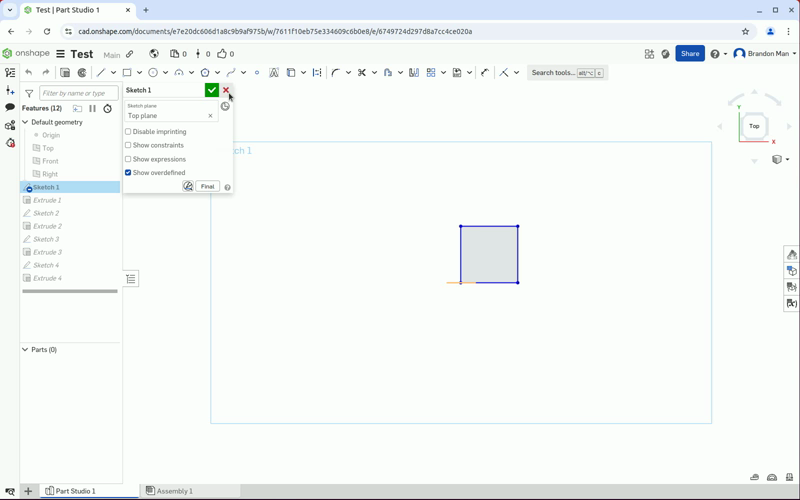
click(229, 92)
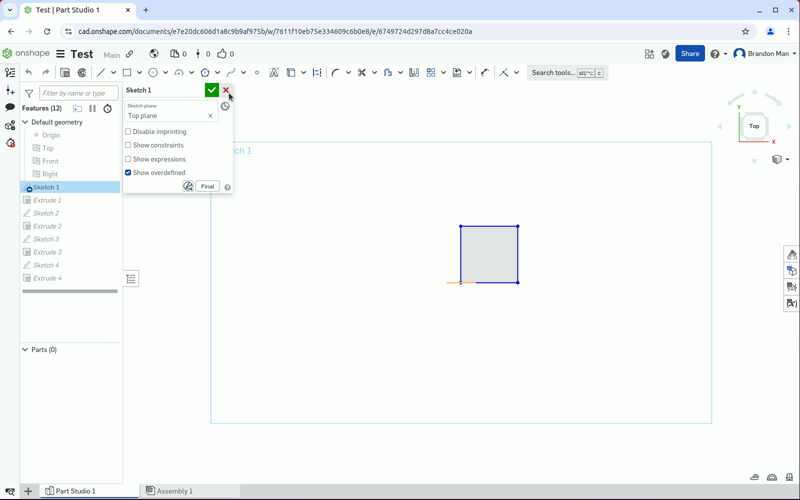
key(shift+s)
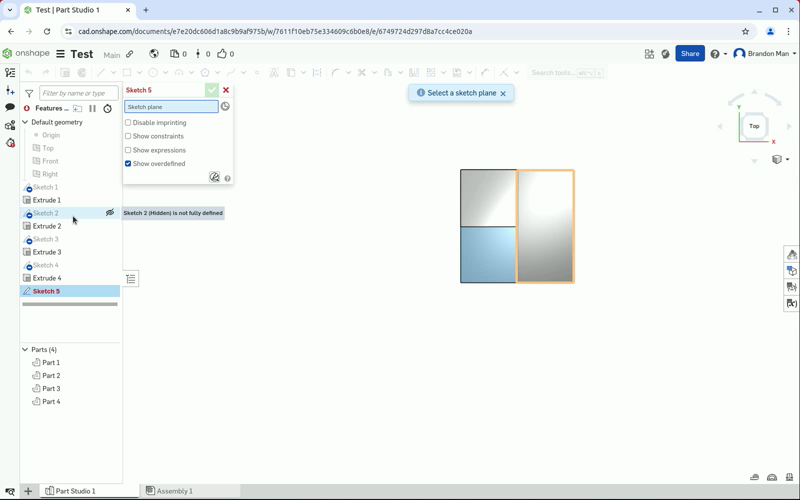
scroll(3)
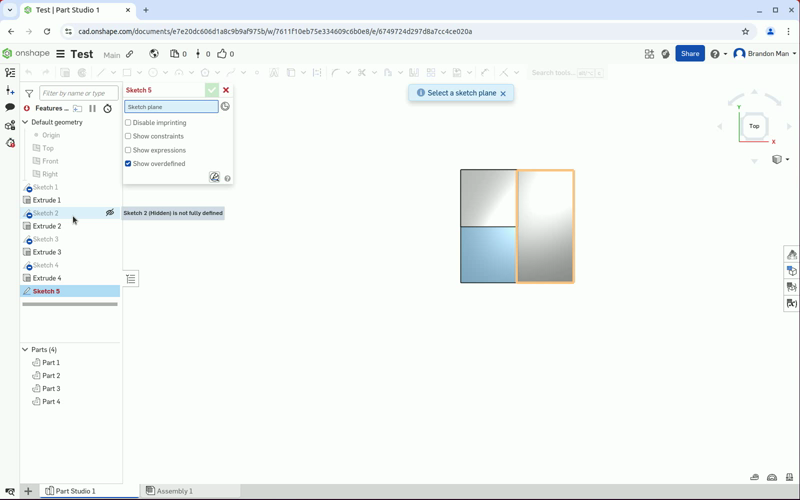
mouse_move(73, 150)
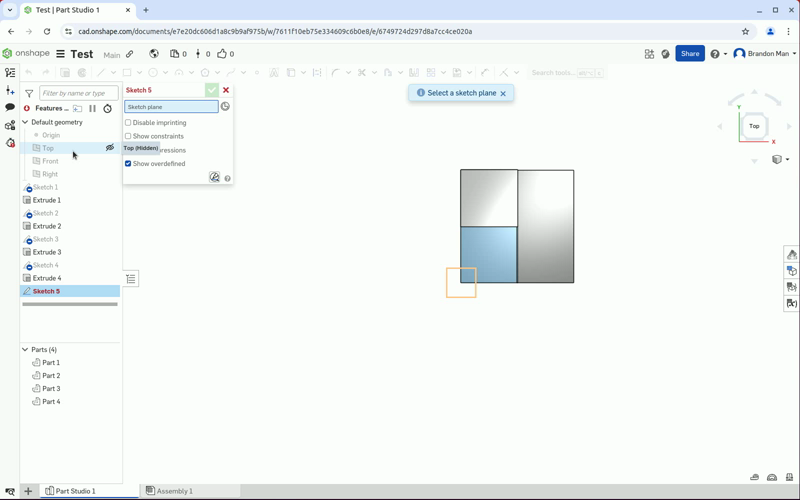
click(73, 150)
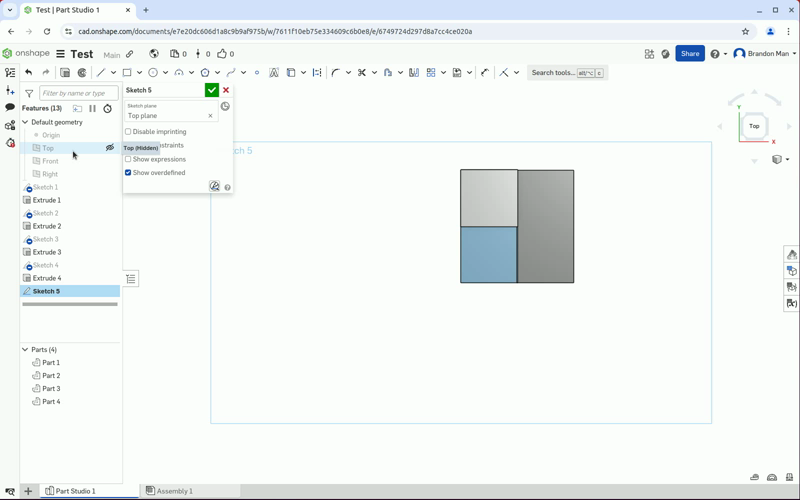
mouse_move(73, 352)
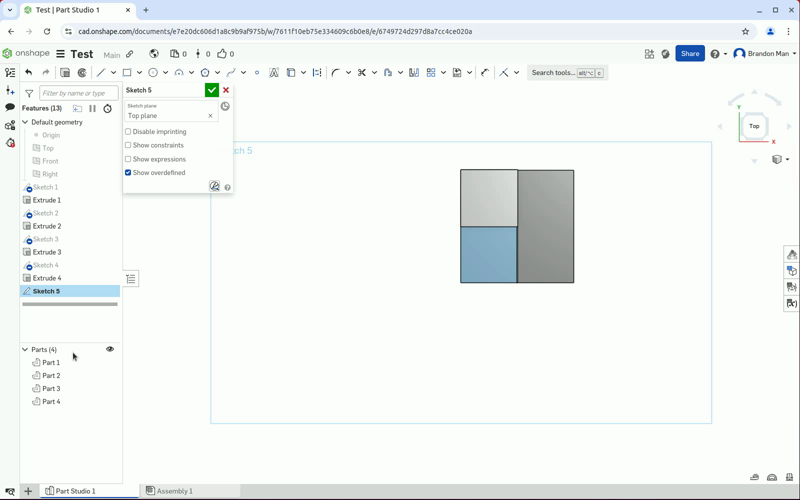
key(y)
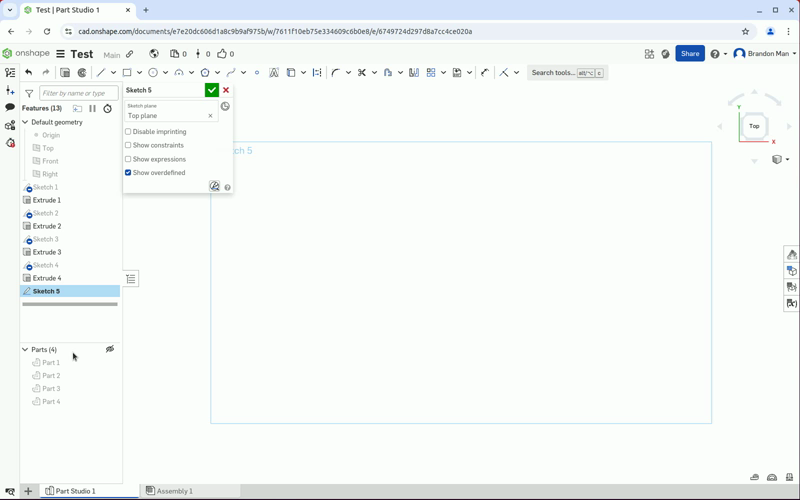
key(l)
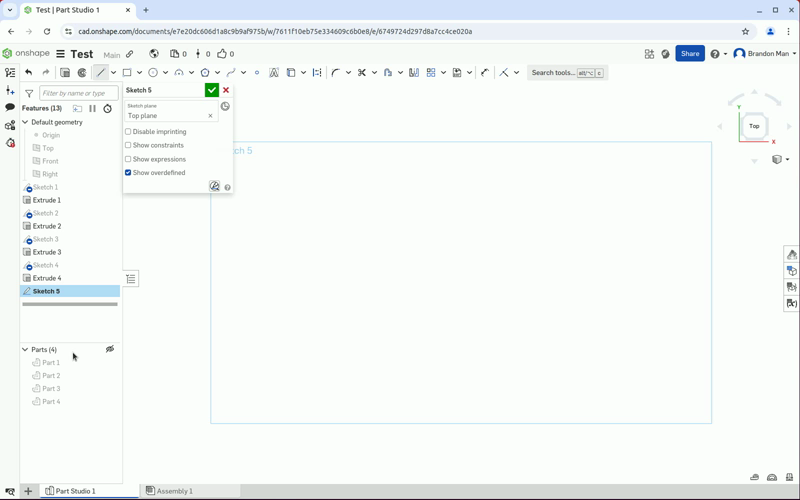
key_down(shift)
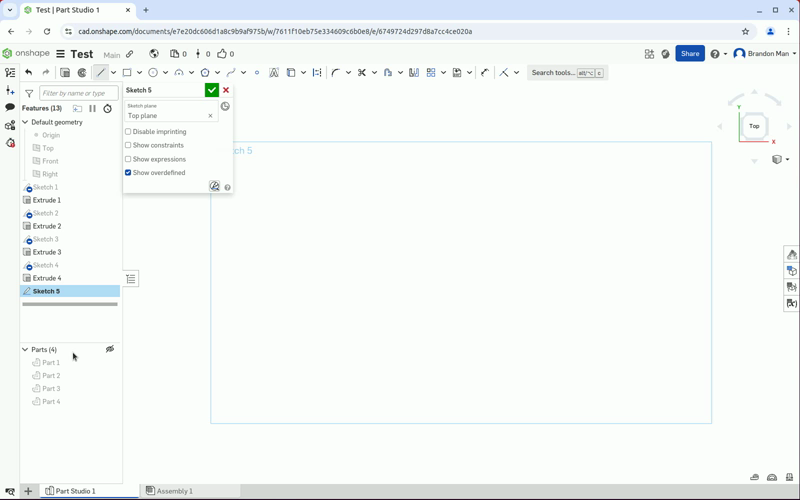
mouse_move(460, 282)
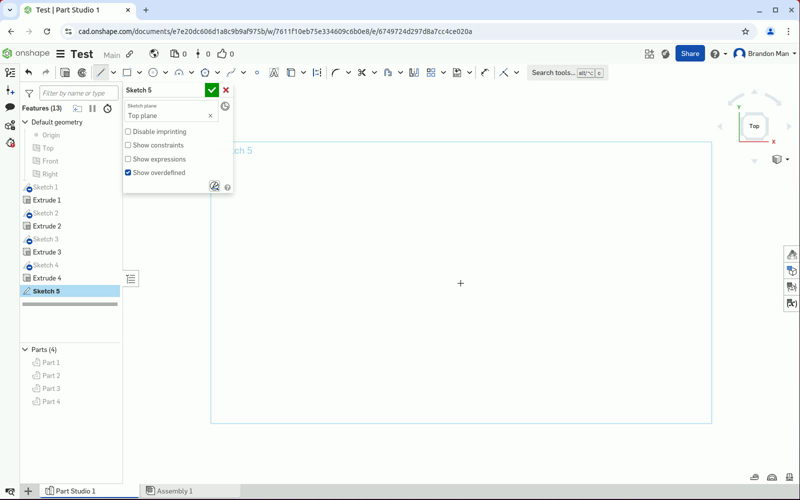
click(460, 282)
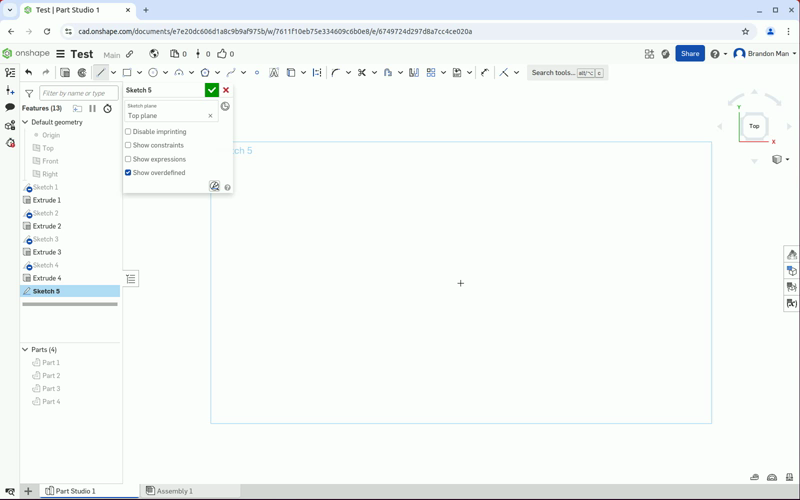
key_up(shift)
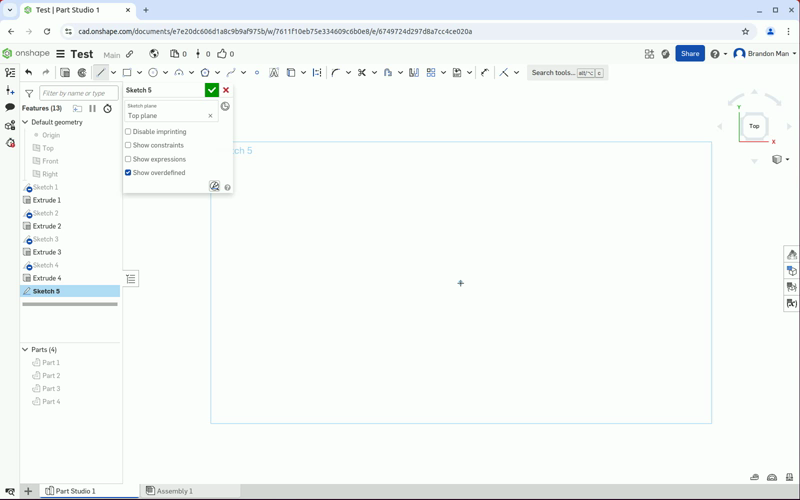
key_down(shift)
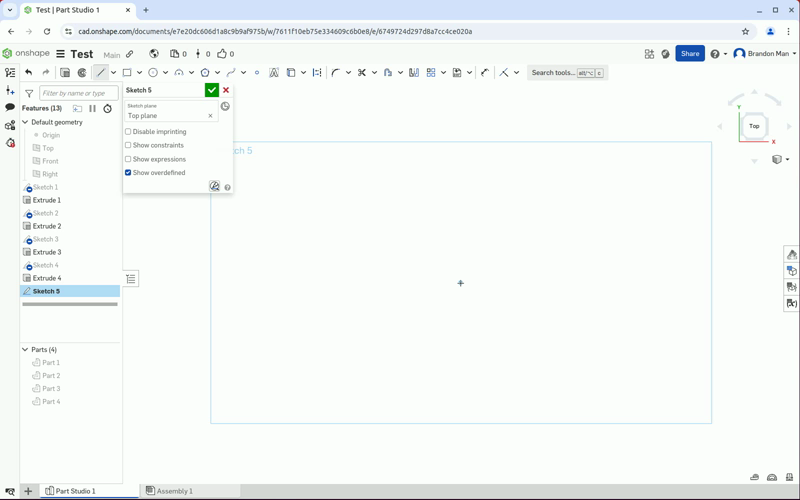
mouse_move(490, 282)
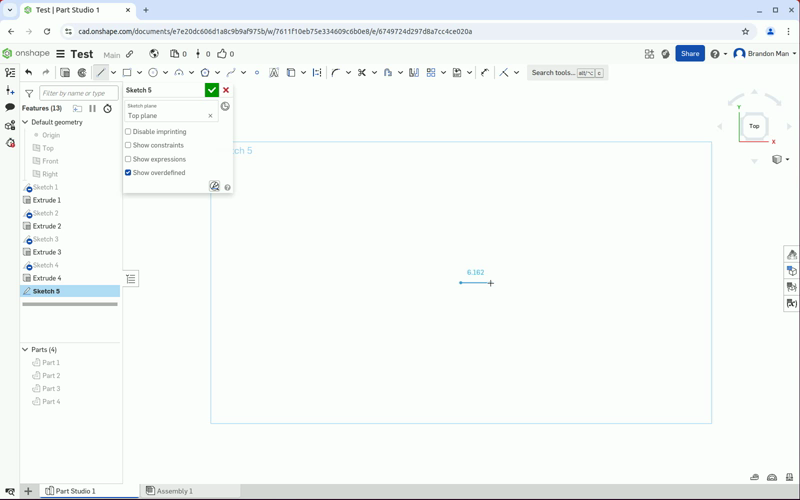
mouse_move(517, 282)
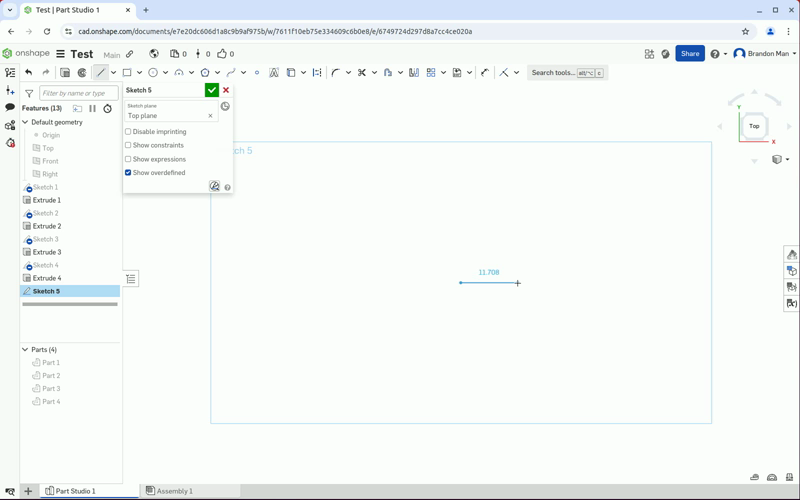
click(517, 282)
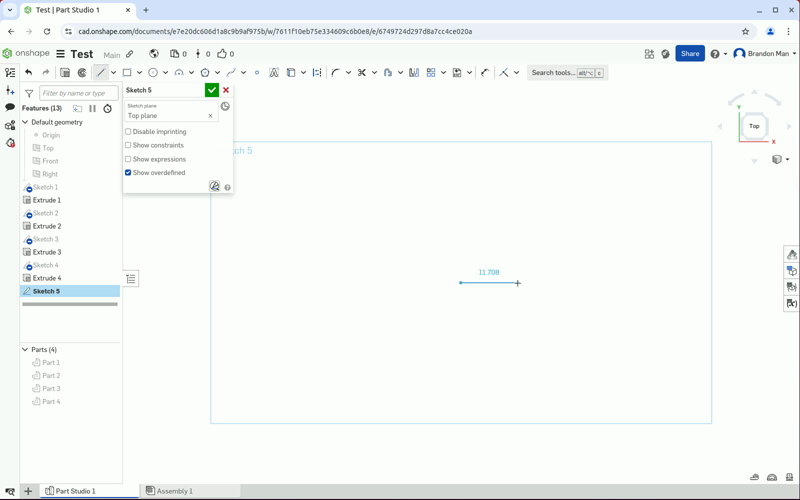
key_up(shift)
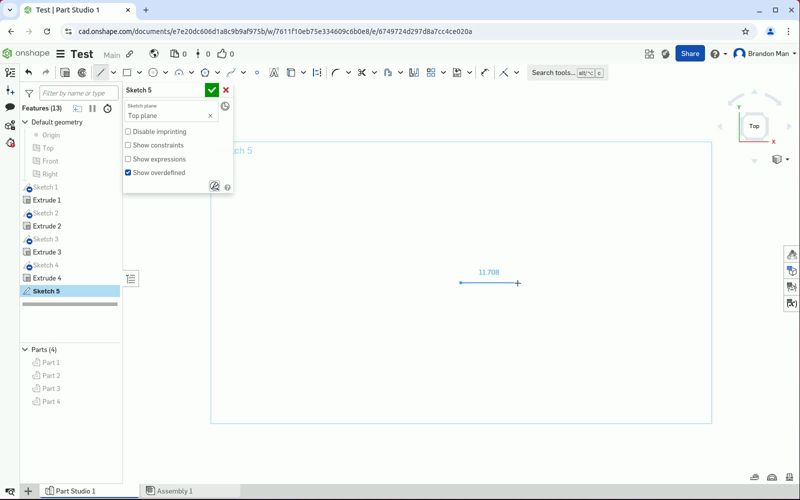
key_down(shift)
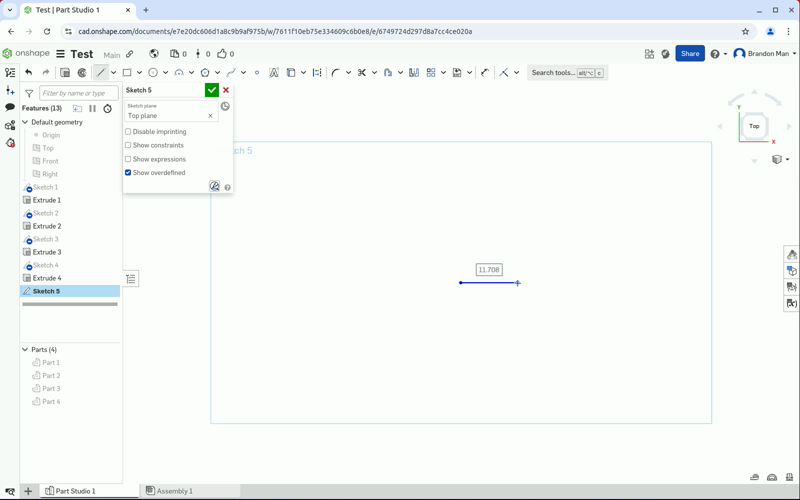
mouse_move(547, 282)
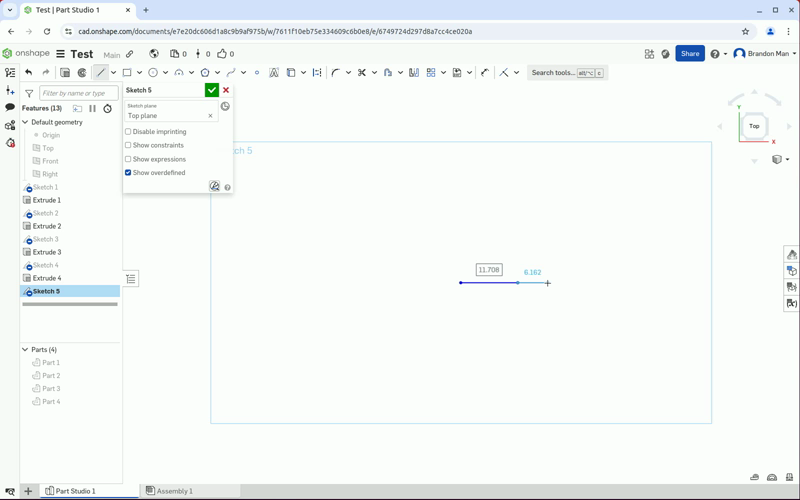
mouse_move(517, 226)
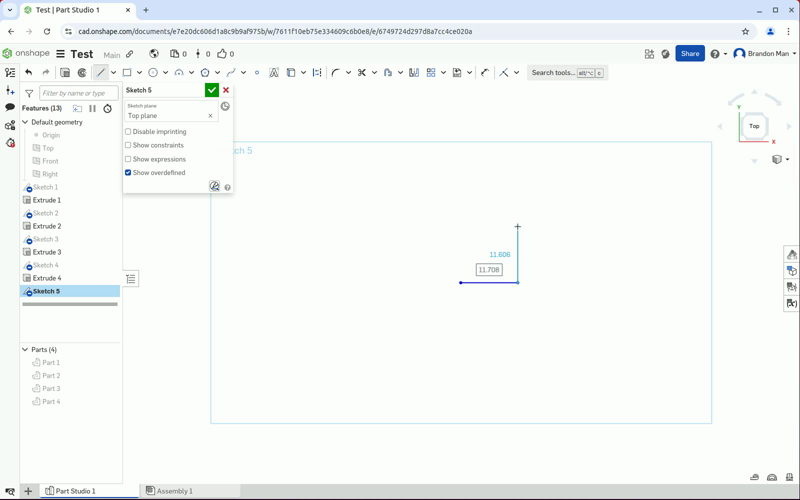
click(517, 226)
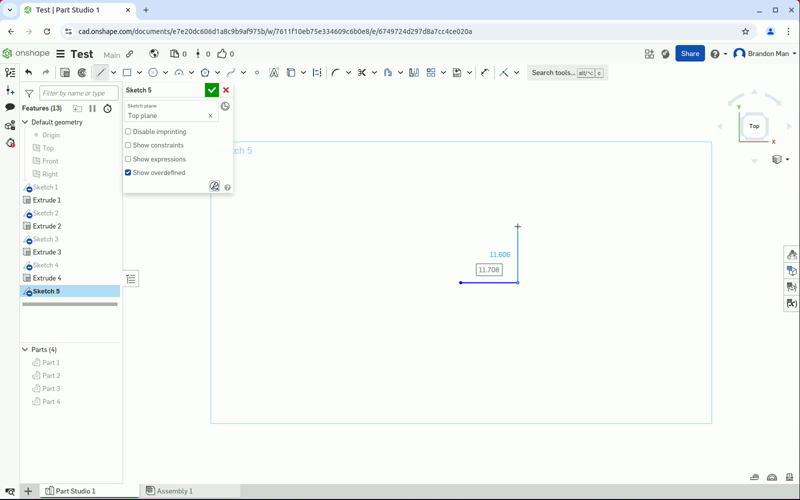
key_up(shift)
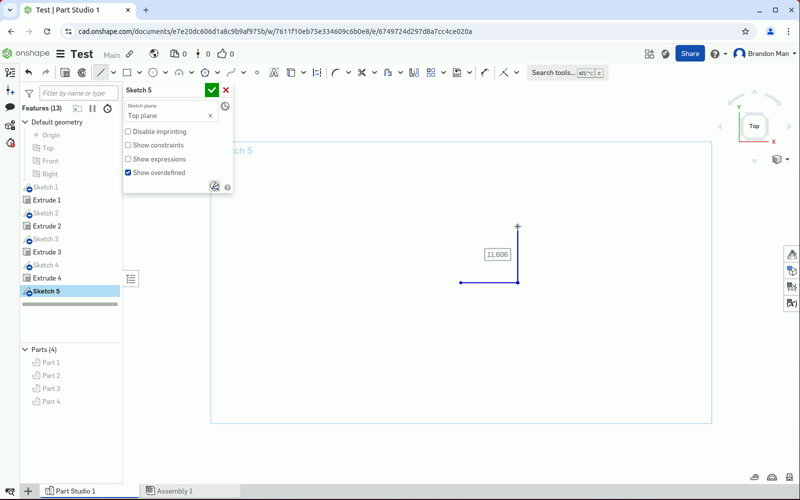
key_down(shift)
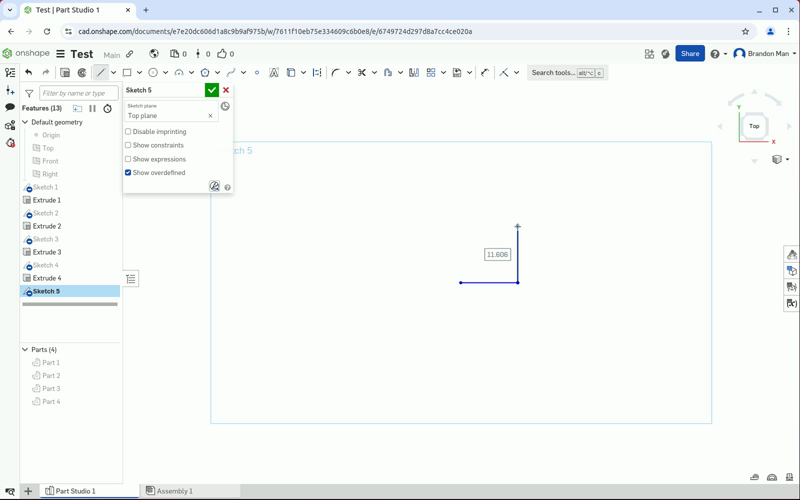
mouse_move(547, 226)
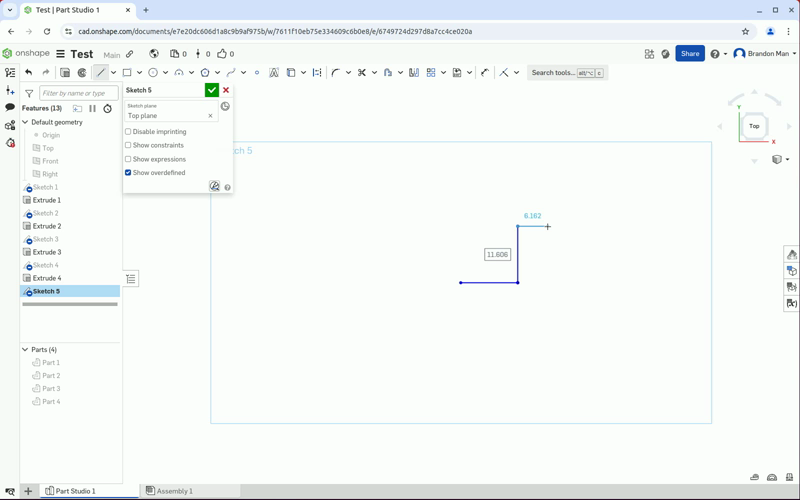
mouse_move(460, 226)
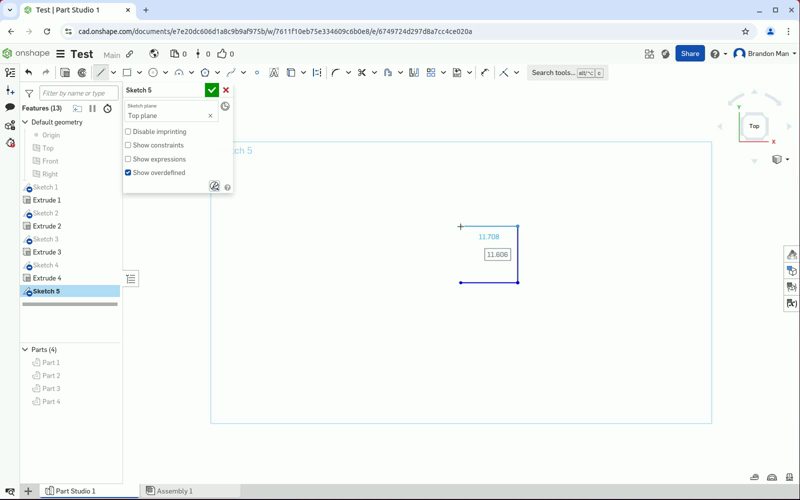
click(460, 226)
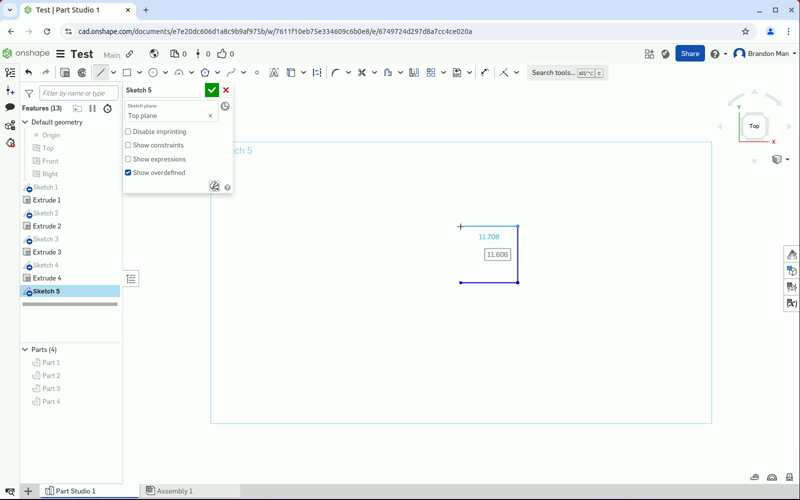
key_up(shift)
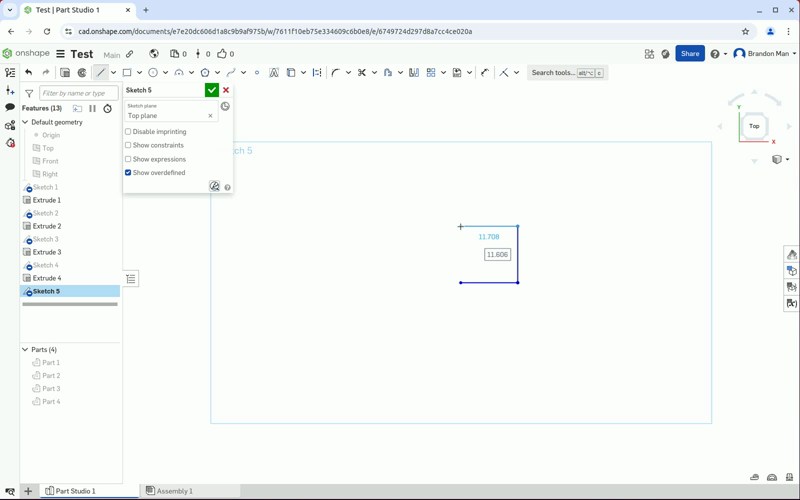
mouse_move(490, 226)
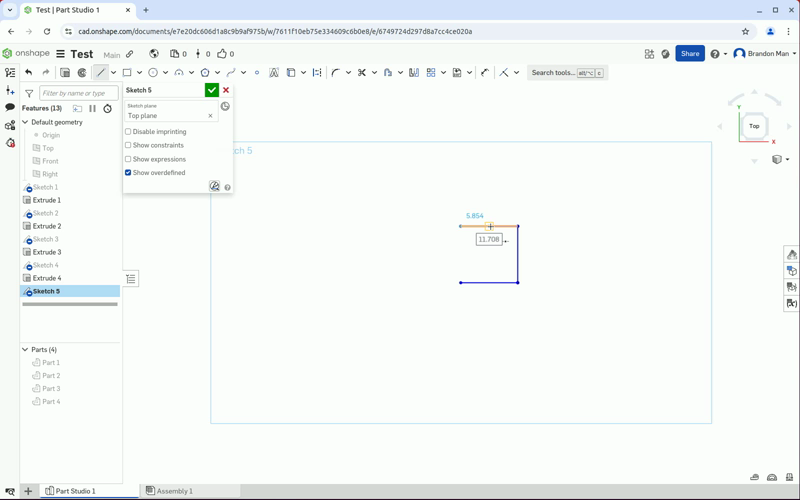
key_down(shift)
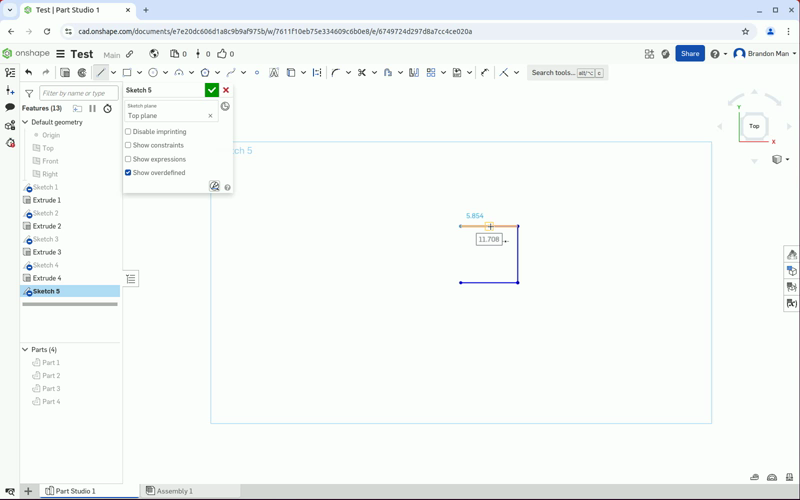
mouse_move(460, 282)
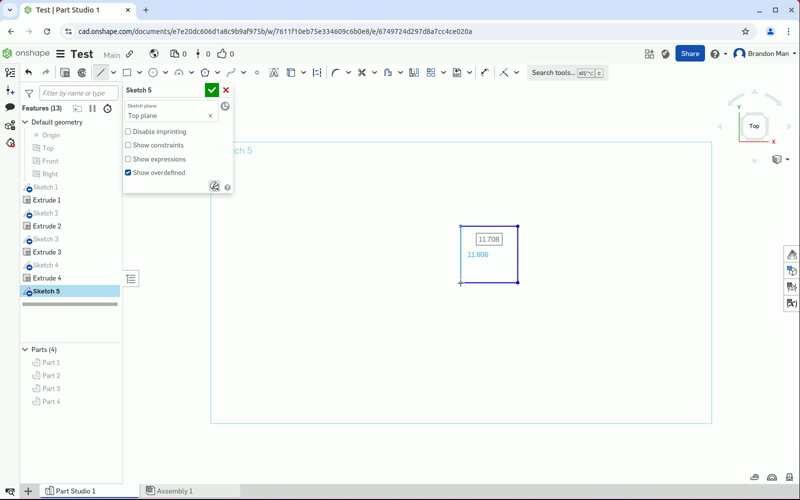
key_up(shift)
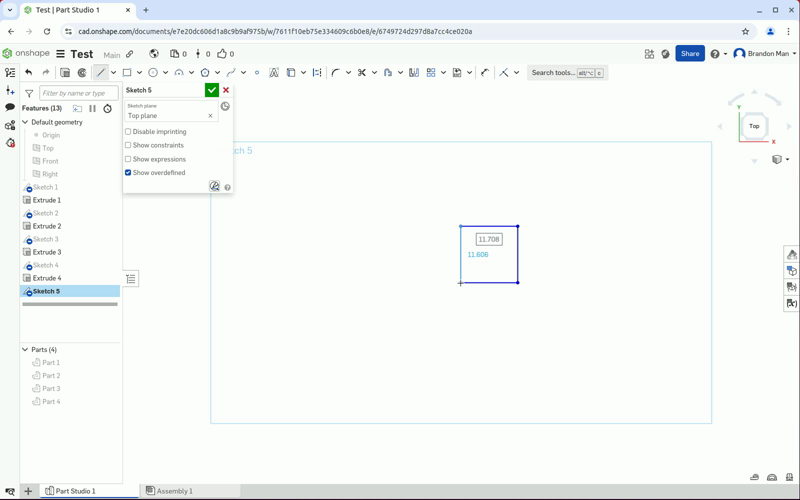
click(460, 282)
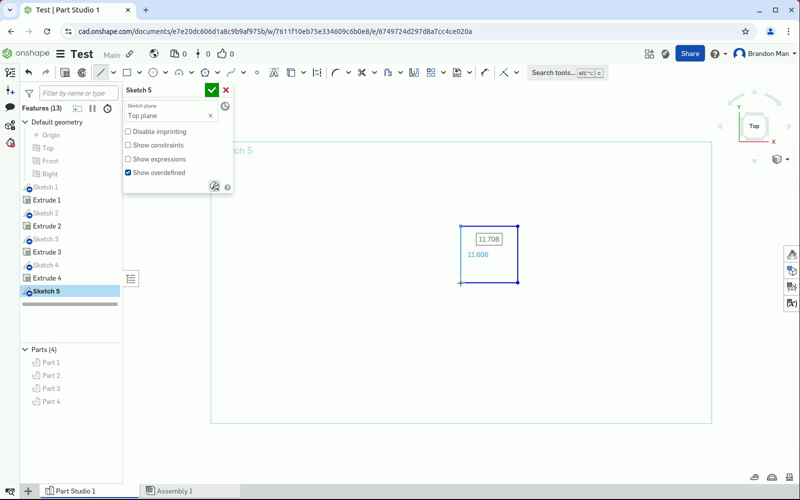
key(esc)
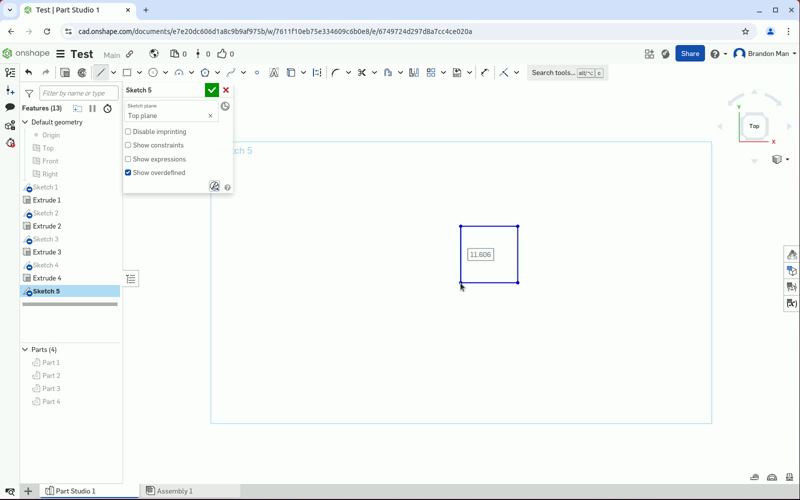
mouse_move(473, 258)
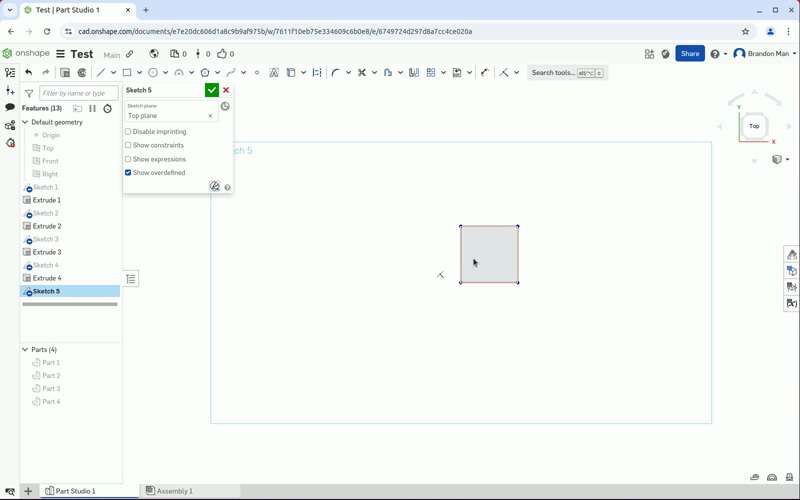
click(473, 258)
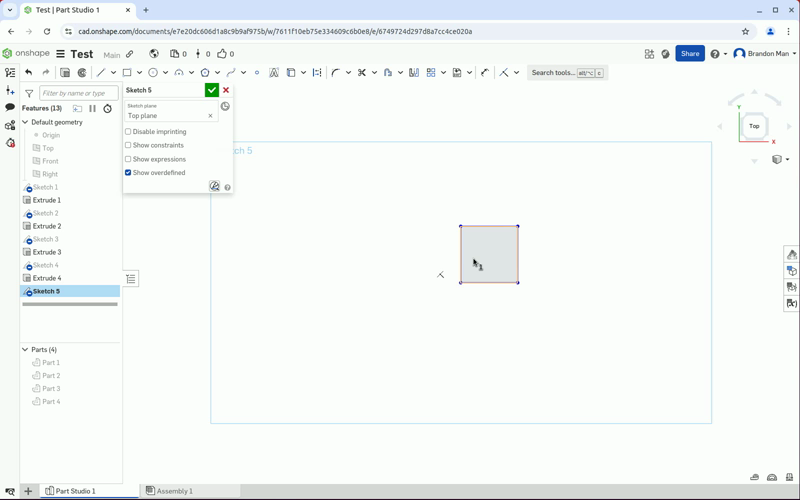
mouse_move(73, 352)
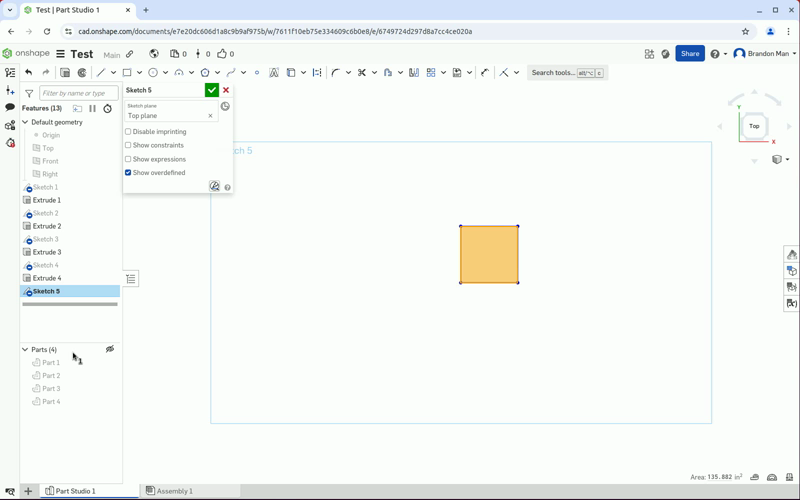
key(shift+y)
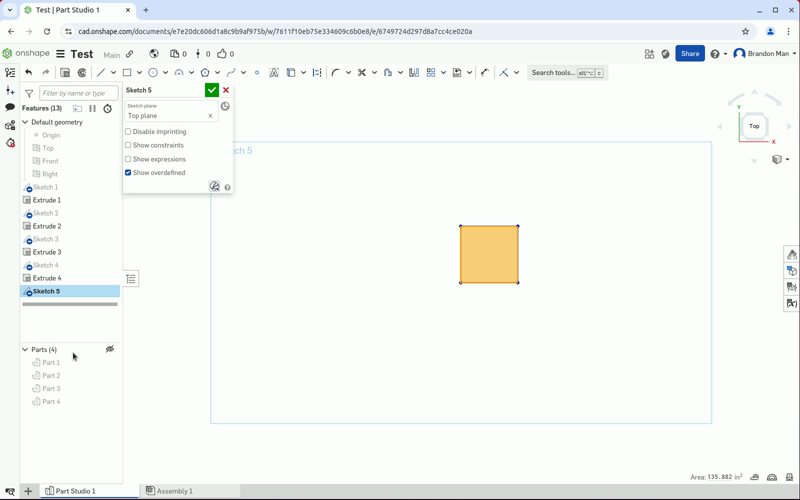
key(shift+e)
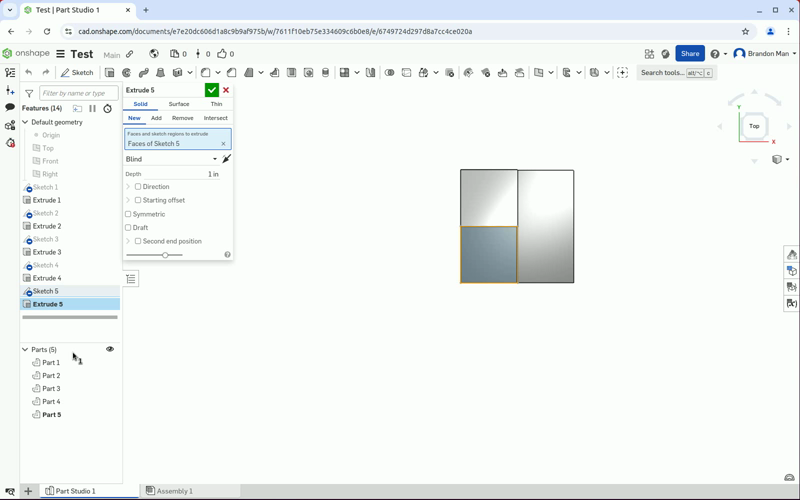
mouse_move(143, 106)
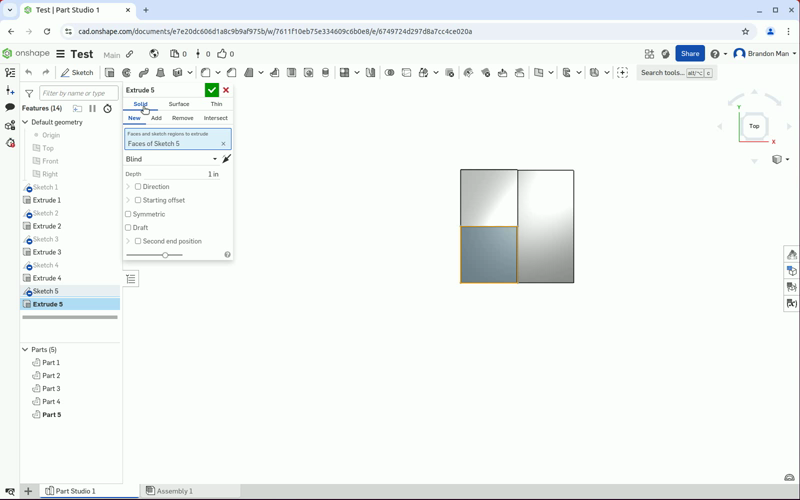
click(143, 106)
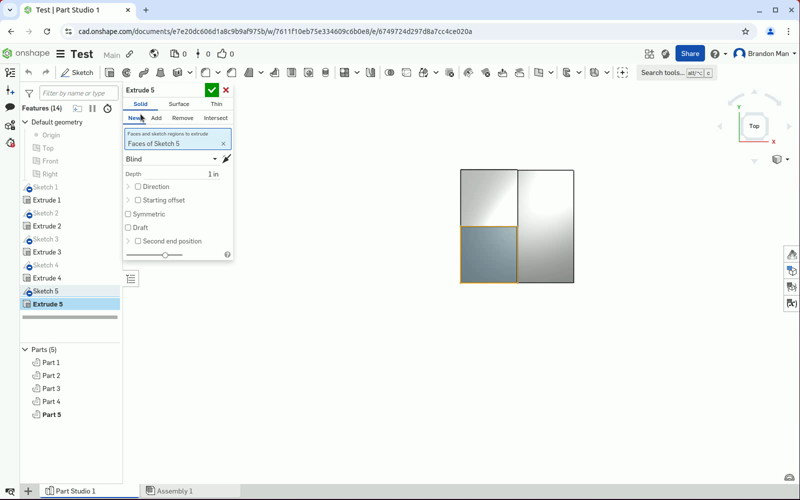
mouse_move(137, 120)
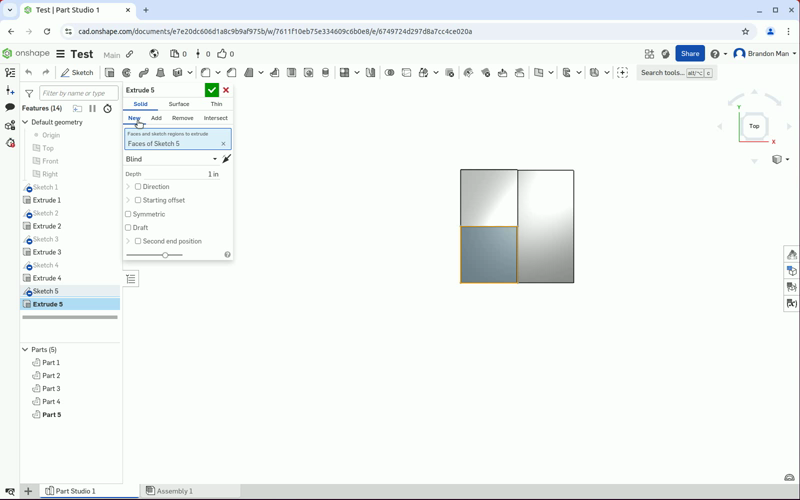
click(137, 120)
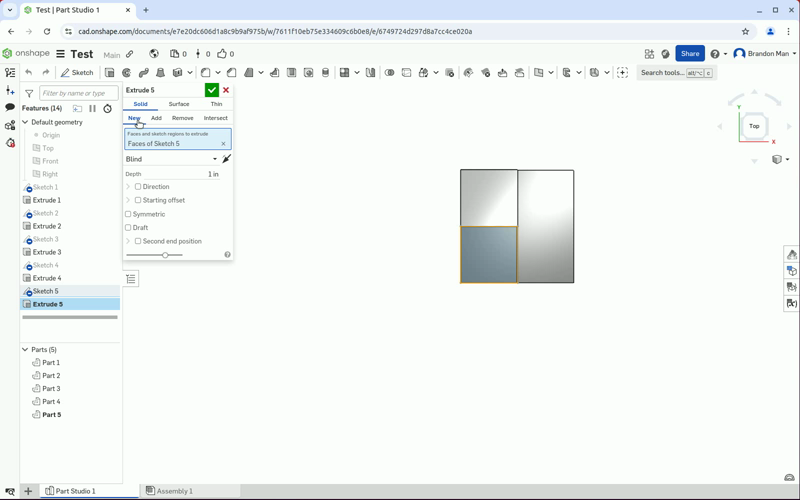
key(tab, 4)
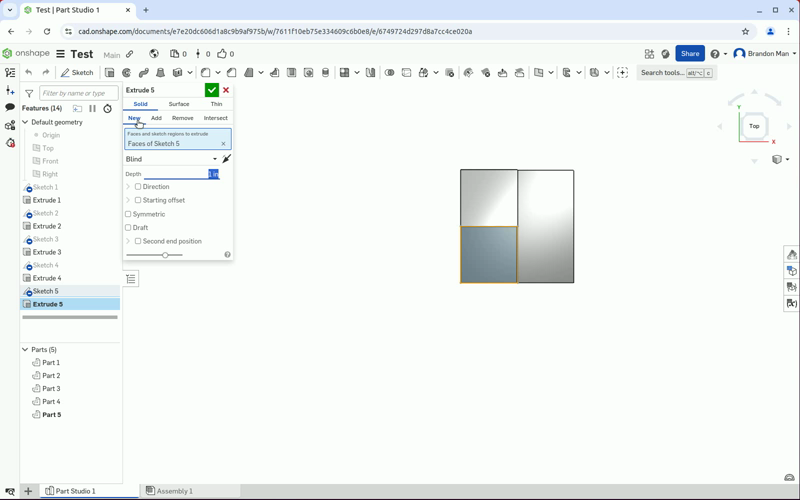
text(23.108)
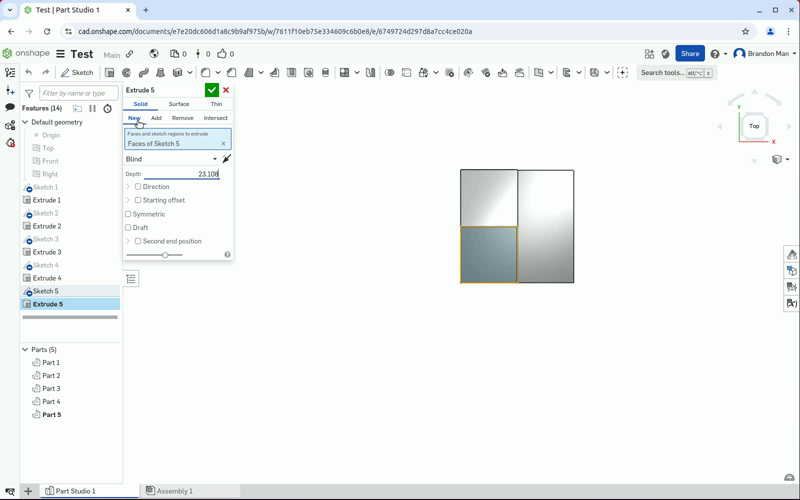
key(enter)
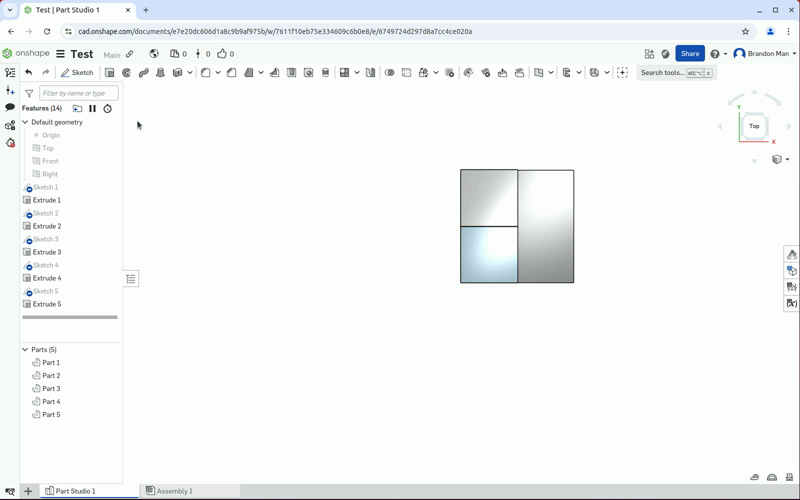
key(shift+h)
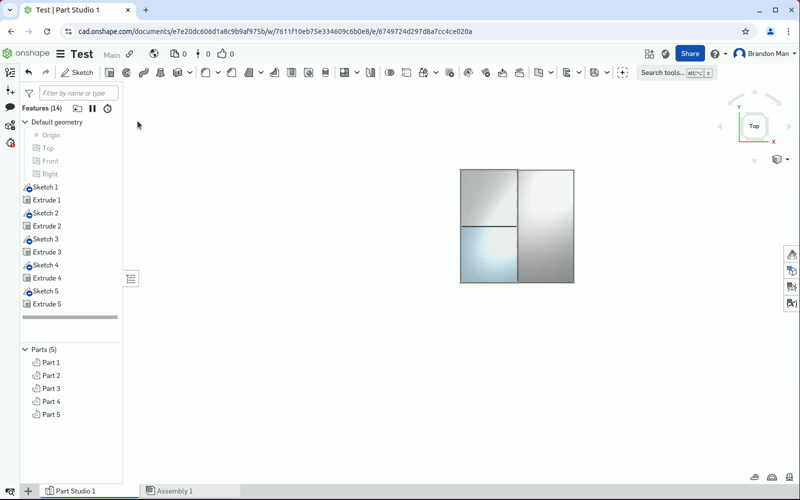
key(shift+h)
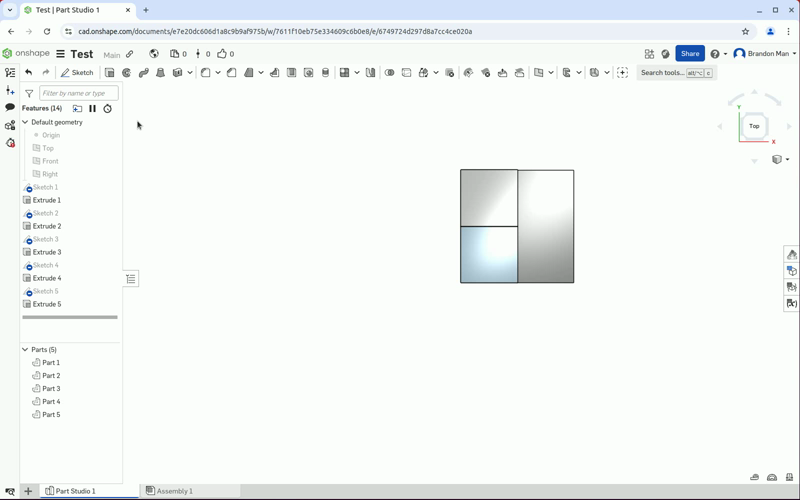
mouse_move(73, 189)
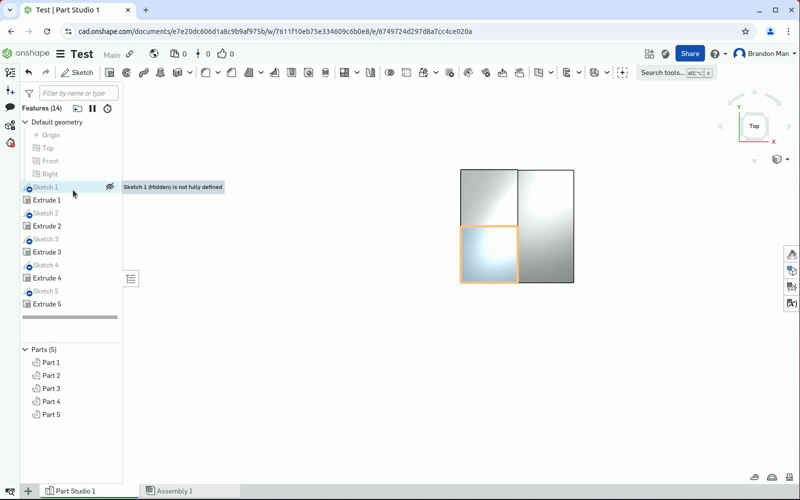
click(73, 189)
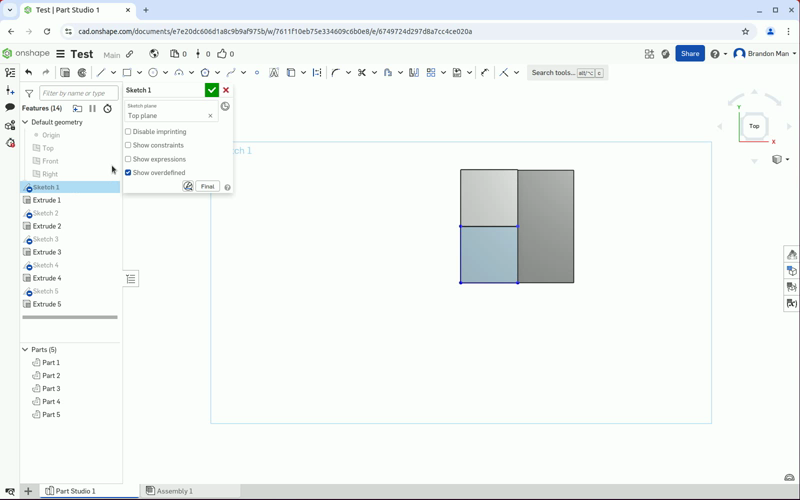
mouse_move(229, 92)
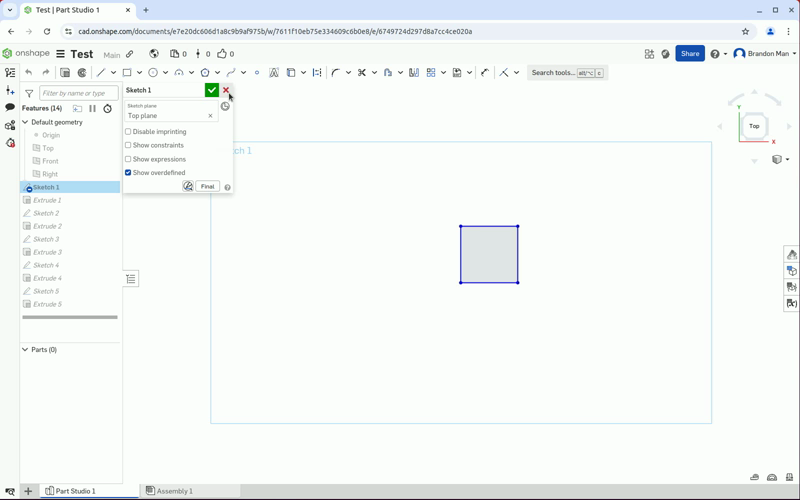
click(229, 92)
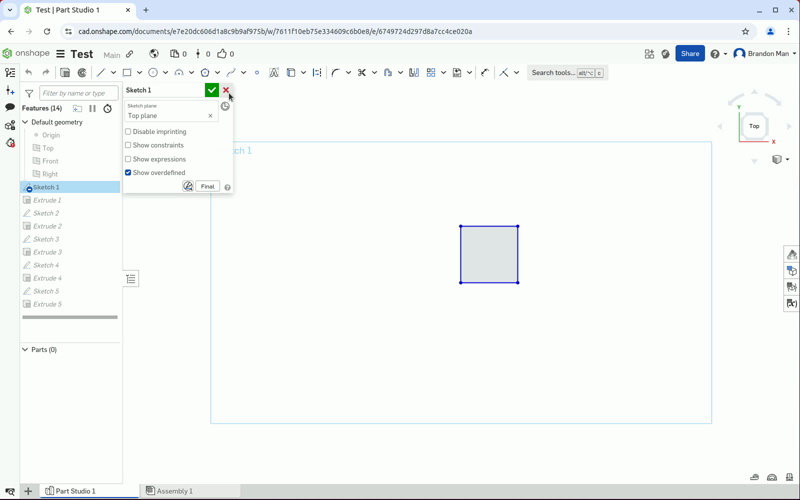
key(shift+s)
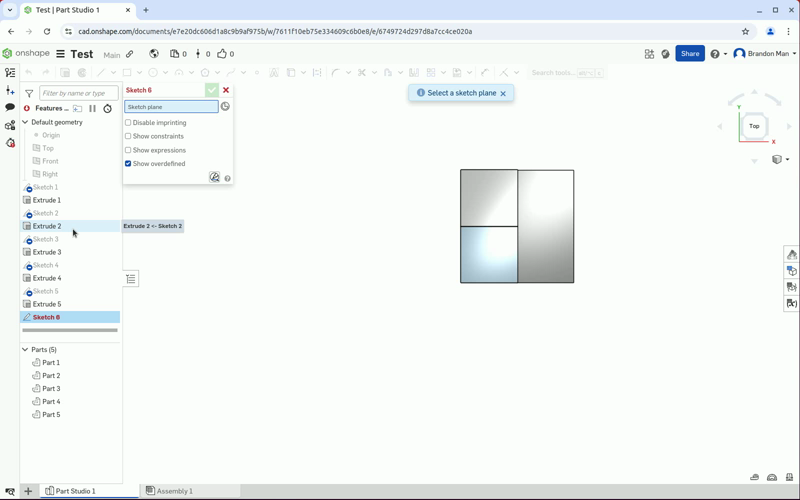
scroll(3)
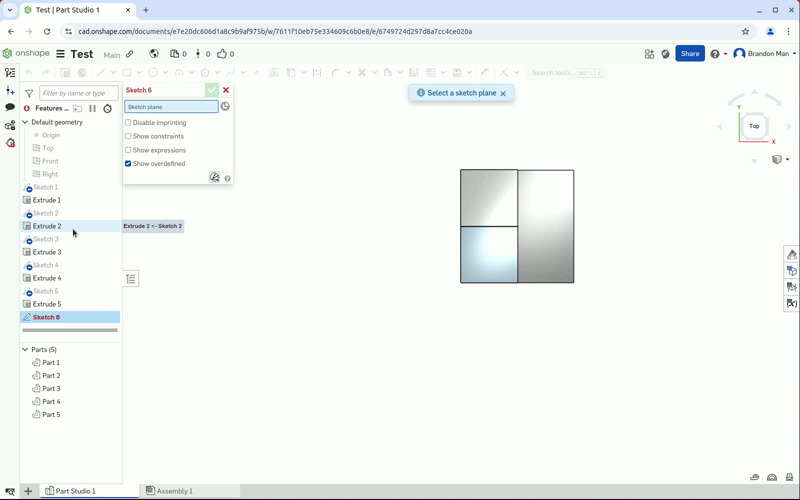
mouse_move(73, 150)
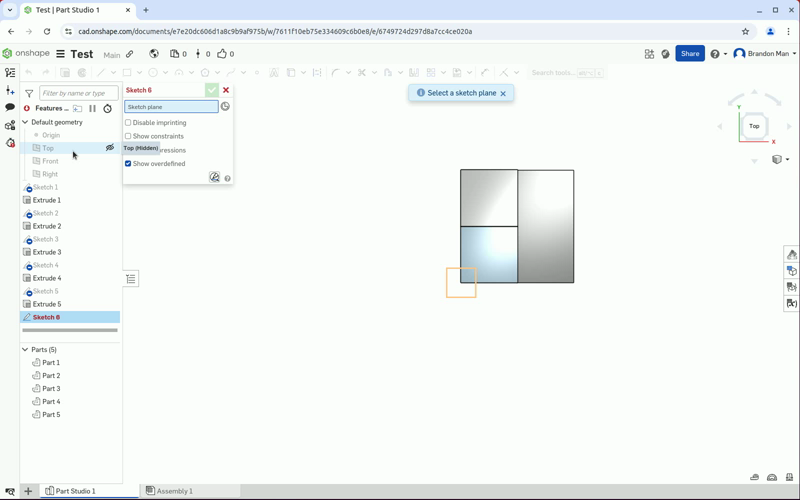
click(73, 150)
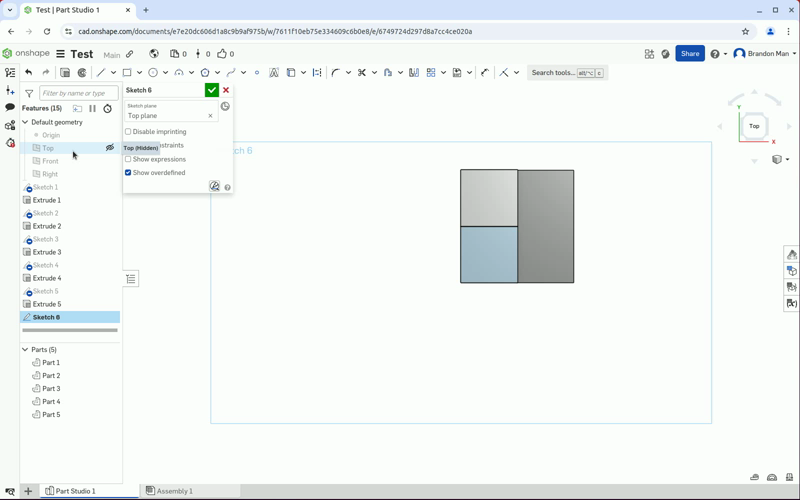
mouse_move(73, 352)
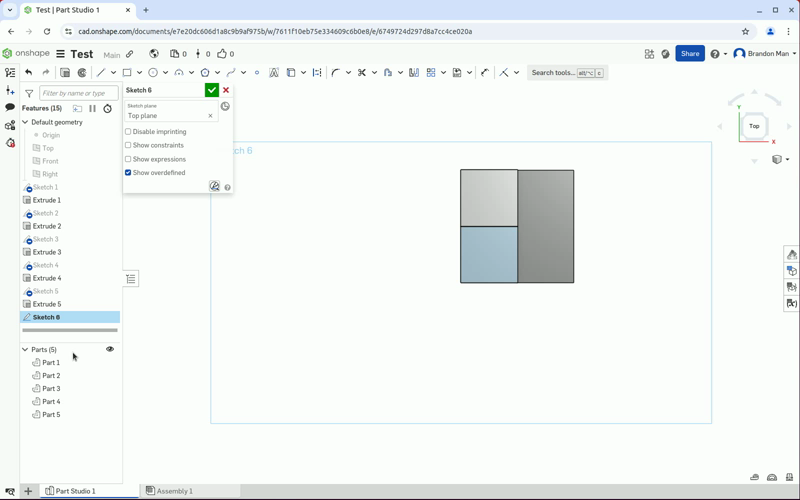
key(y)
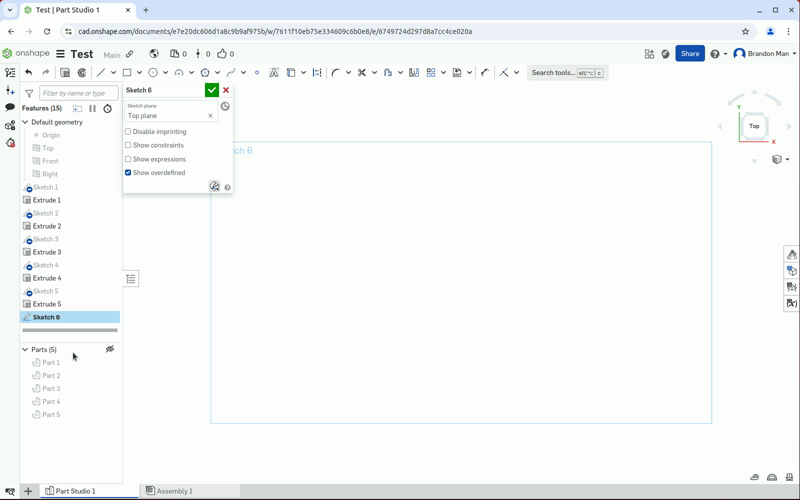
key(l)
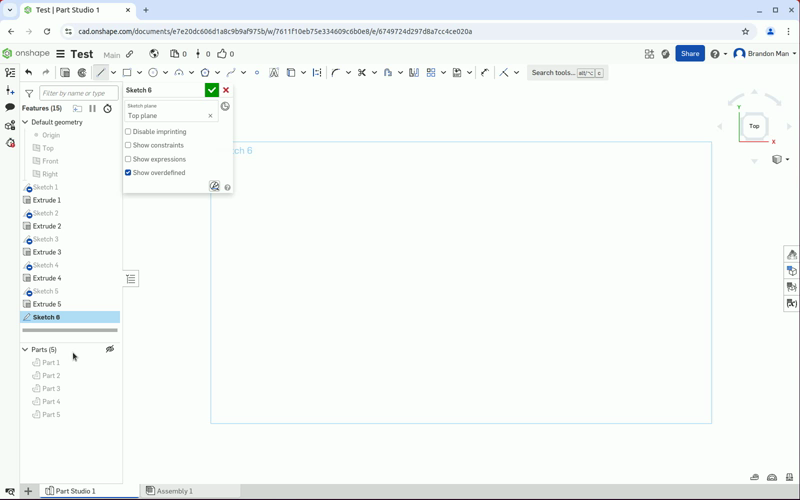
key_down(shift)
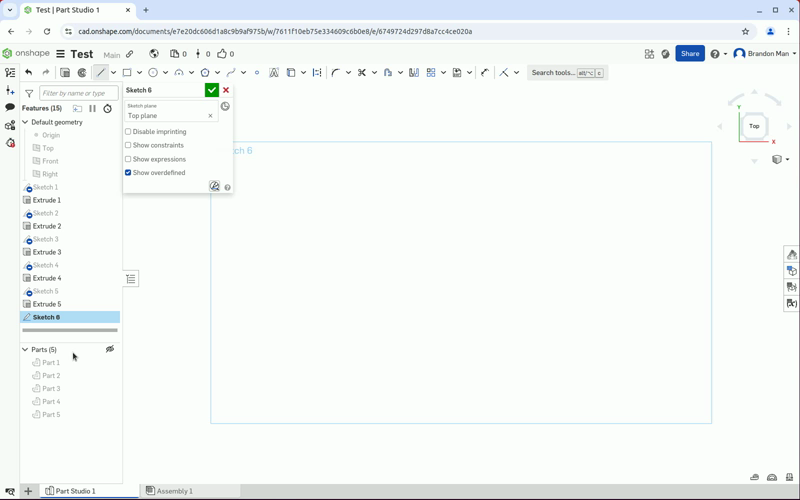
mouse_move(460, 226)
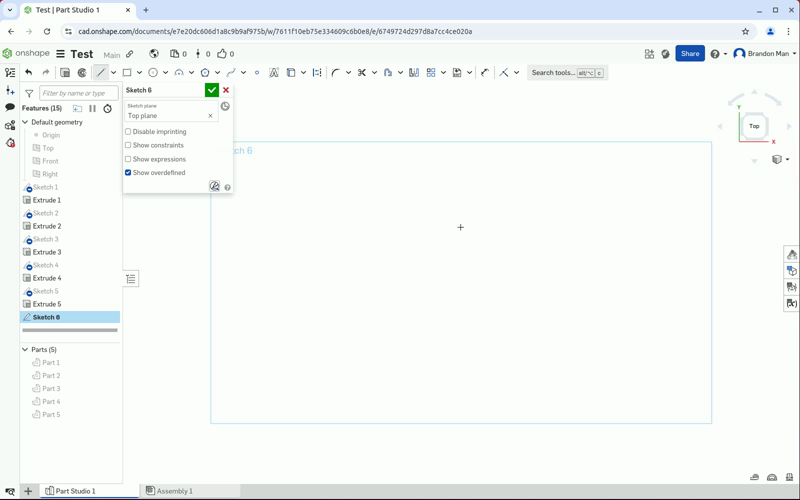
click(460, 226)
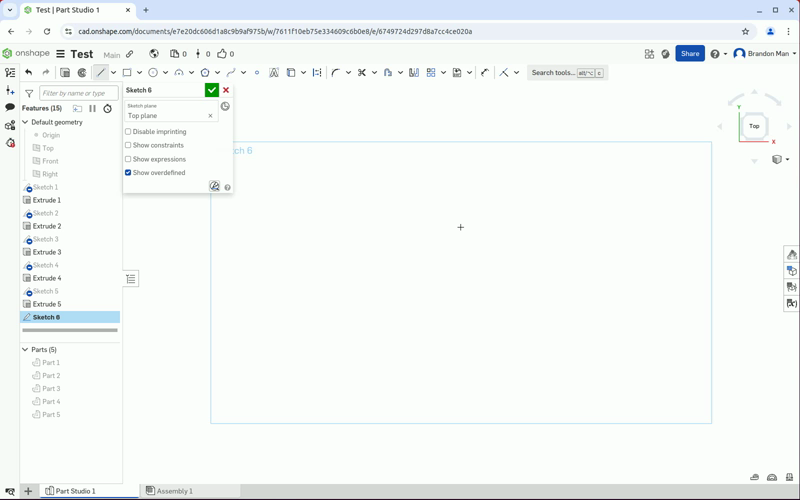
key_up(shift)
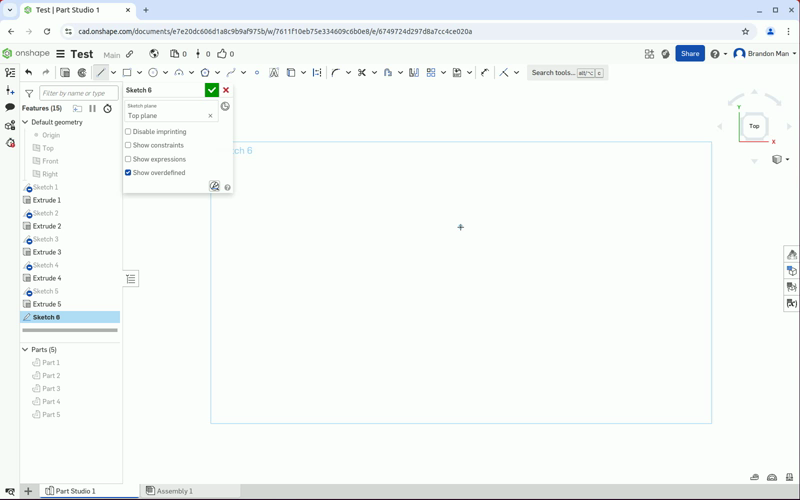
key_down(shift)
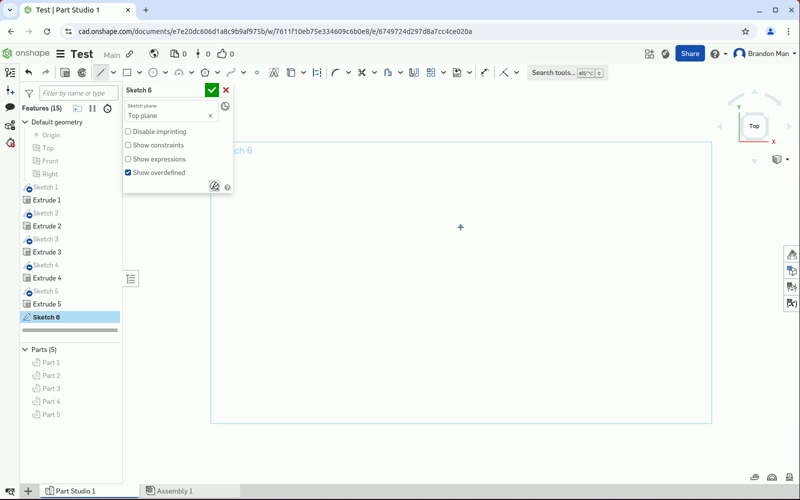
mouse_move(490, 226)
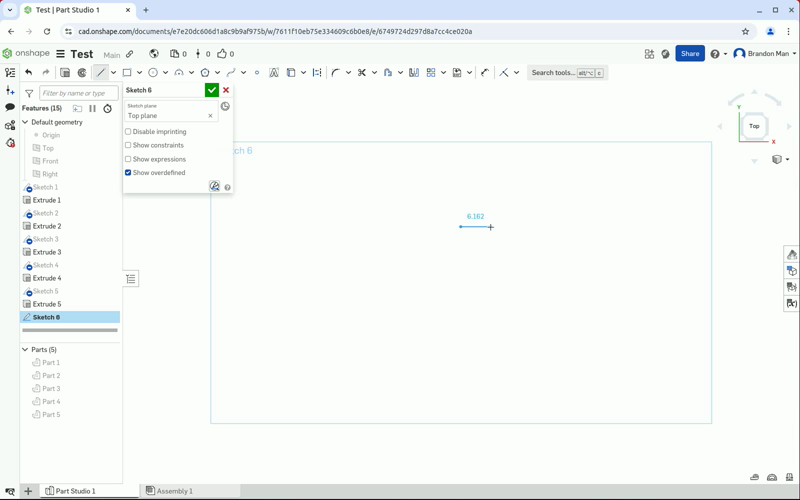
mouse_move(517, 226)
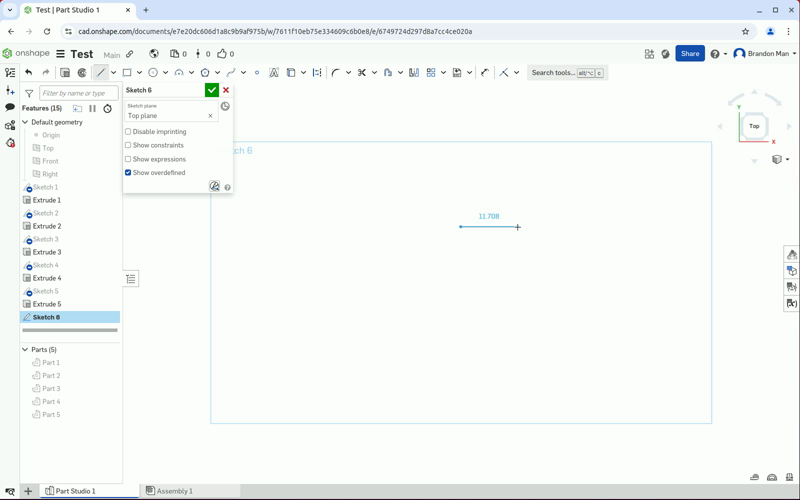
click(517, 226)
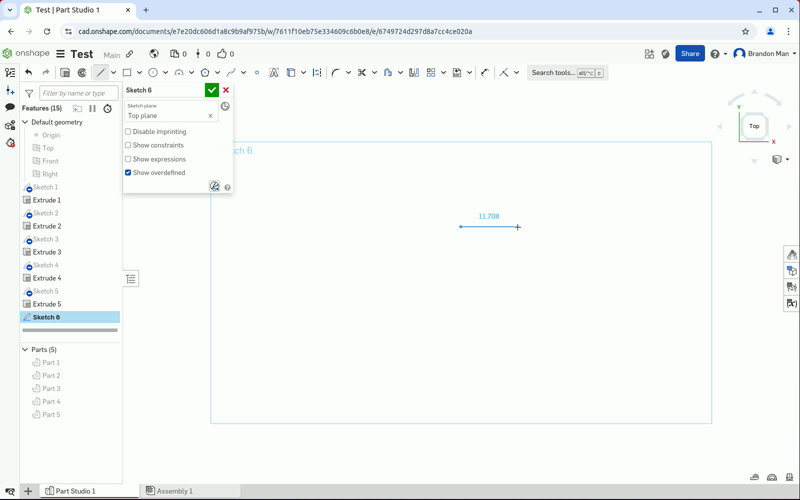
key_up(shift)
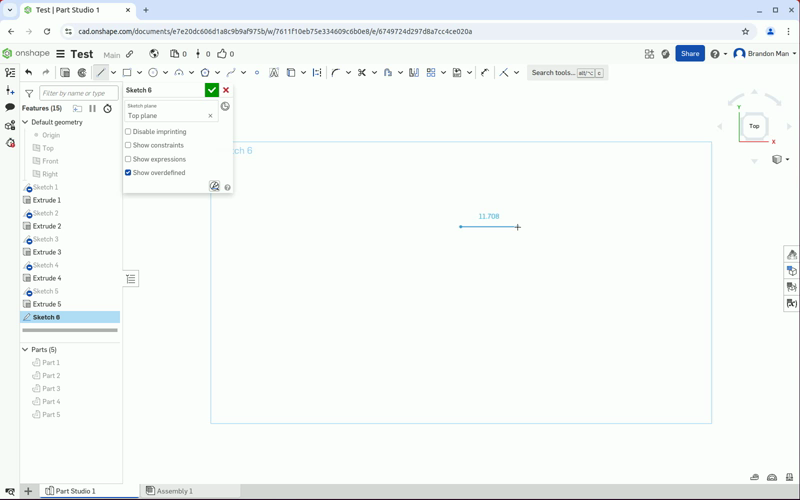
key_down(shift)
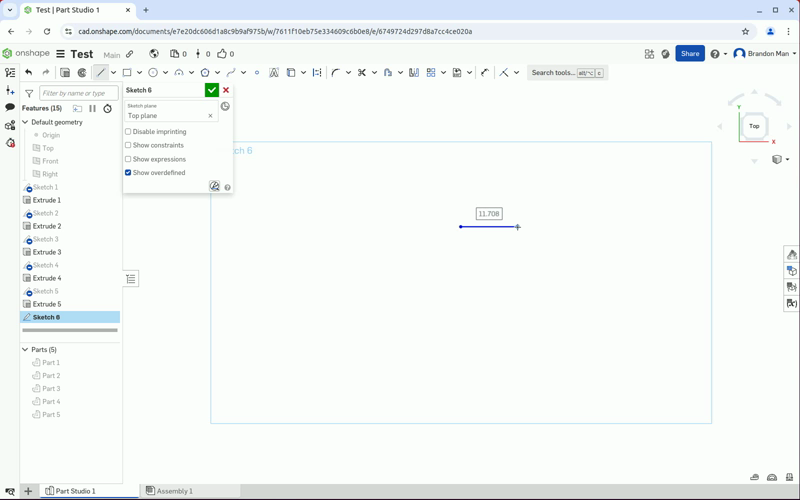
mouse_move(547, 226)
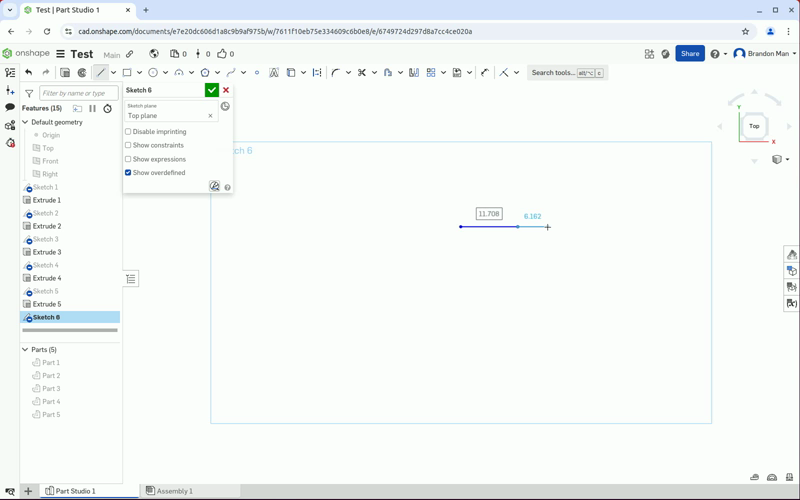
mouse_move(517, 169)
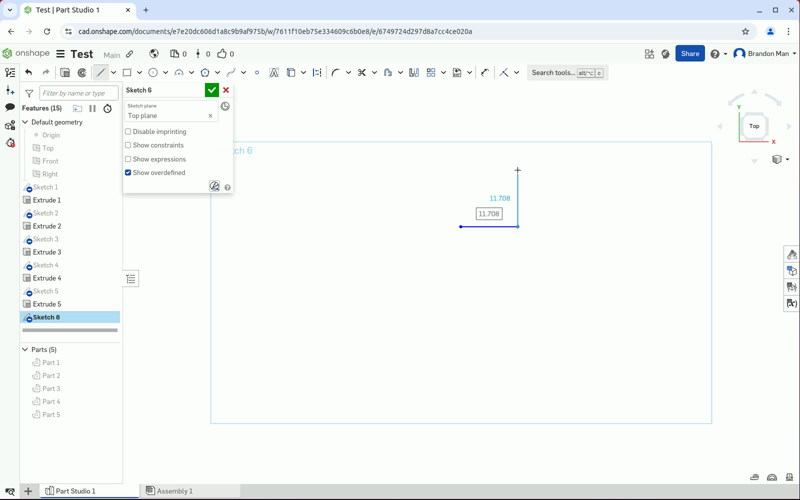
click(517, 169)
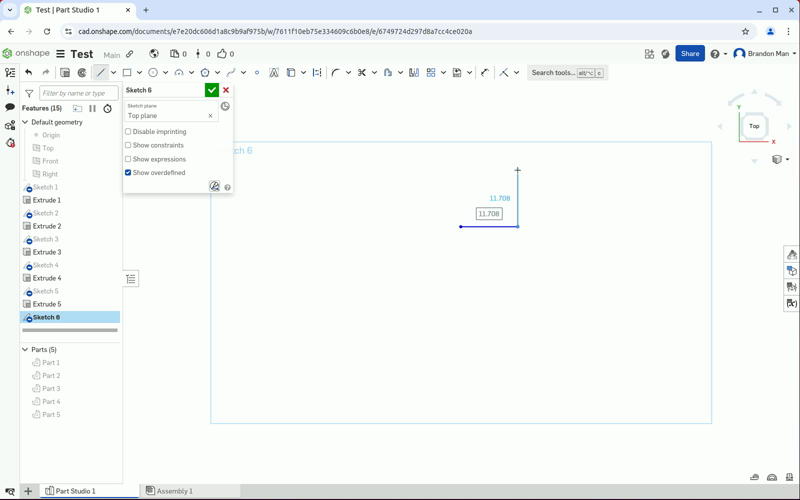
key_up(shift)
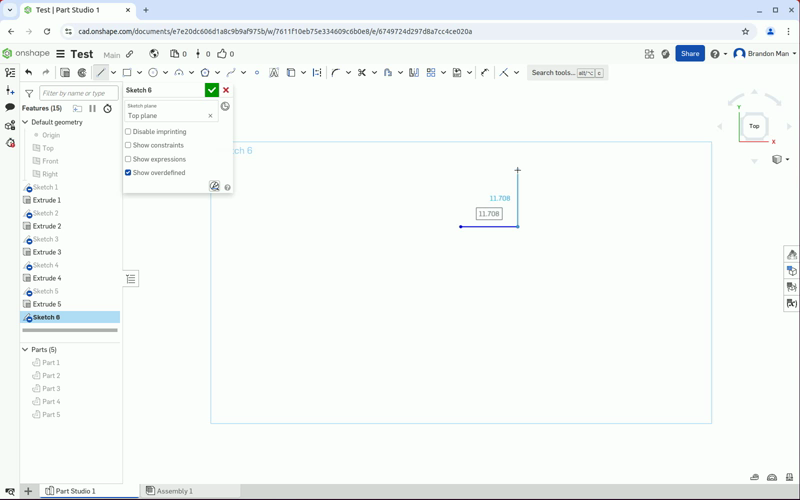
key_down(shift)
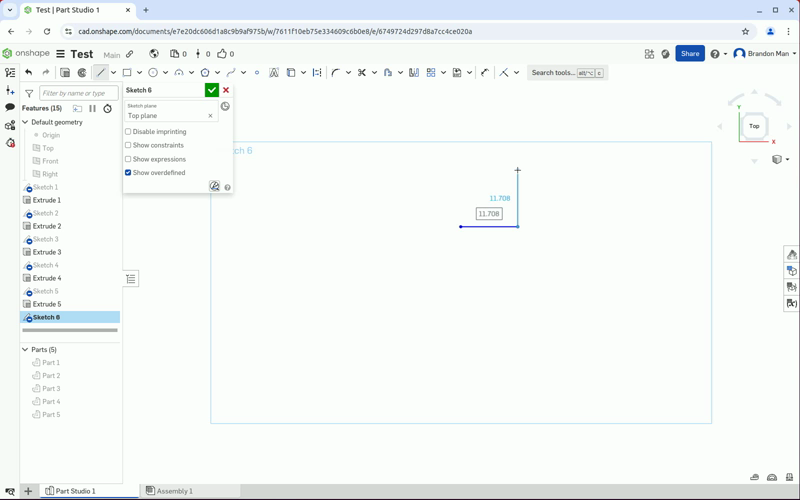
mouse_move(547, 169)
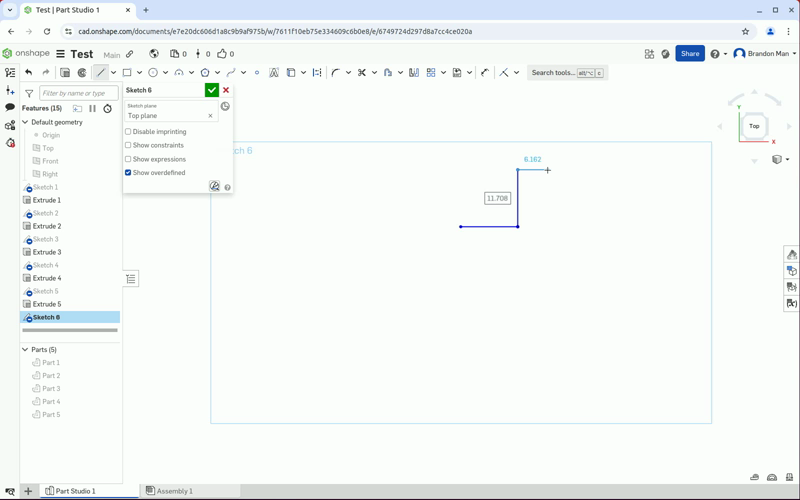
mouse_move(460, 169)
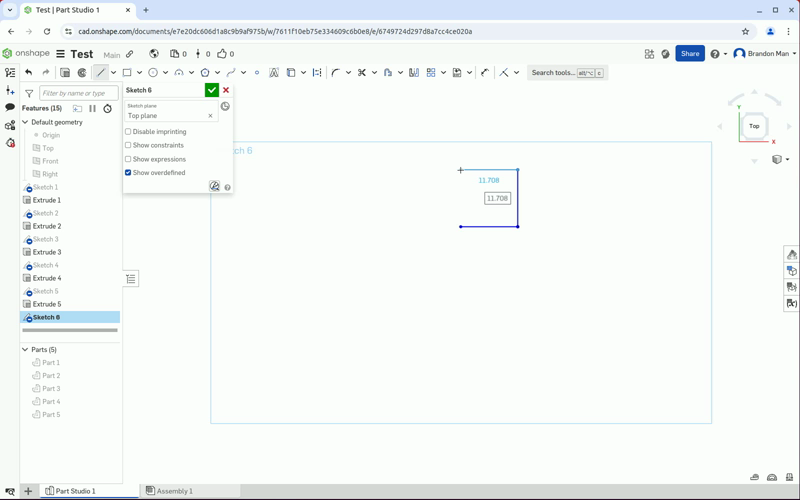
click(460, 169)
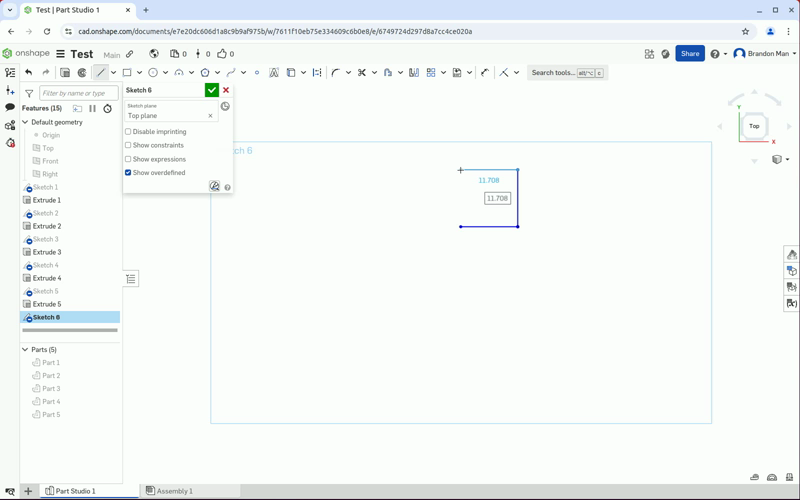
key_up(shift)
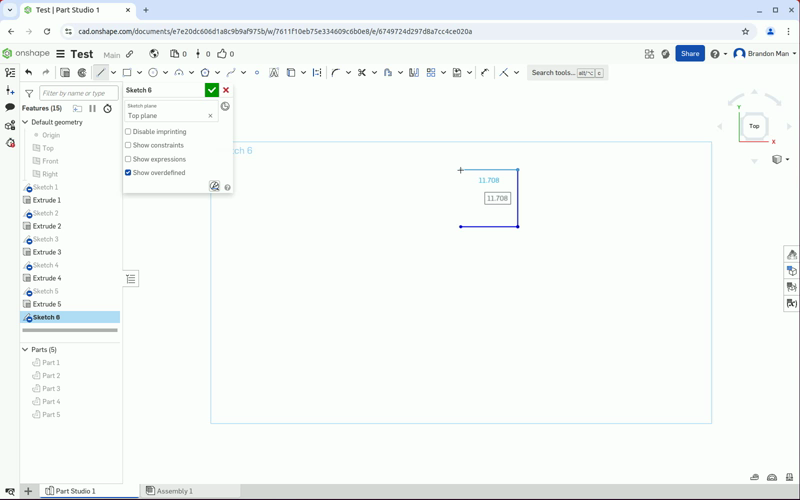
mouse_move(490, 169)
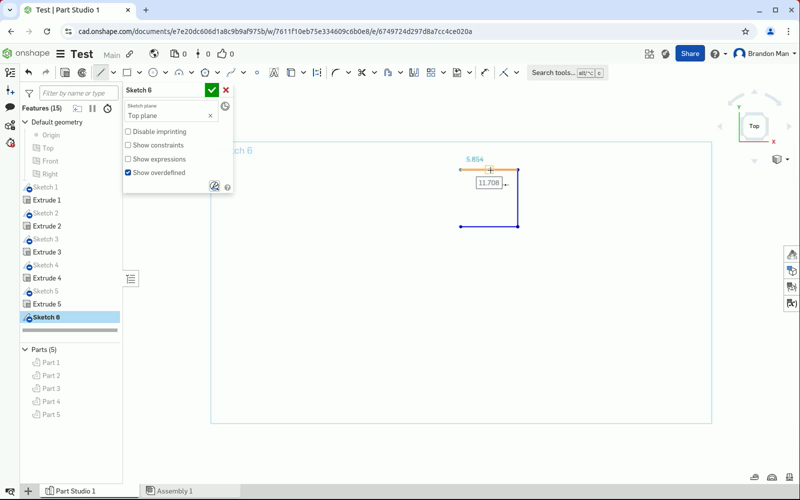
key_down(shift)
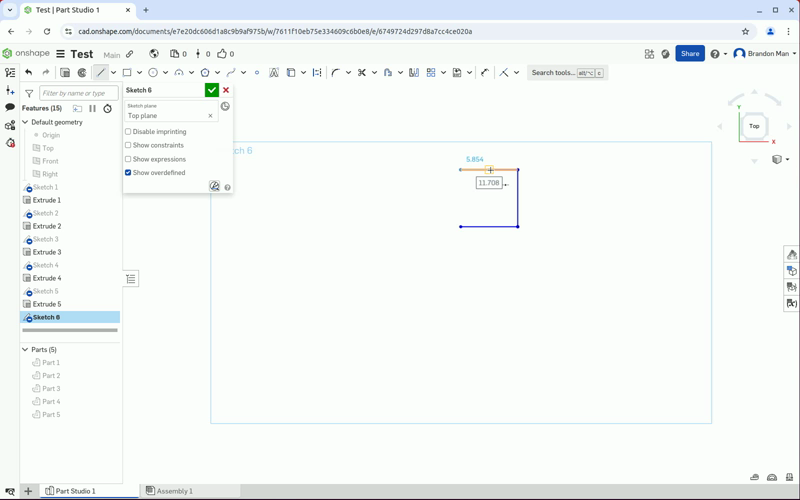
mouse_move(460, 226)
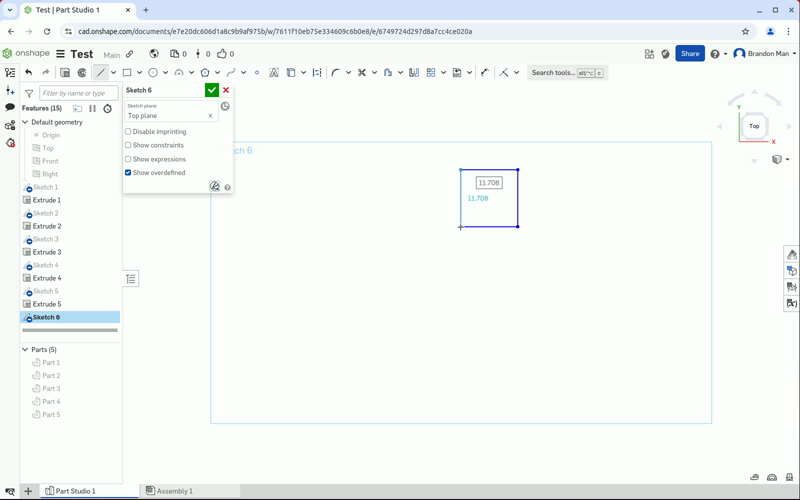
key_up(shift)
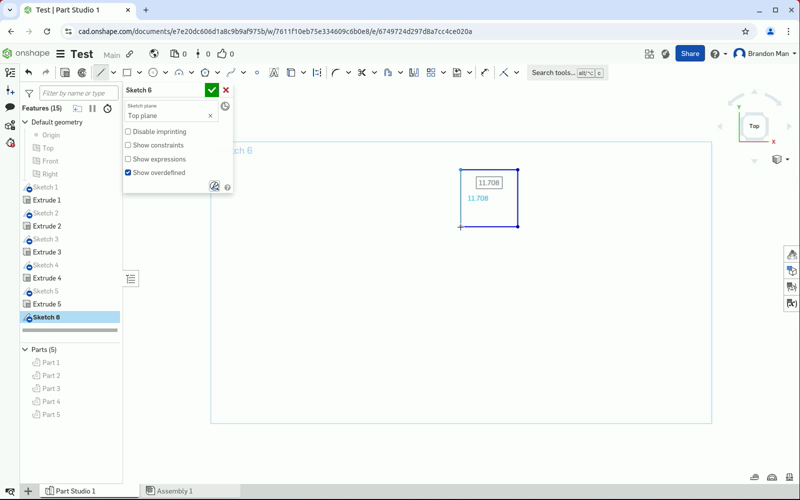
click(460, 226)
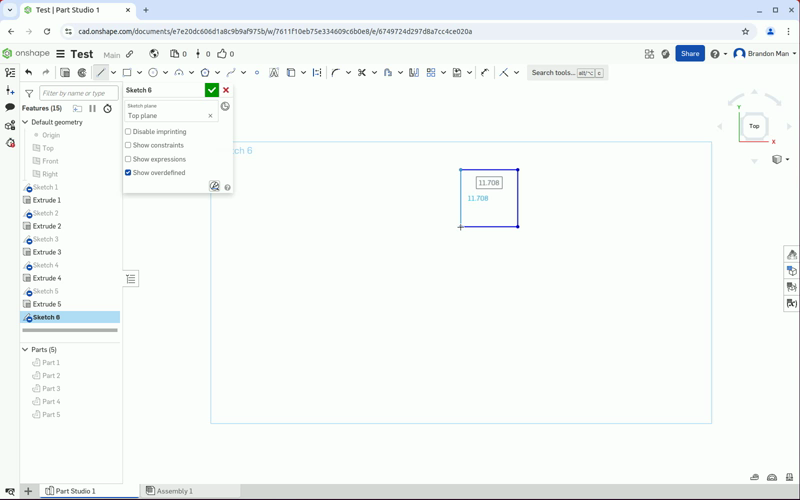
key(esc)
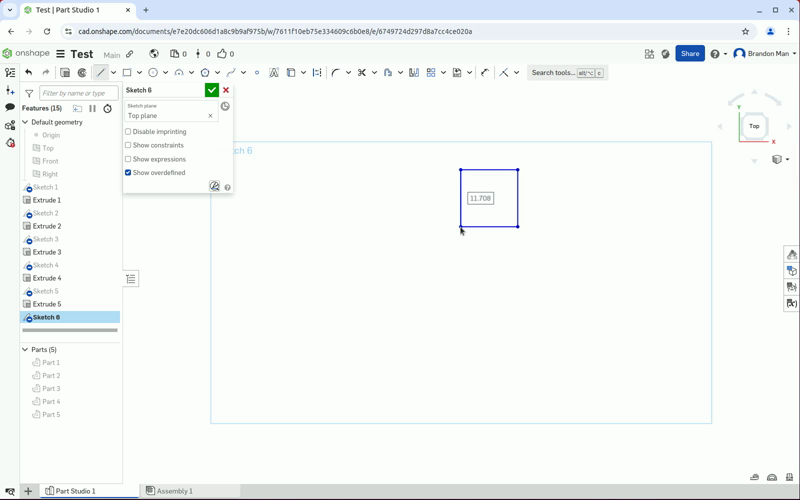
mouse_move(481, 173)
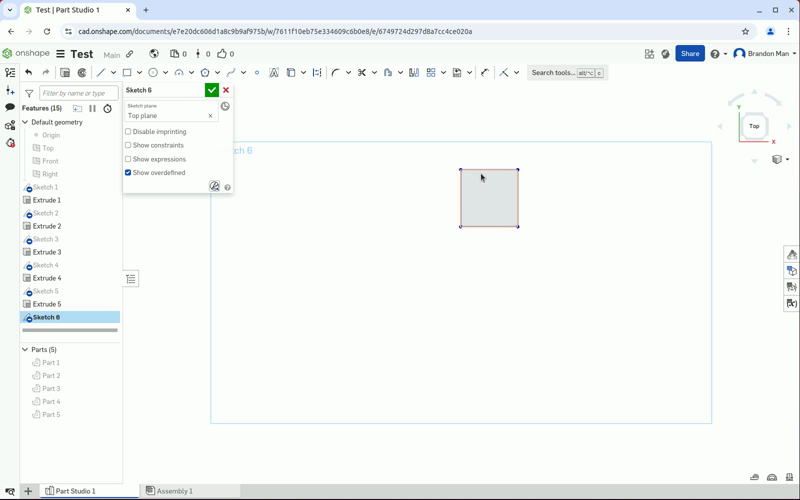
click(481, 173)
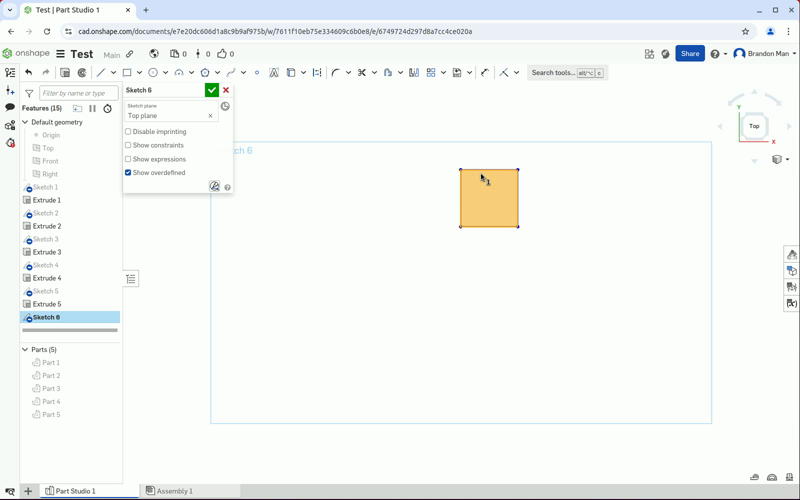
mouse_move(73, 352)
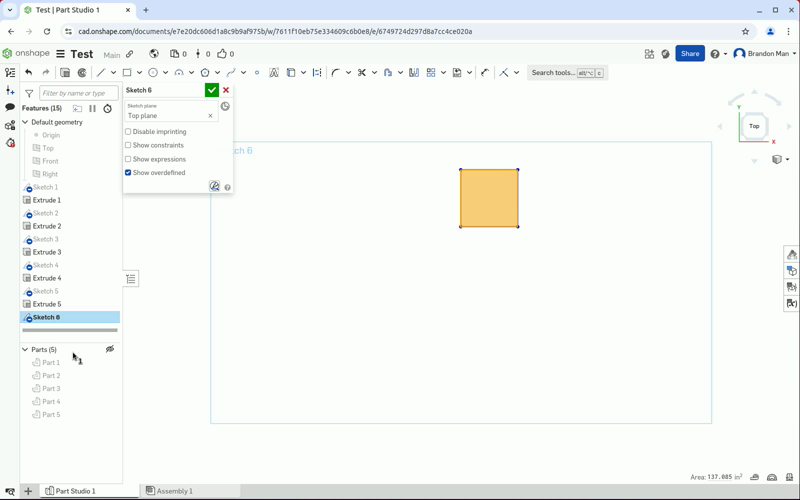
key(shift+y)
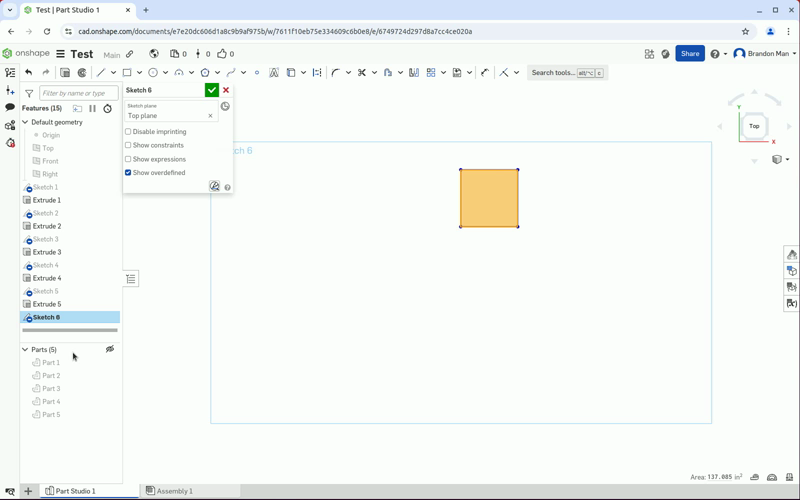
key(shift+e)
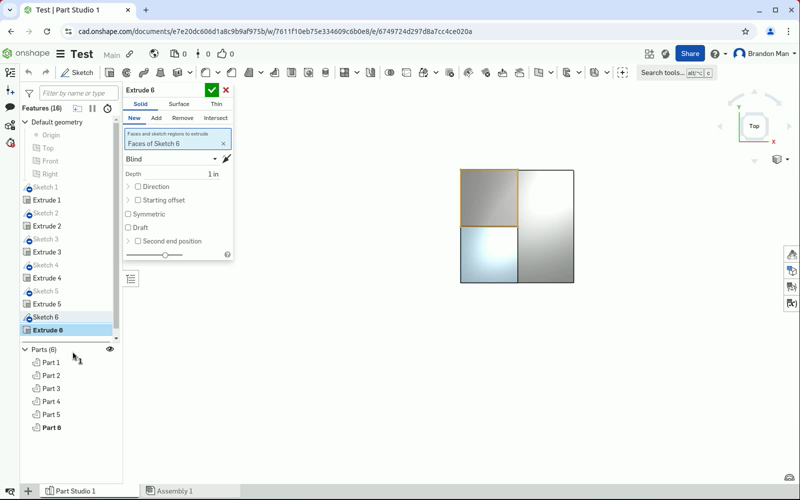
mouse_move(143, 106)
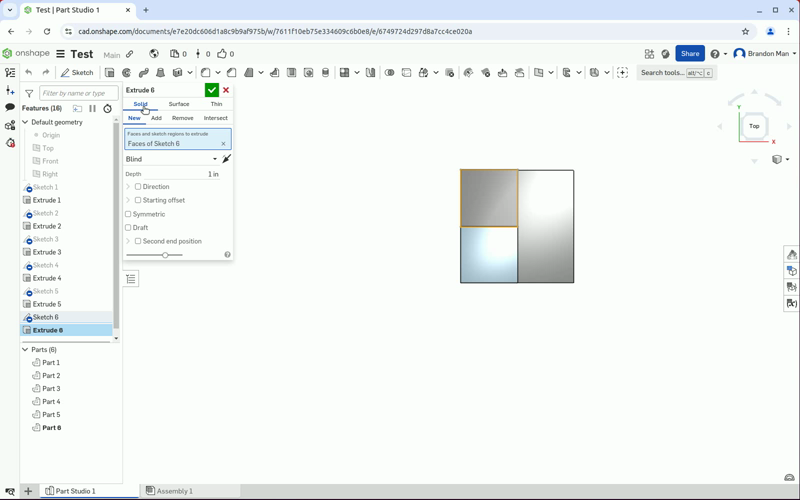
click(143, 106)
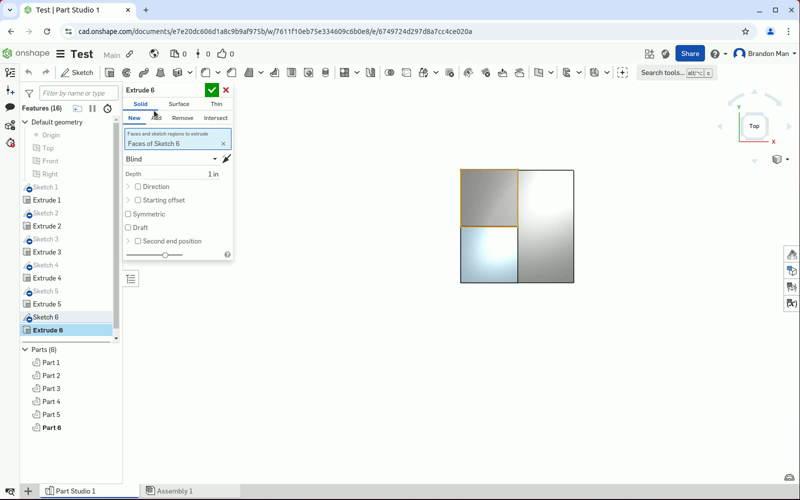
mouse_move(186, 120)
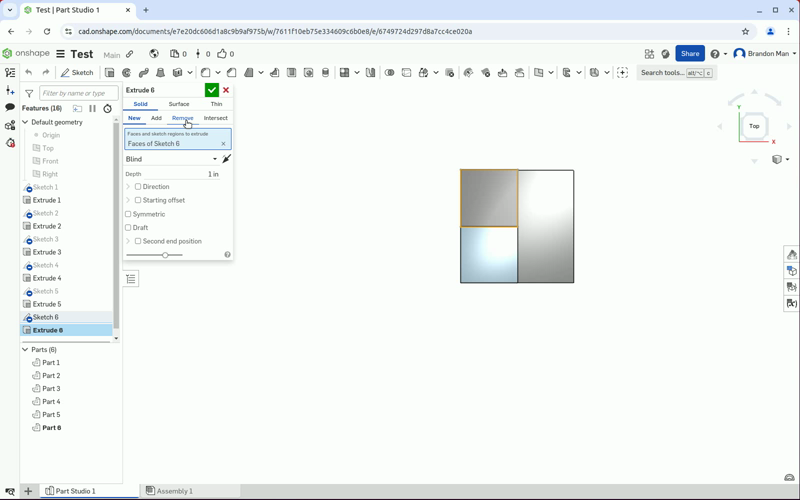
click(186, 120)
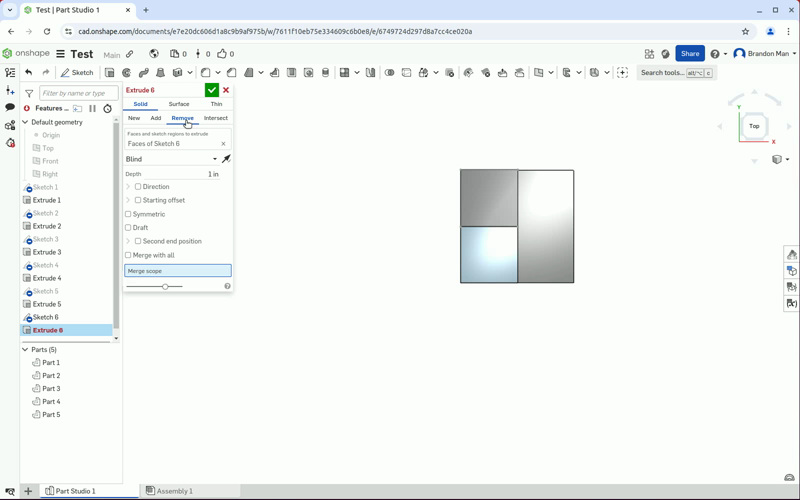
key(tab, 4)
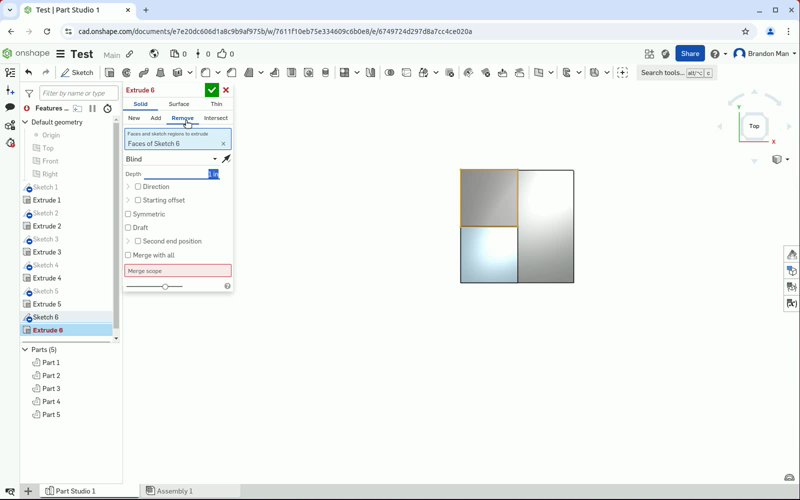
text(-11.554)
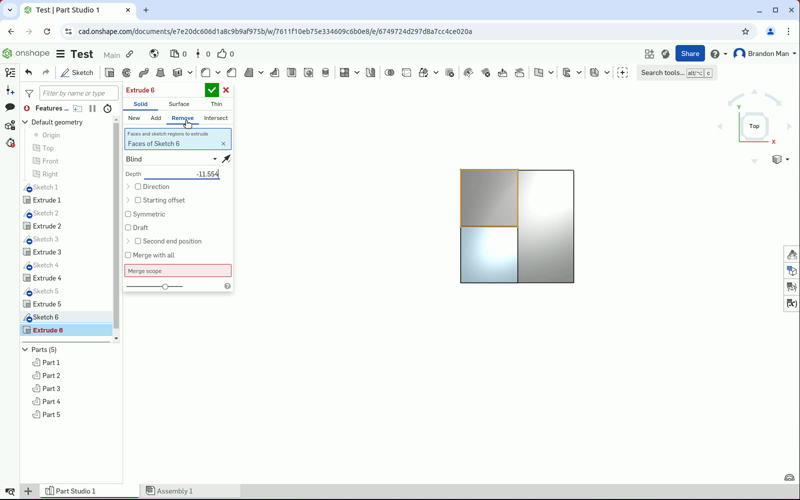
key(tab, 6)
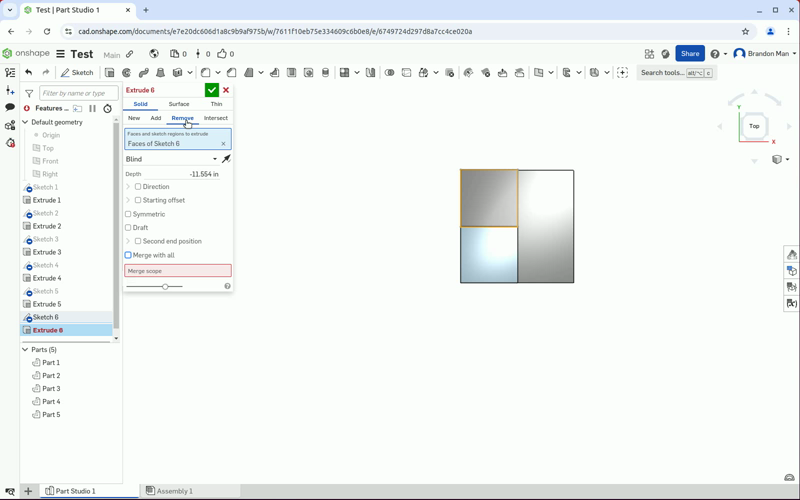
key(space)
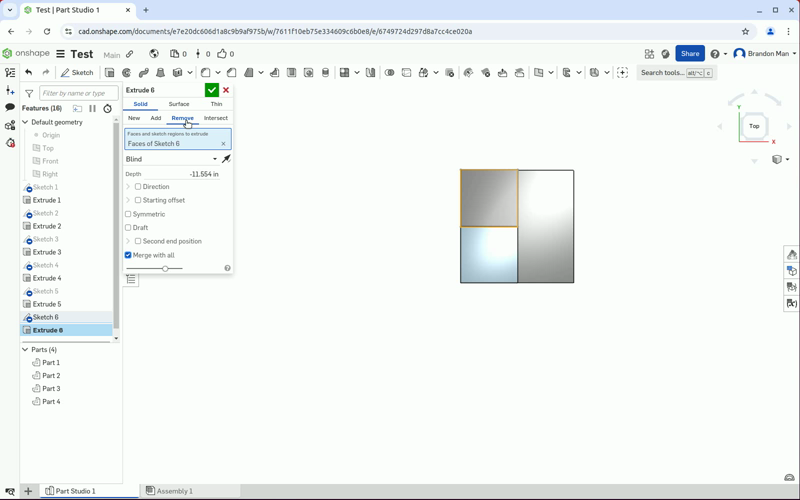
key(enter)
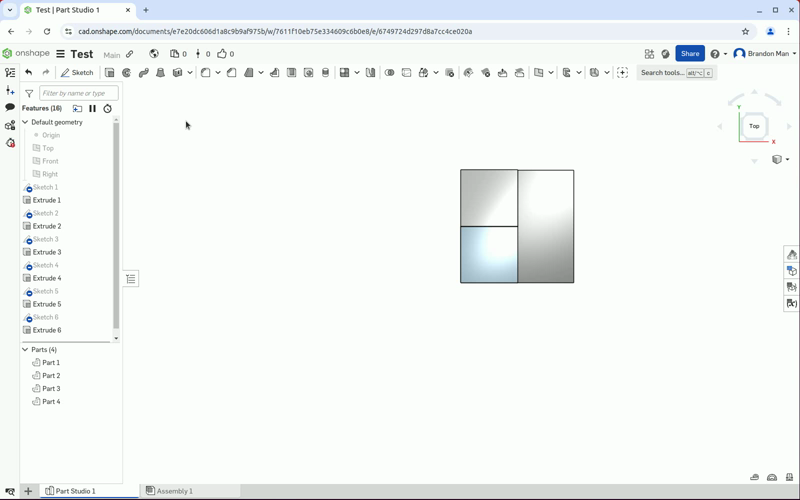
key(shift+h)
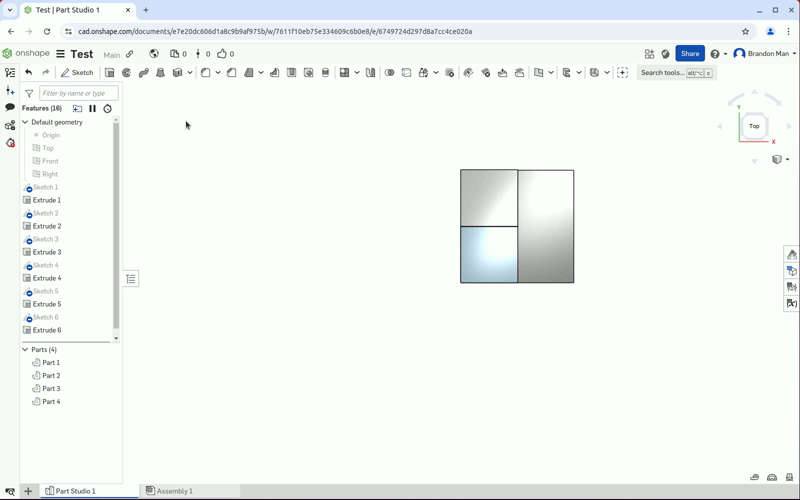
key(shift+h)
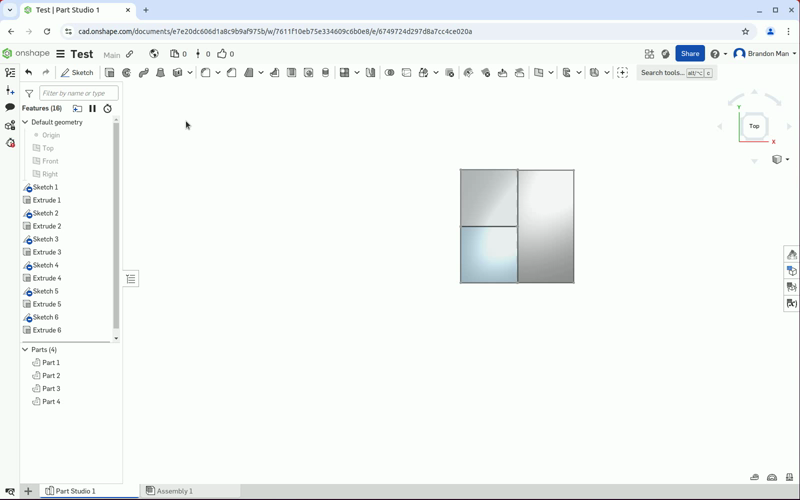
key(shift+7)
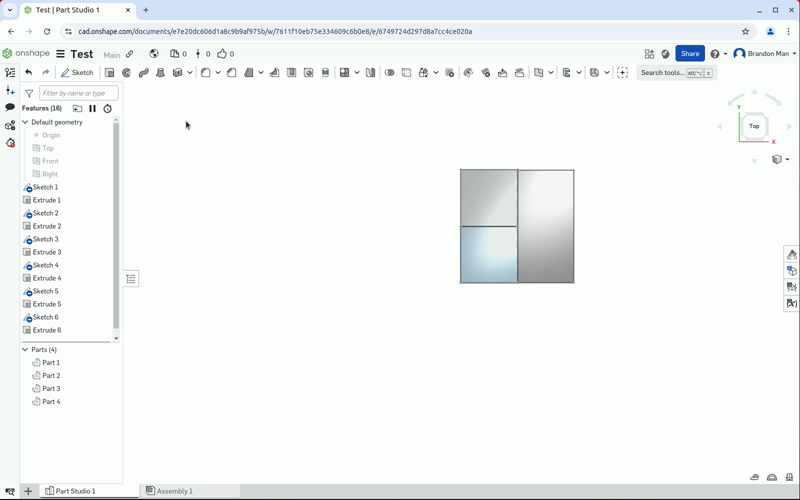
key(up, 3)
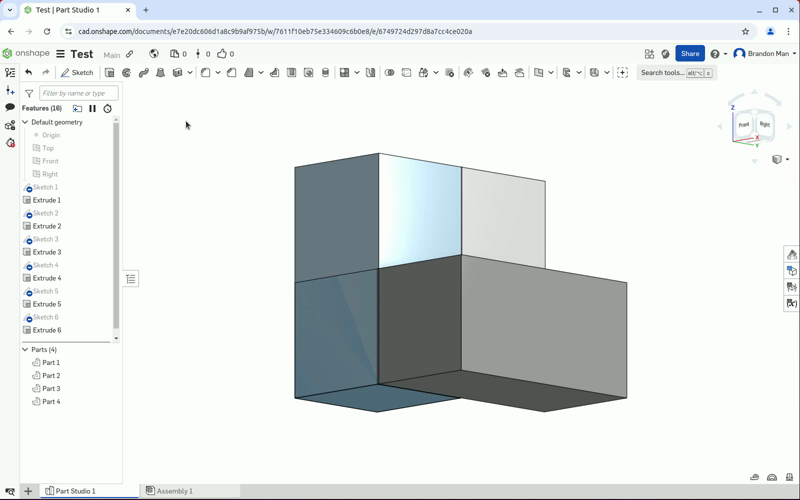
key(left, 3)
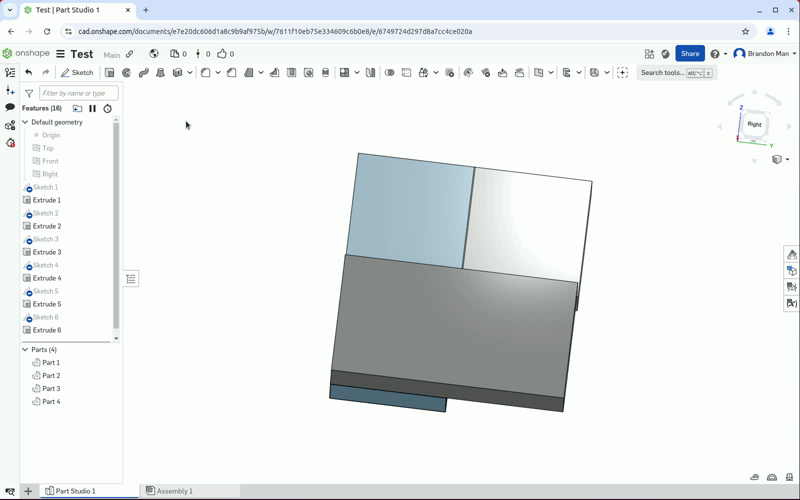
key(right, 3)
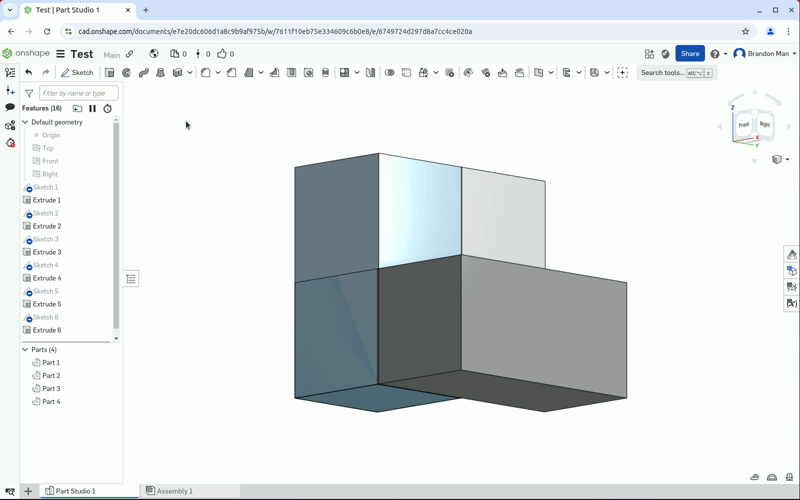
key(down, 3)
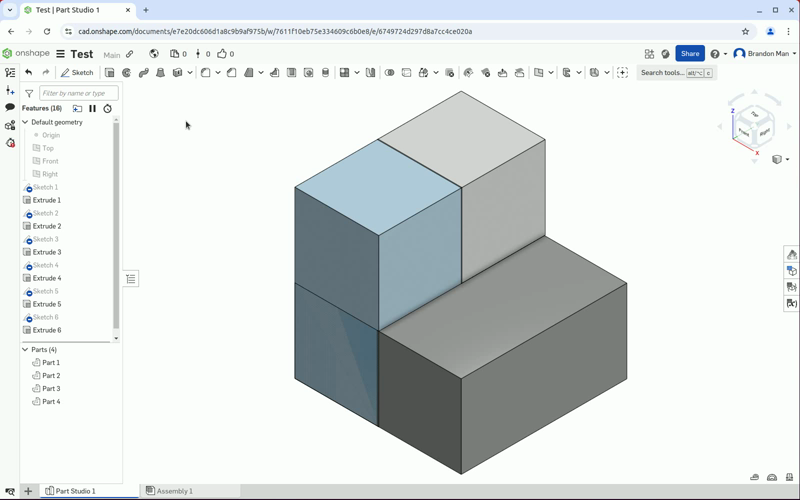
mouse_move(69, 189)
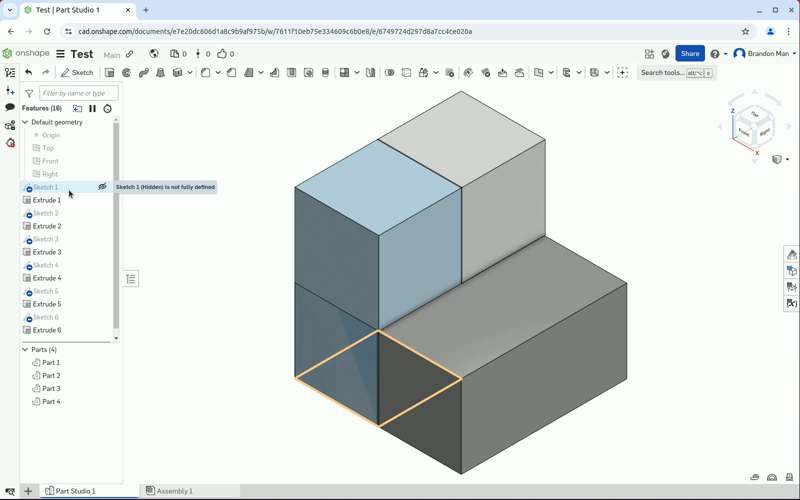
click(69, 189)